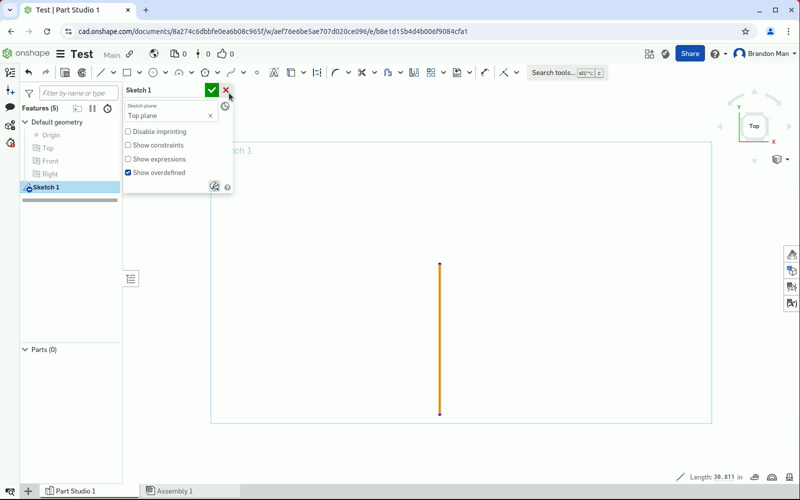
key(shift+h)
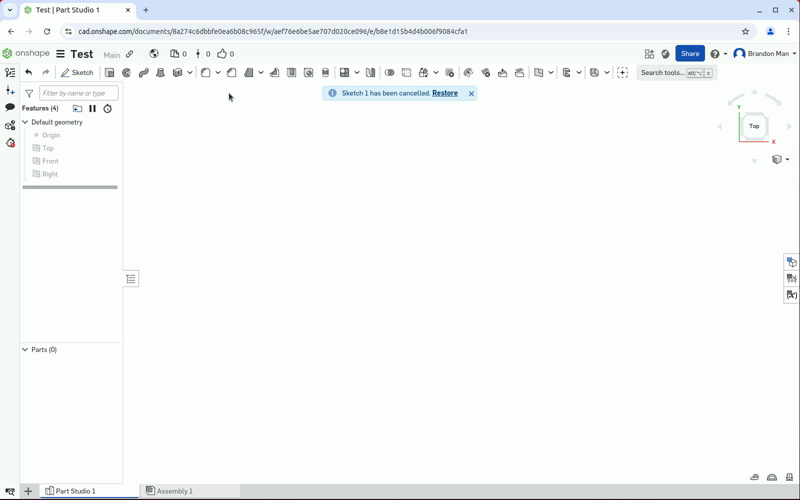
mouse_move(73, 352)
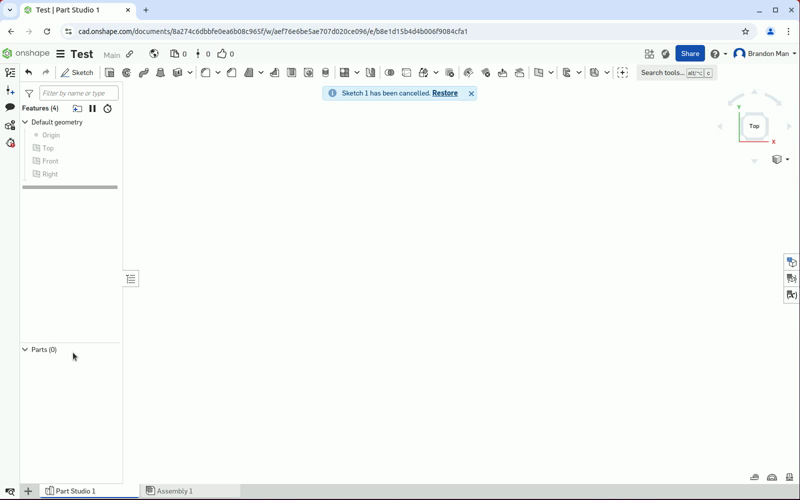
key(y)
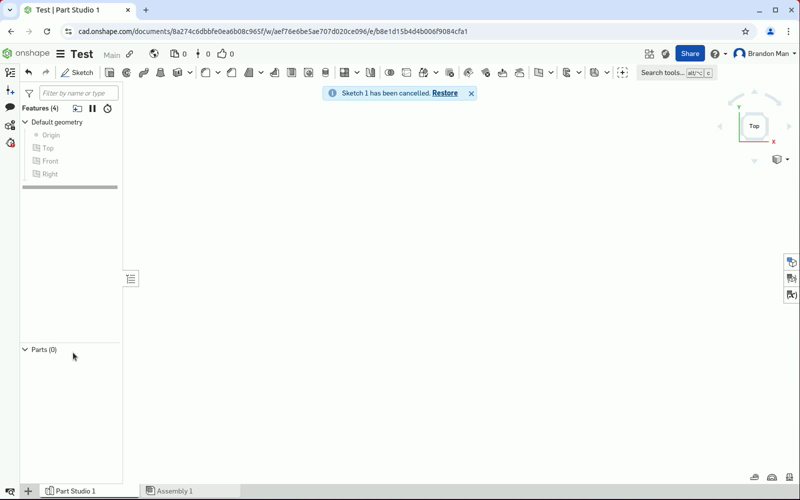
key(shift+p)
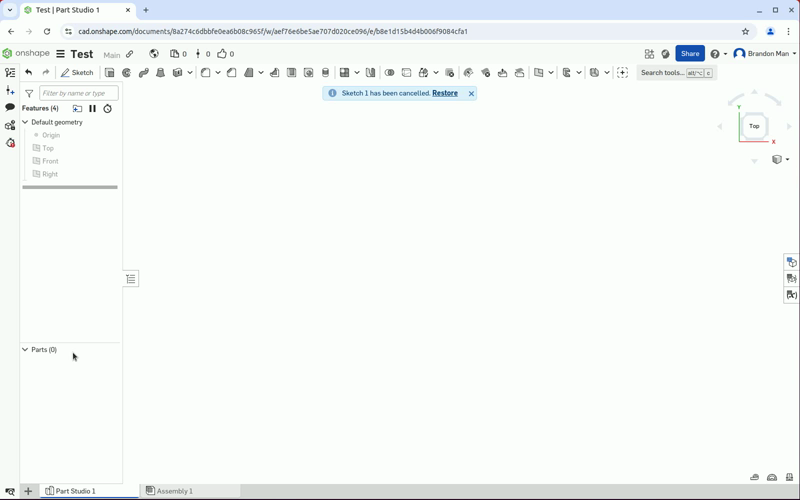
key(space)
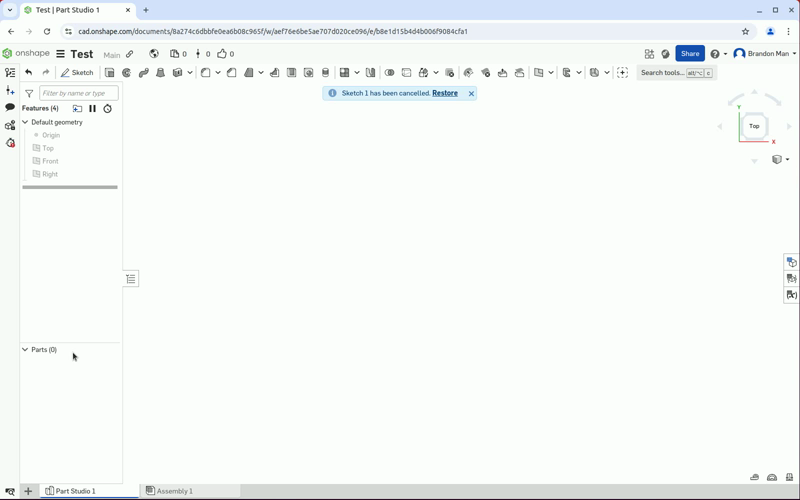
key_down(shift)
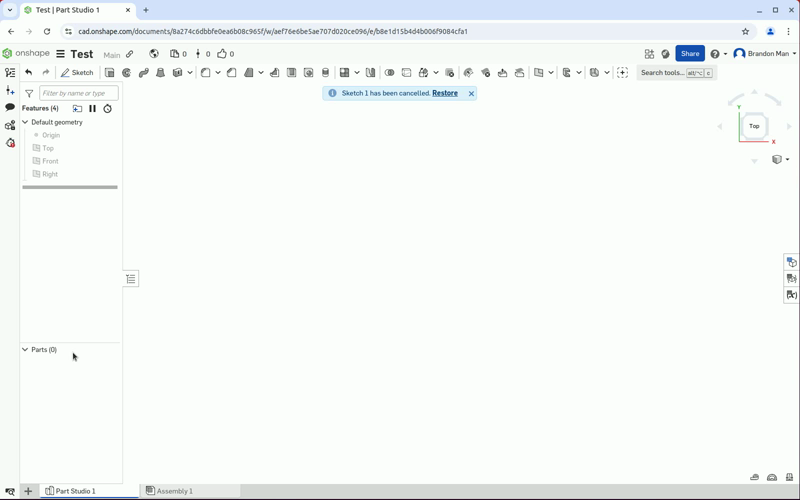
key(up)
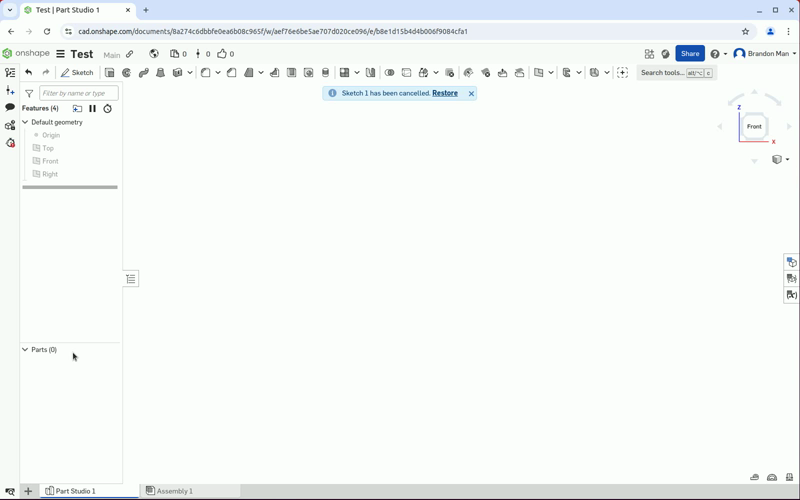
key_up(shift)
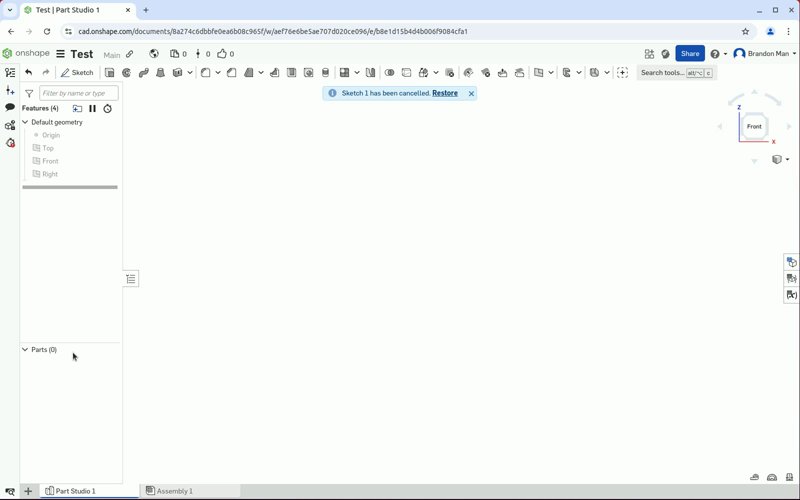
mouse_move(73, 352)
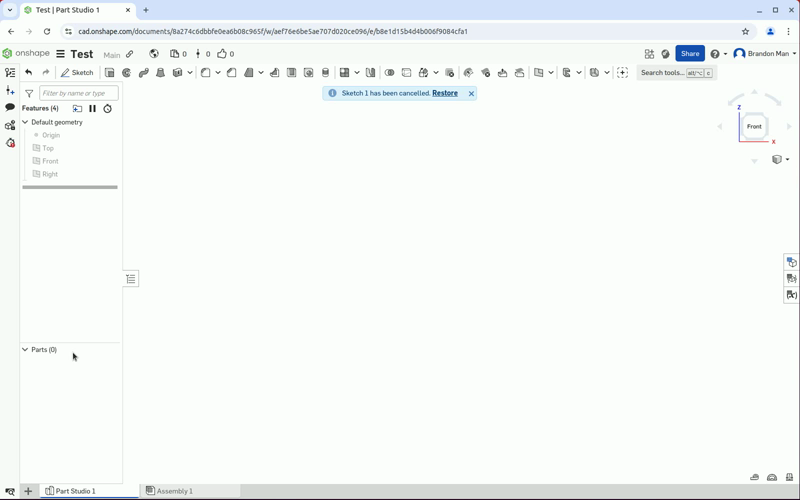
key(shift+y)
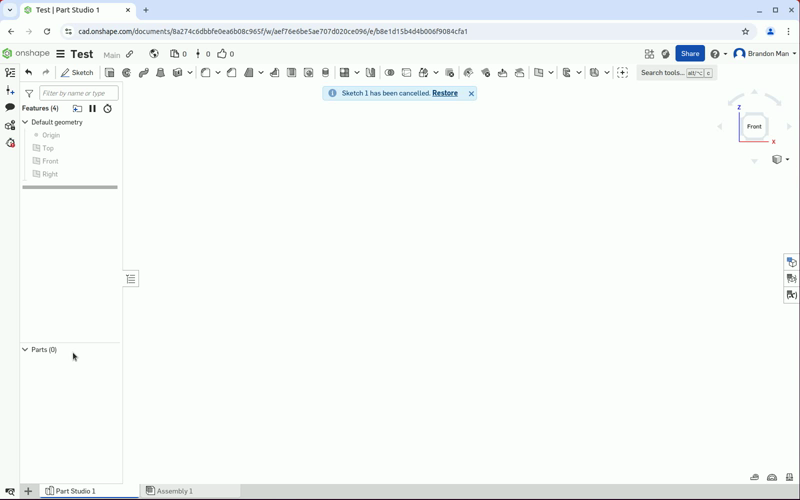
key(shift+s)
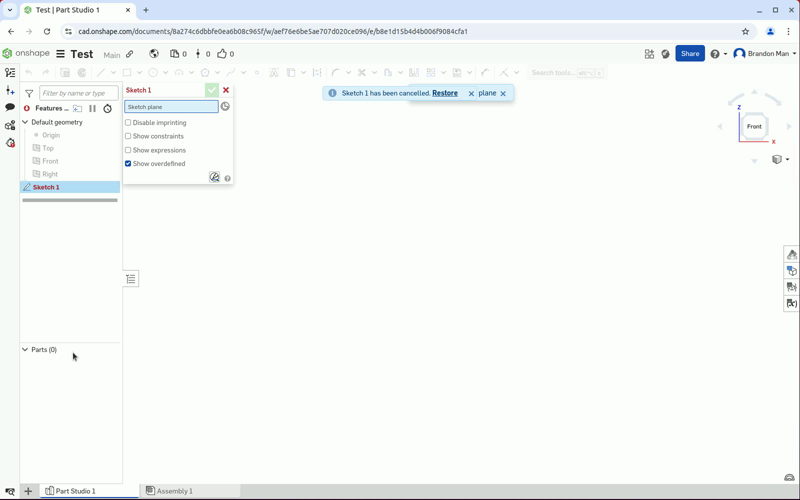
mouse_move(73, 163)
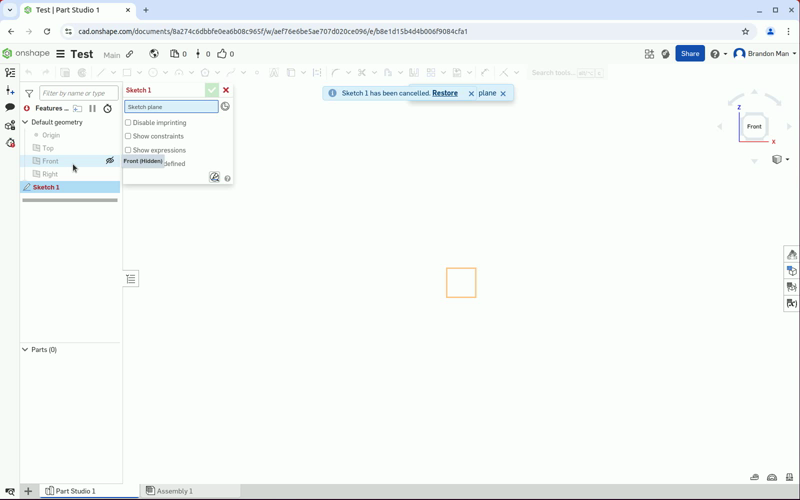
click(73, 163)
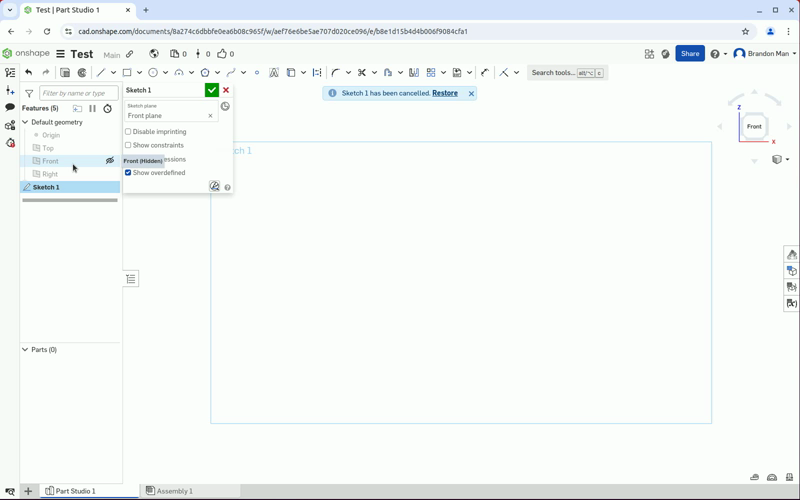
mouse_move(73, 352)
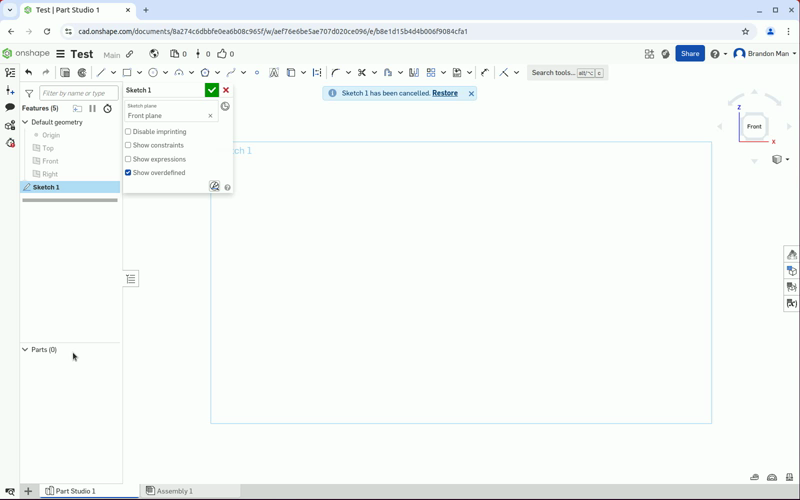
key(y)
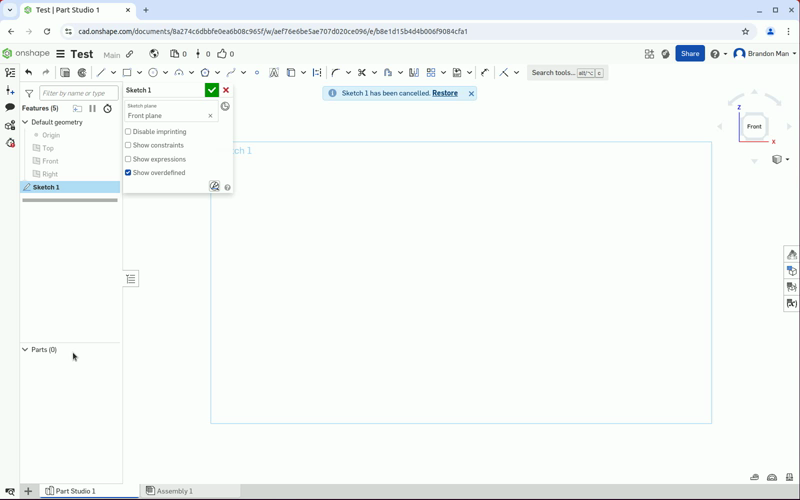
key(l)
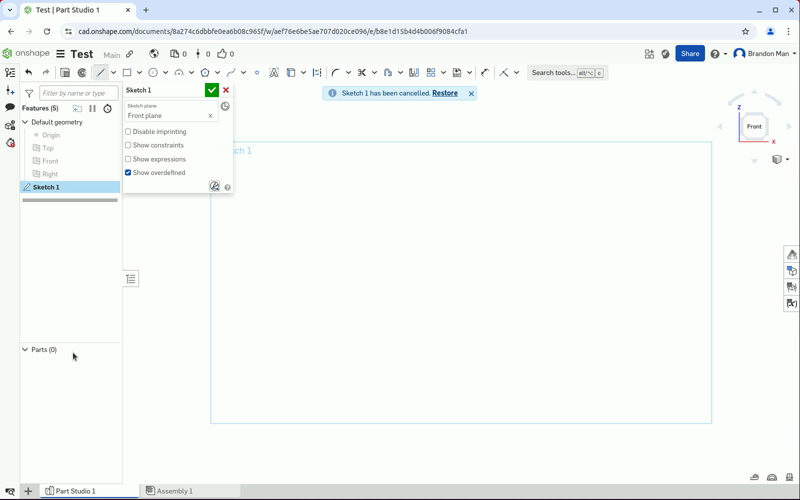
key_down(shift)
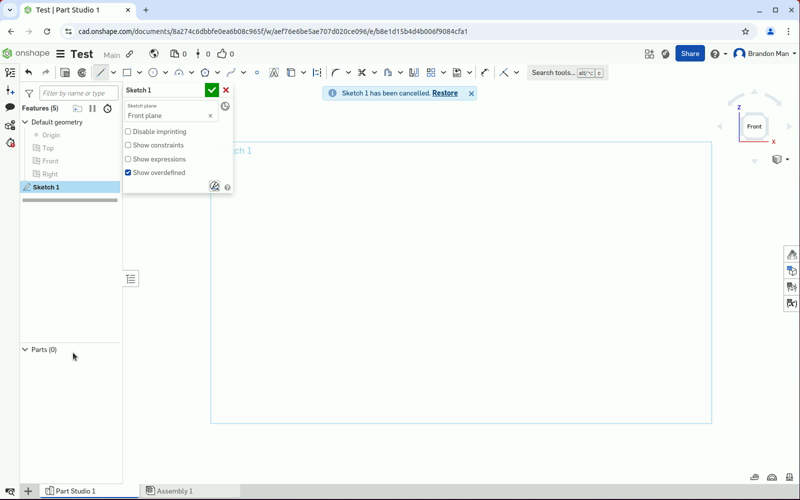
mouse_move(348, 282)
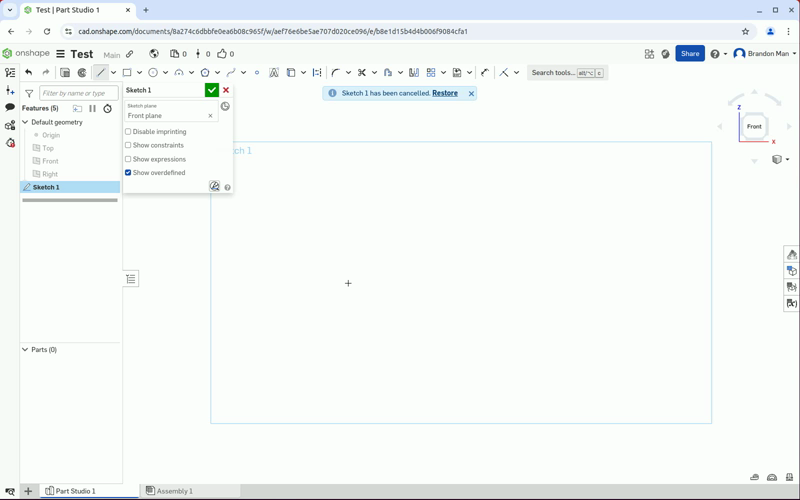
click(348, 282)
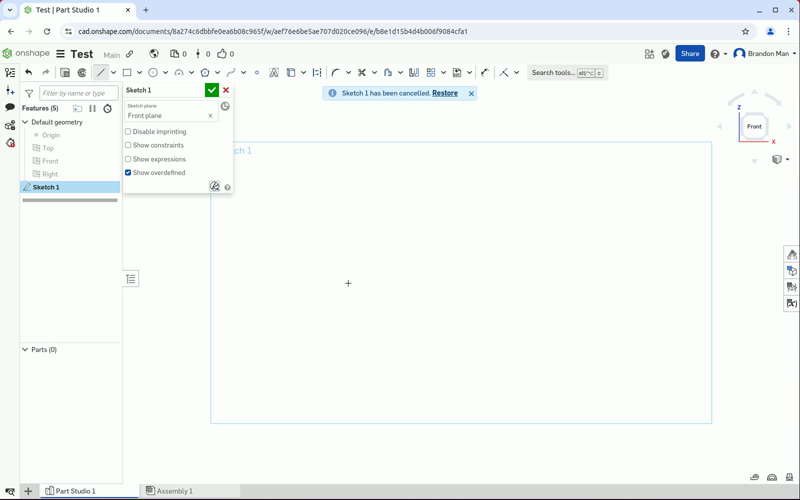
key_up(shift)
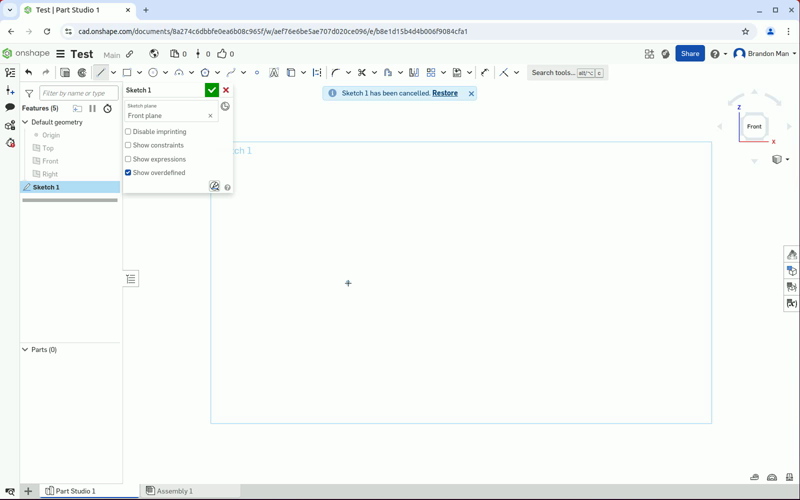
key_down(shift)
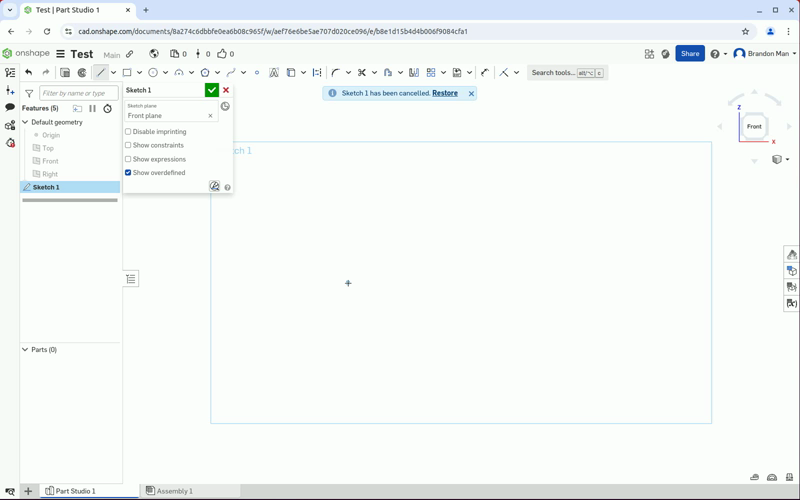
mouse_move(435, 282)
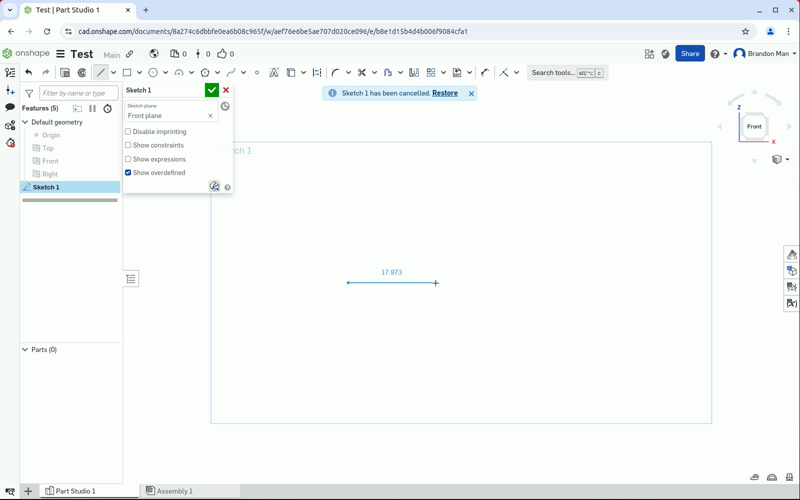
click(435, 282)
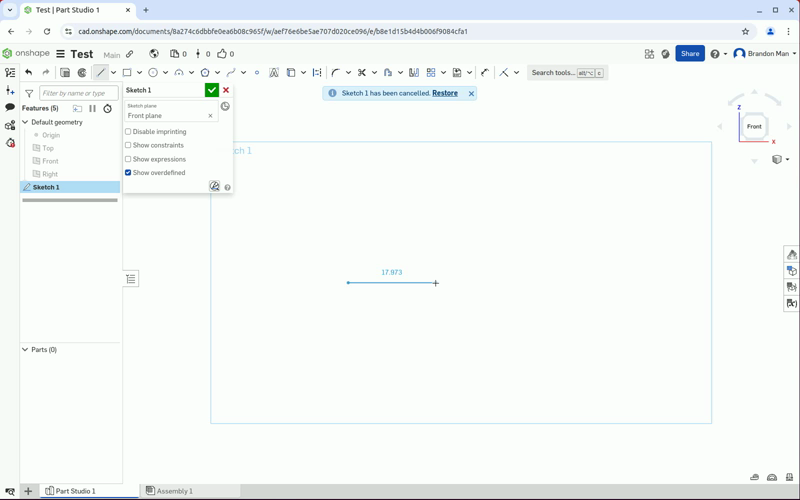
key_up(shift)
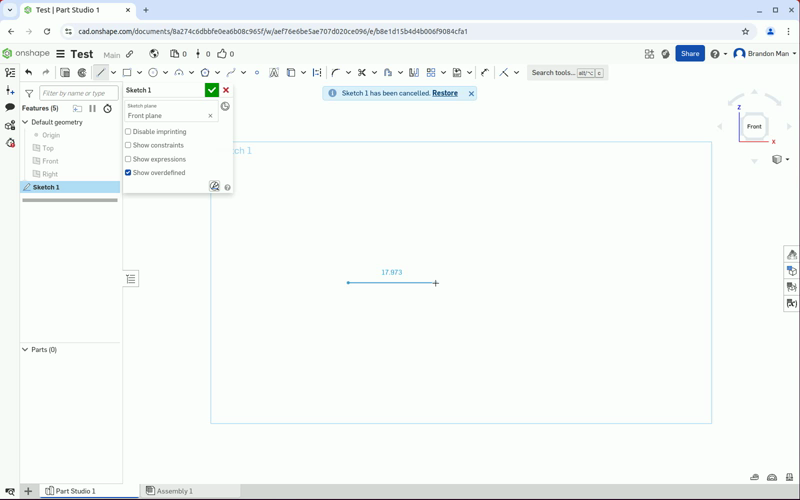
key(esc)
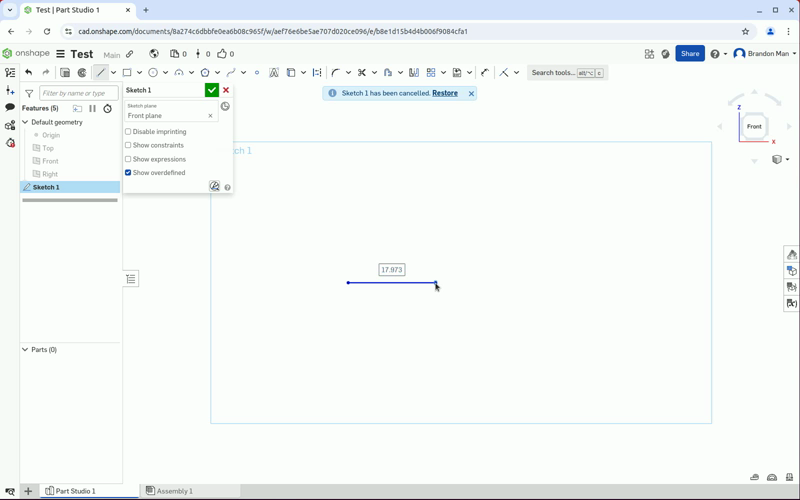
key(a)
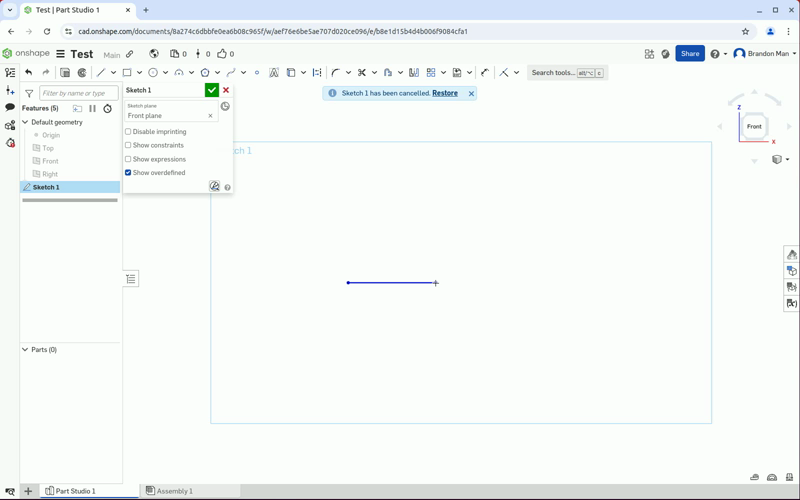
mouse_move(435, 282)
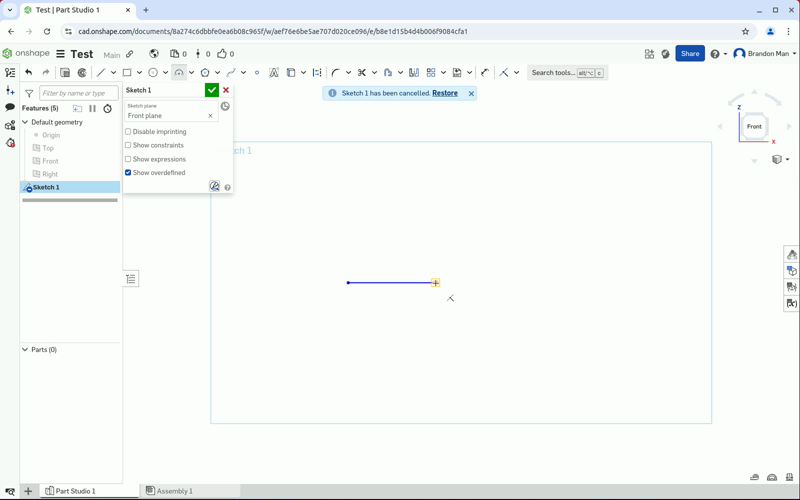
click(435, 282)
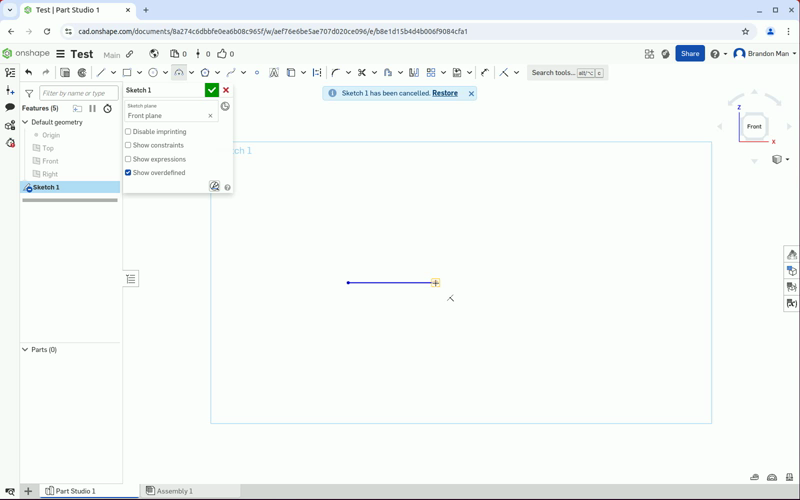
key_down(shift)
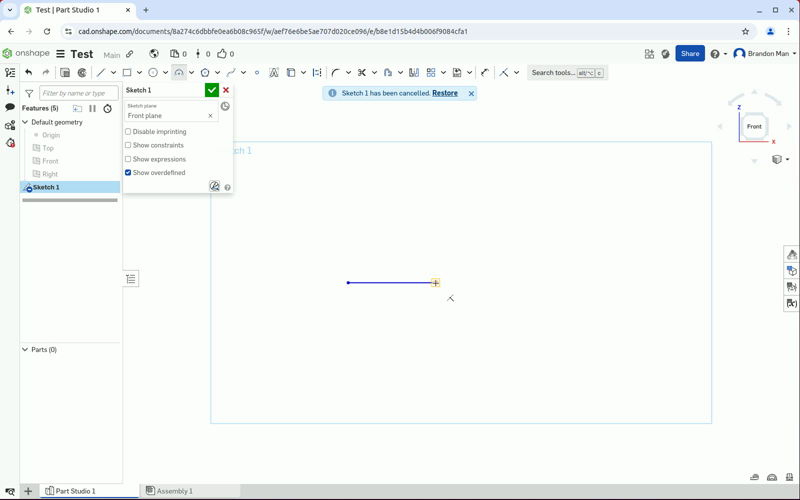
mouse_move(484, 282)
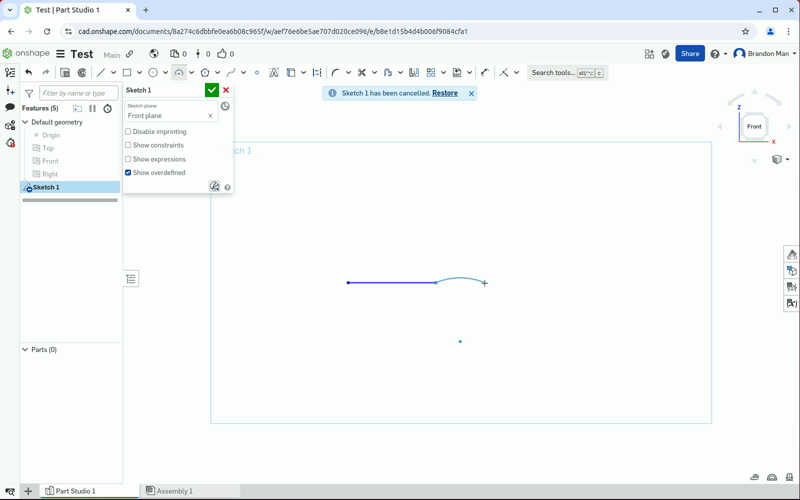
click(484, 282)
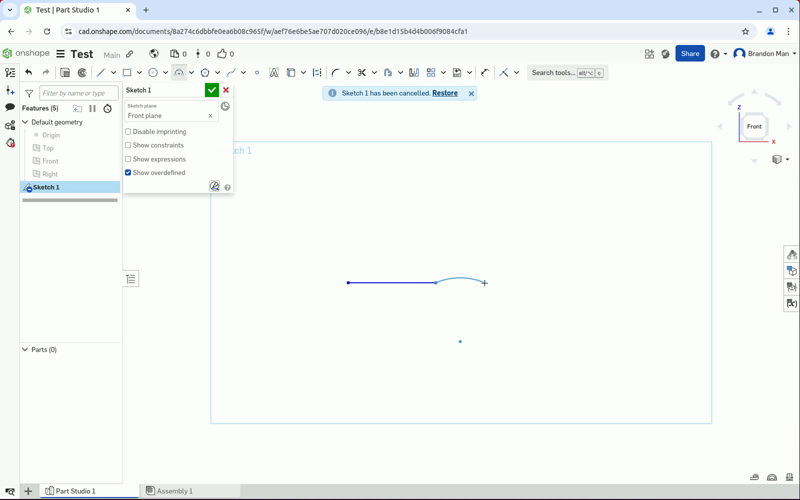
mouse_move(460, 258)
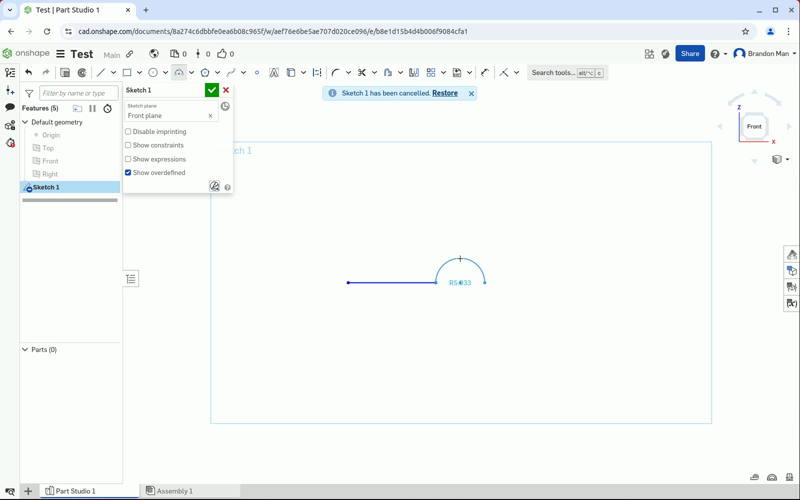
click(460, 258)
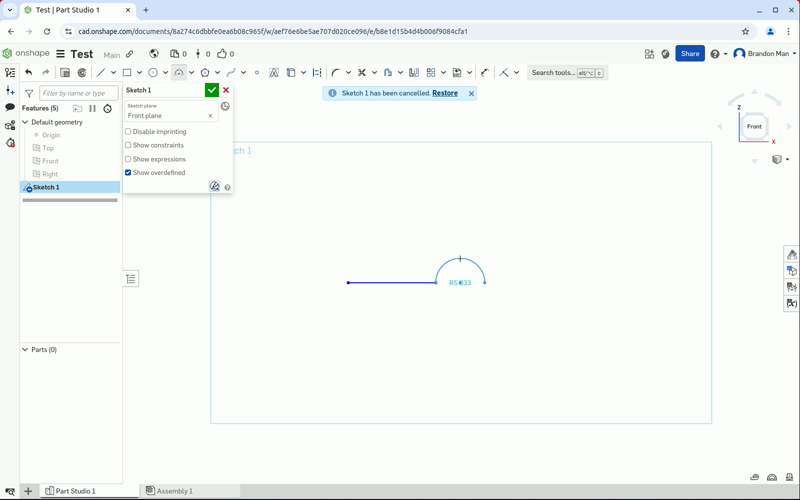
key_up(shift)
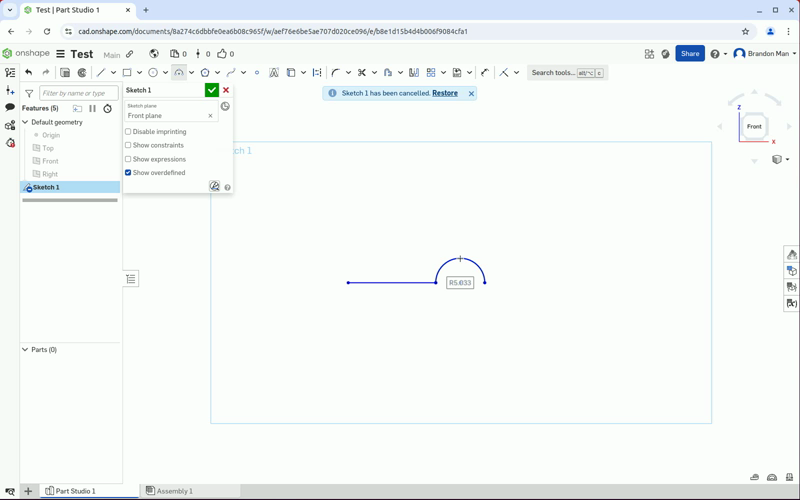
key(esc)
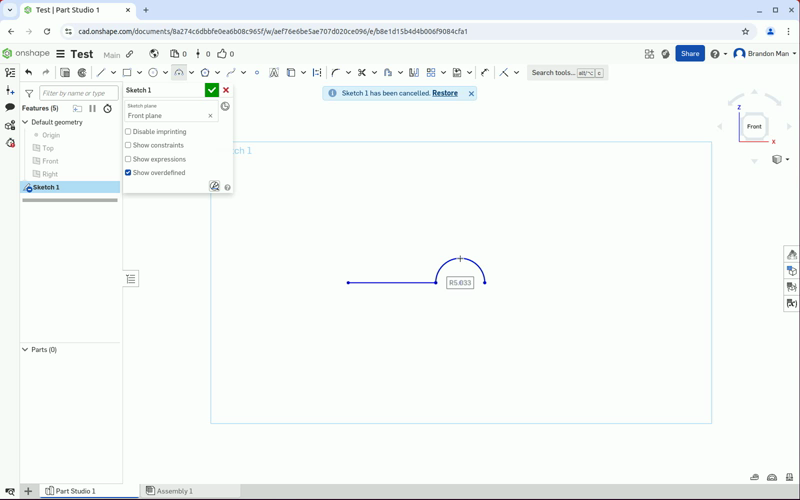
key(l)
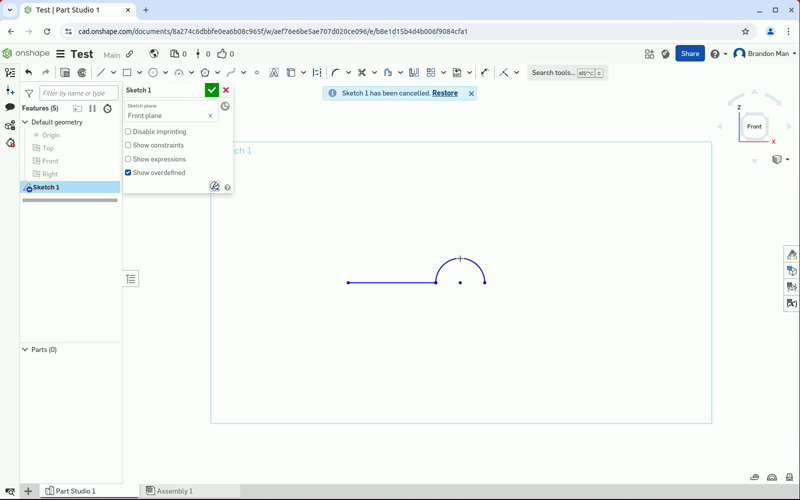
mouse_move(484, 282)
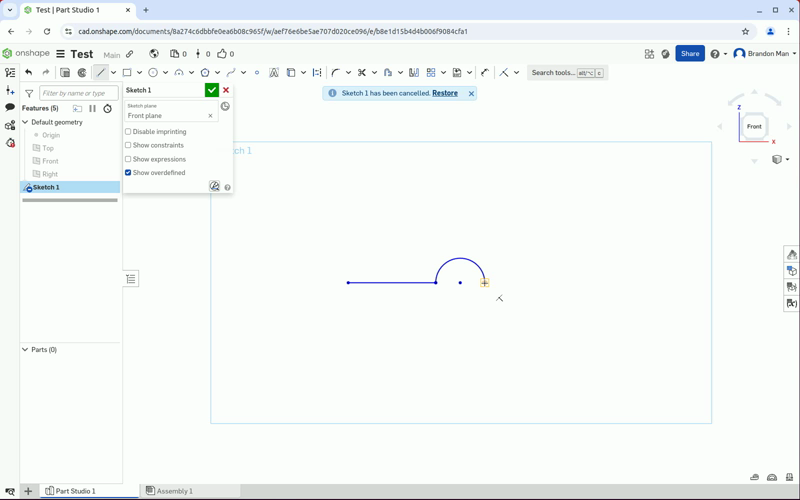
click(484, 282)
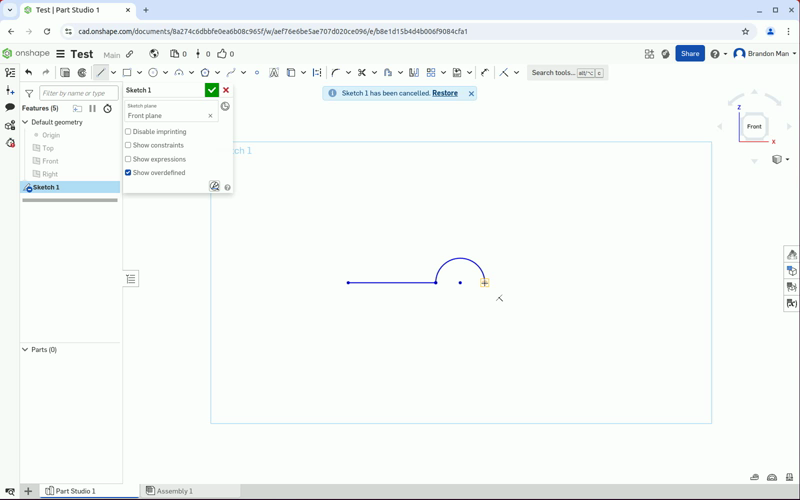
key_down(shift)
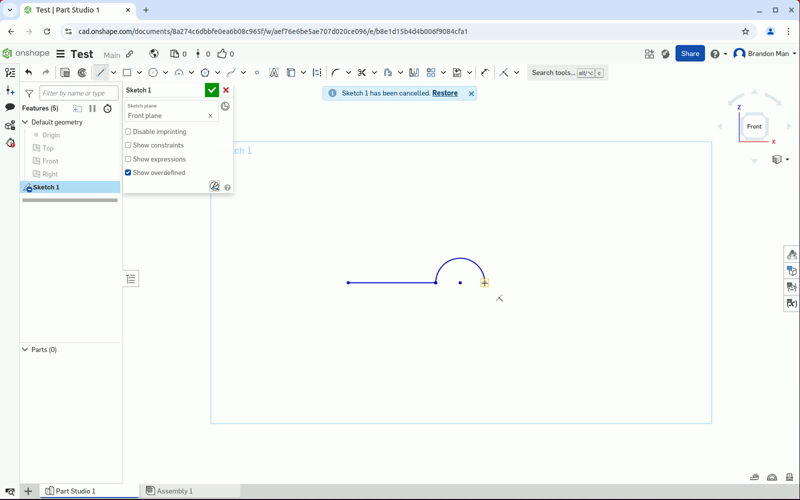
mouse_move(572, 282)
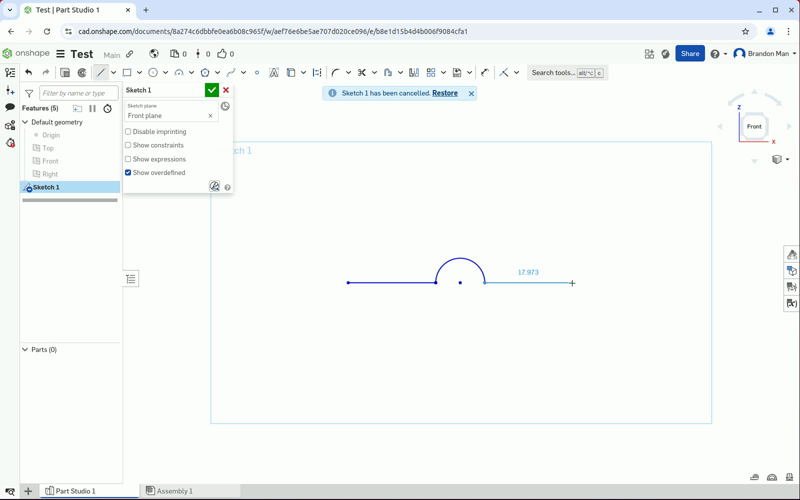
click(572, 282)
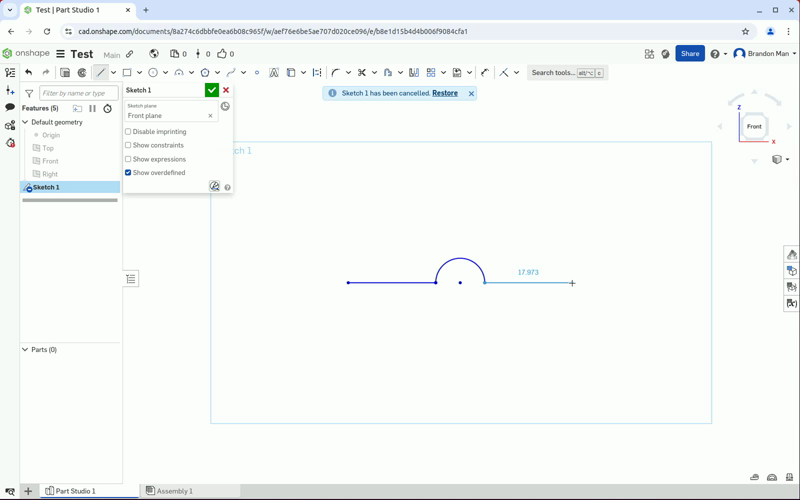
key_up(shift)
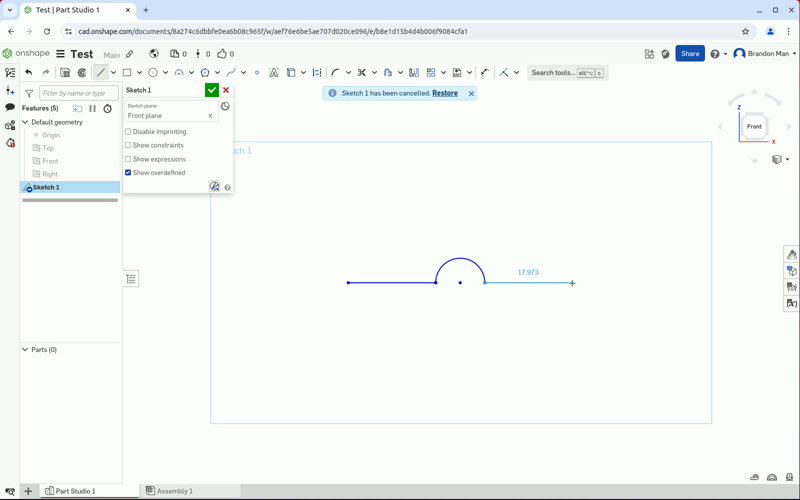
key(esc)
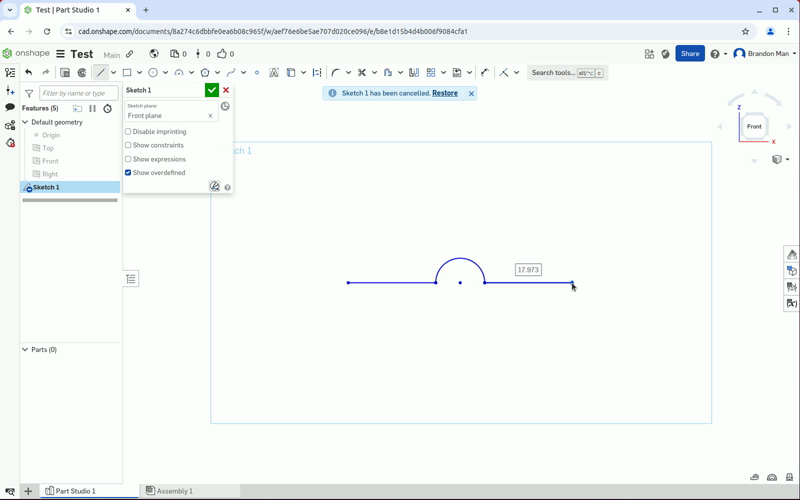
key(a)
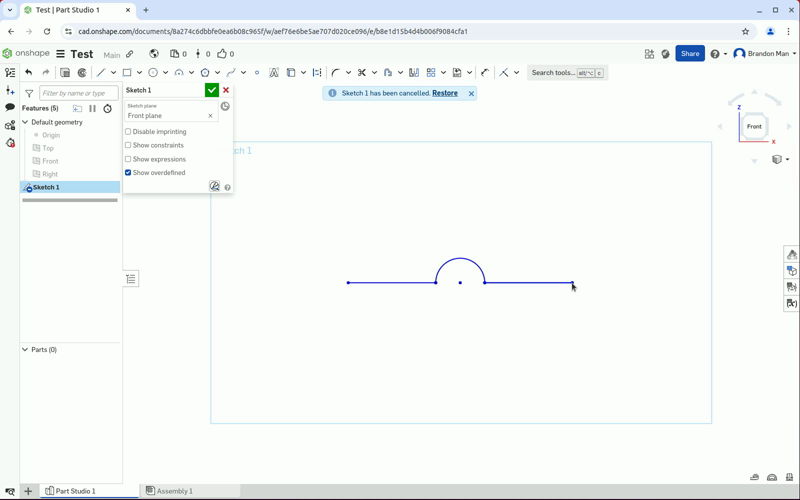
mouse_move(572, 282)
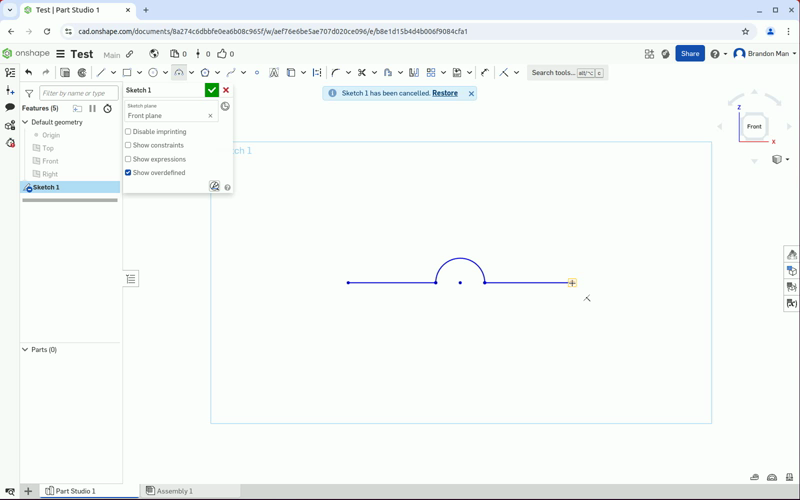
click(572, 282)
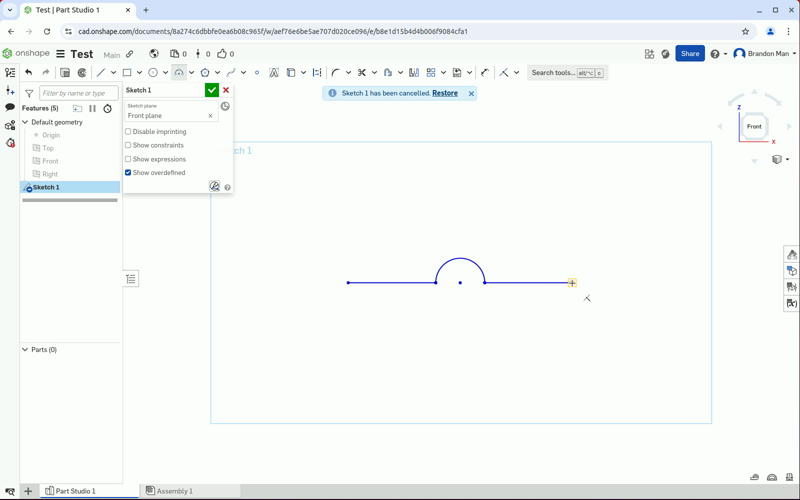
key_down(shift)
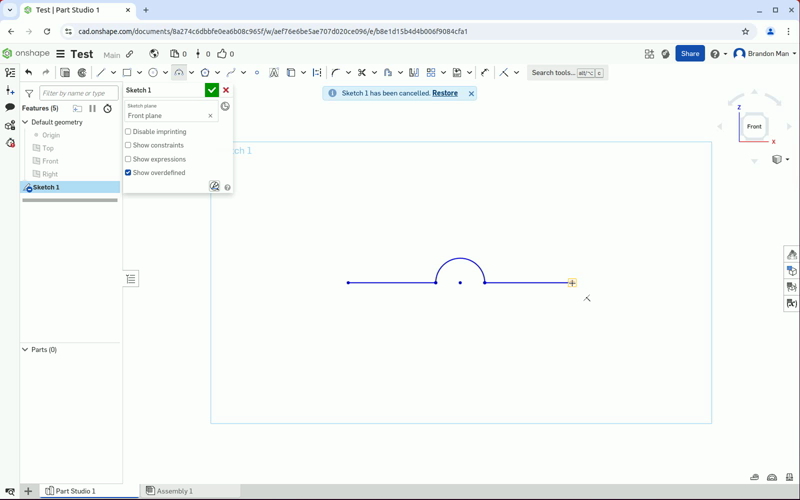
mouse_move(390, 195)
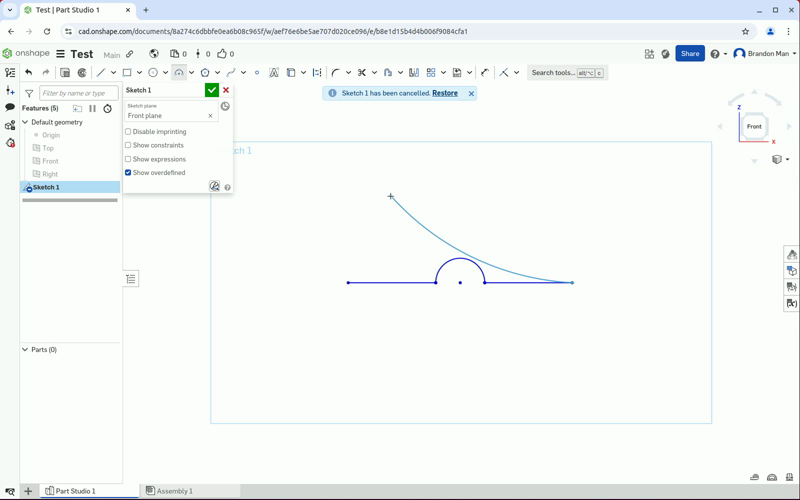
click(390, 195)
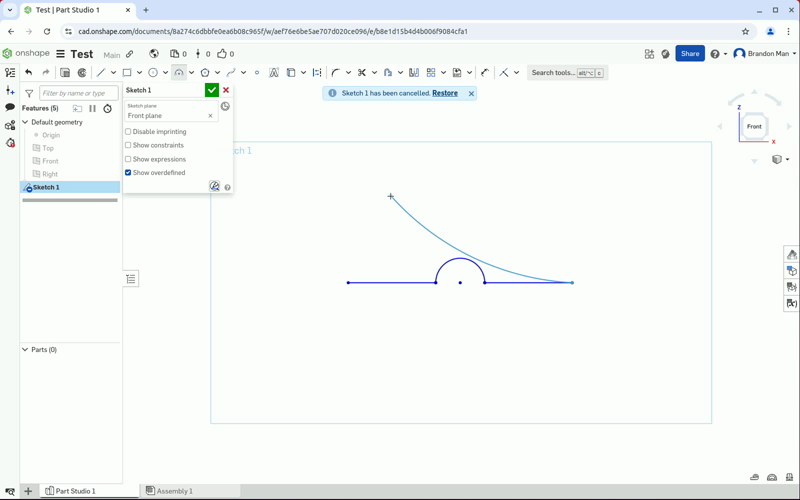
mouse_move(508, 182)
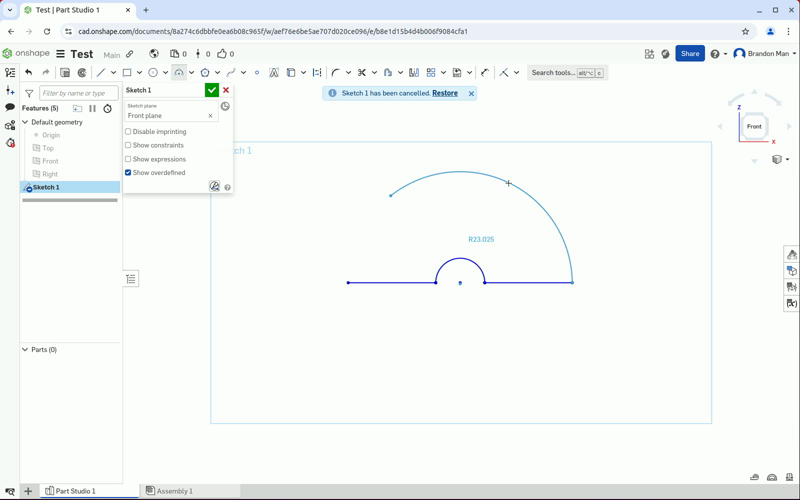
click(508, 182)
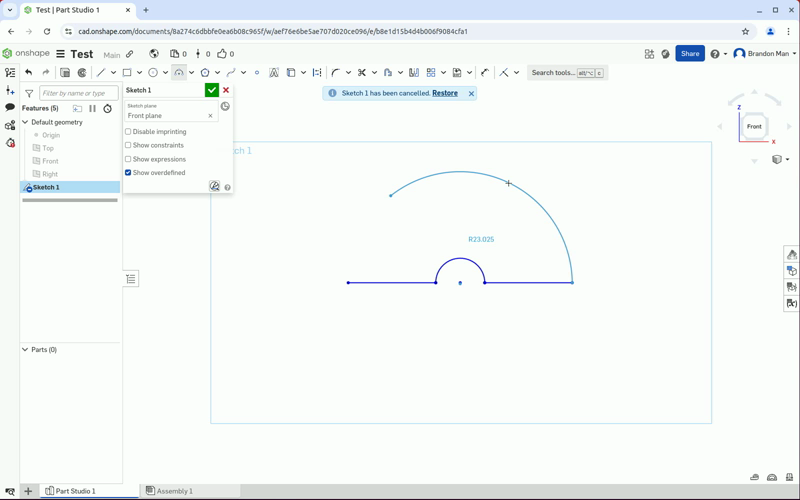
key_up(shift)
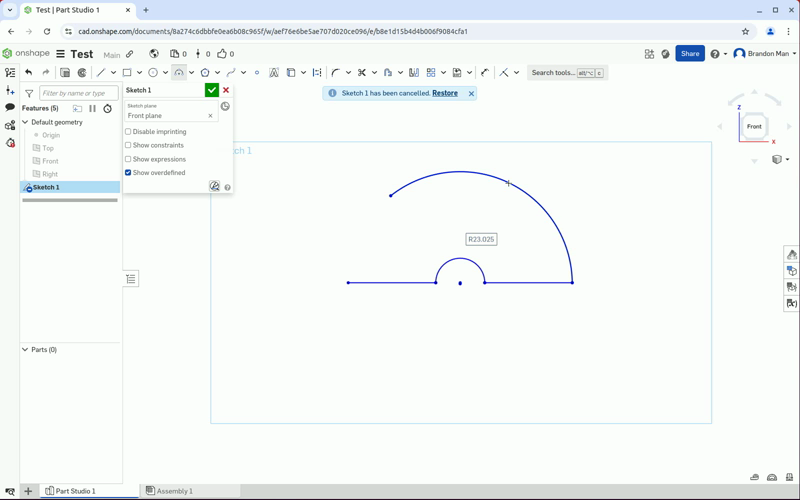
key(esc)
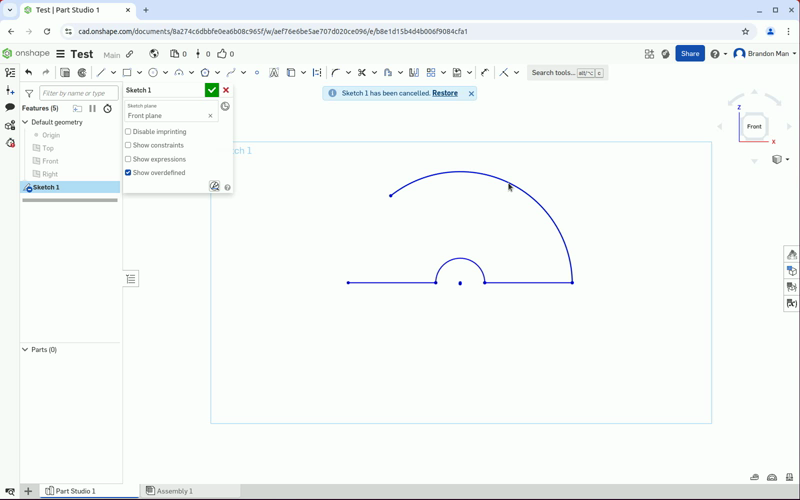
key(l)
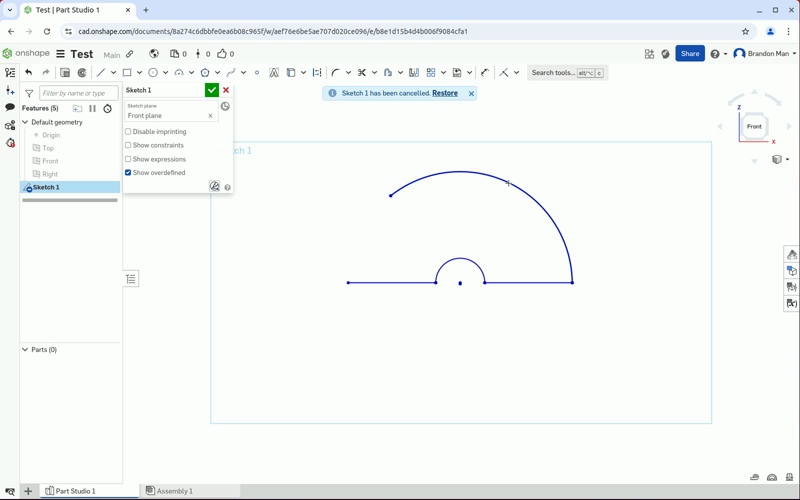
mouse_move(390, 195)
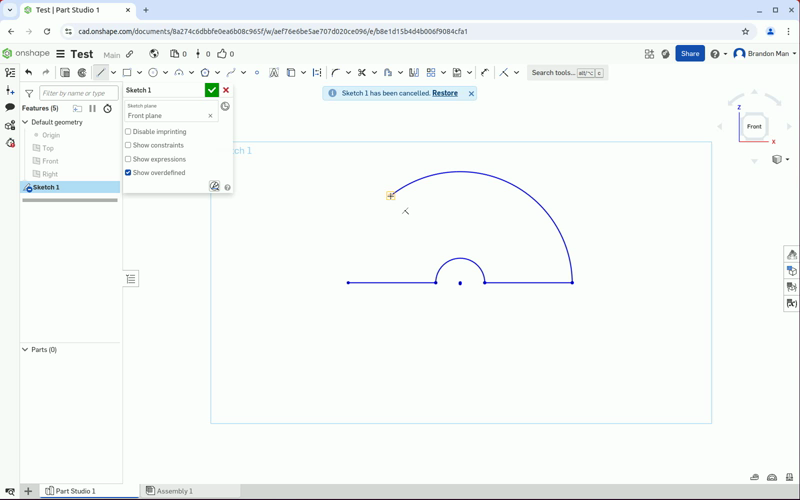
click(390, 195)
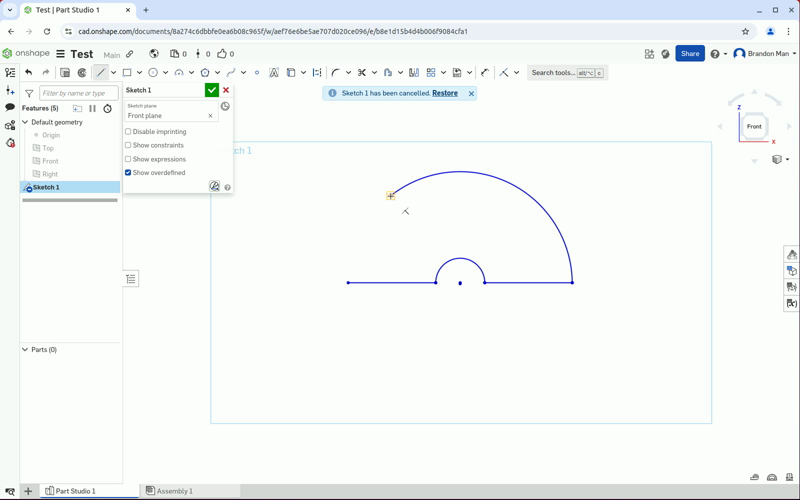
key_down(shift)
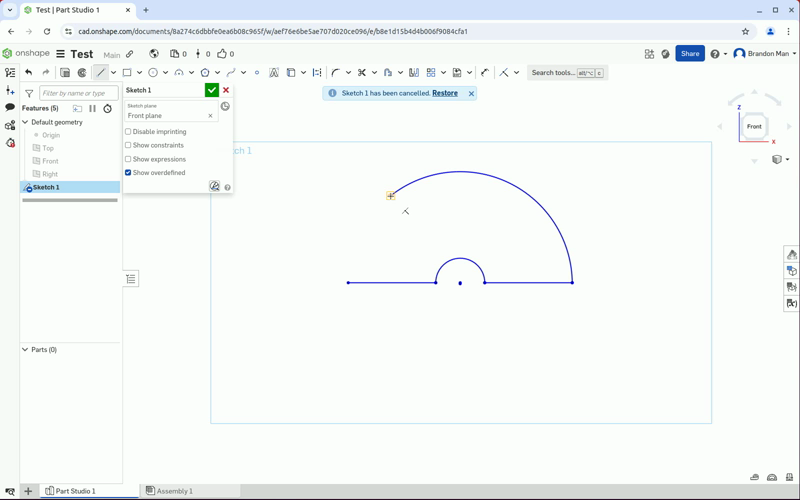
mouse_move(420, 195)
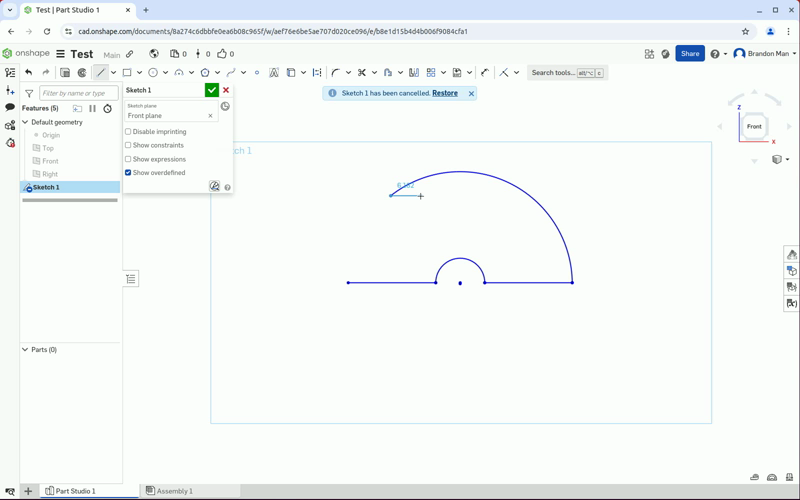
mouse_move(390, 254)
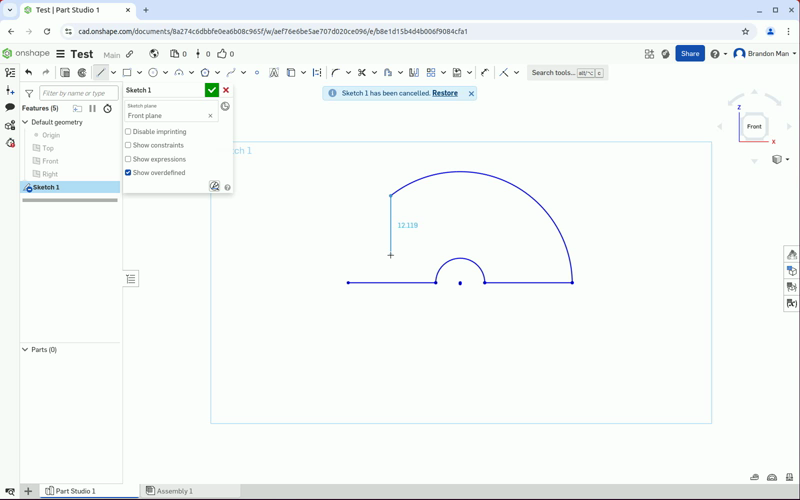
click(390, 254)
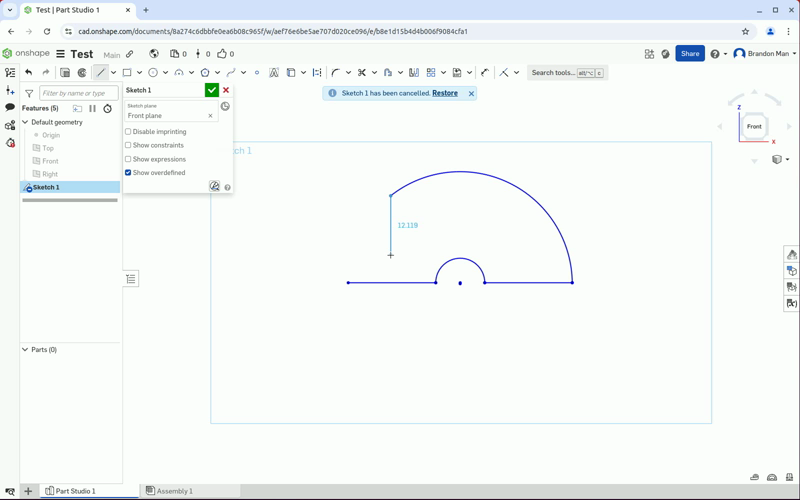
key_up(shift)
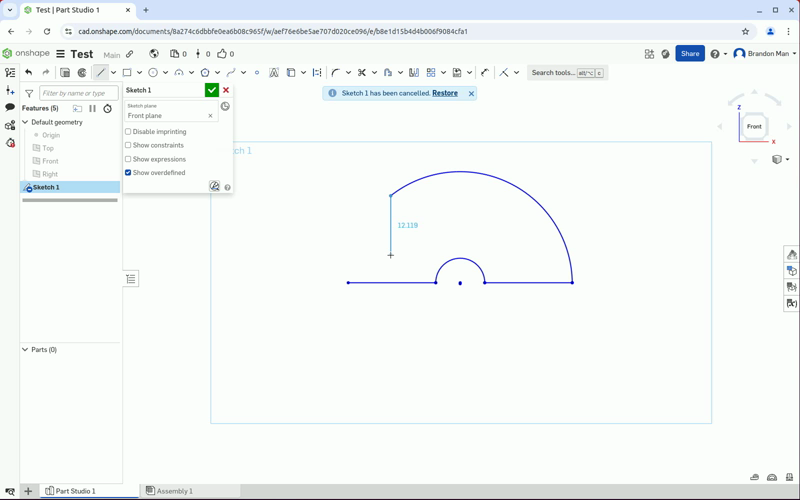
key_down(shift)
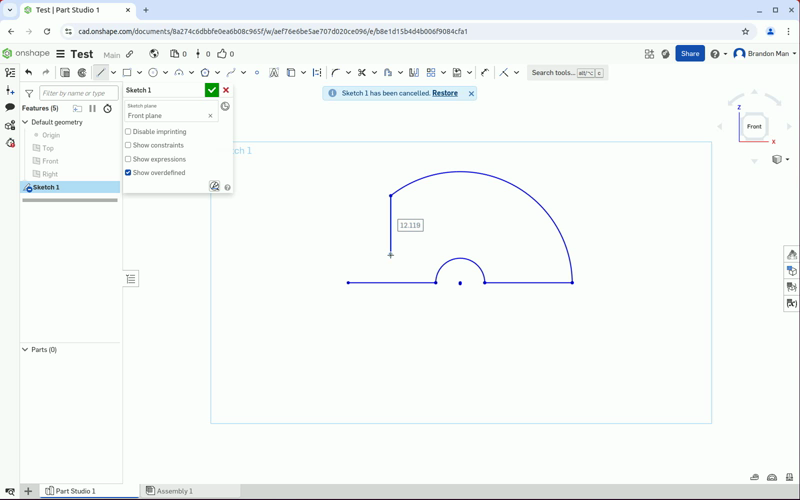
mouse_move(420, 254)
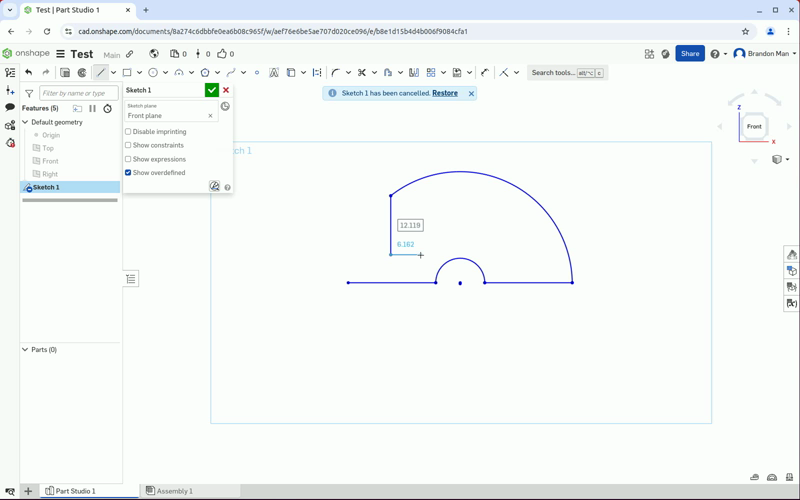
mouse_move(353, 254)
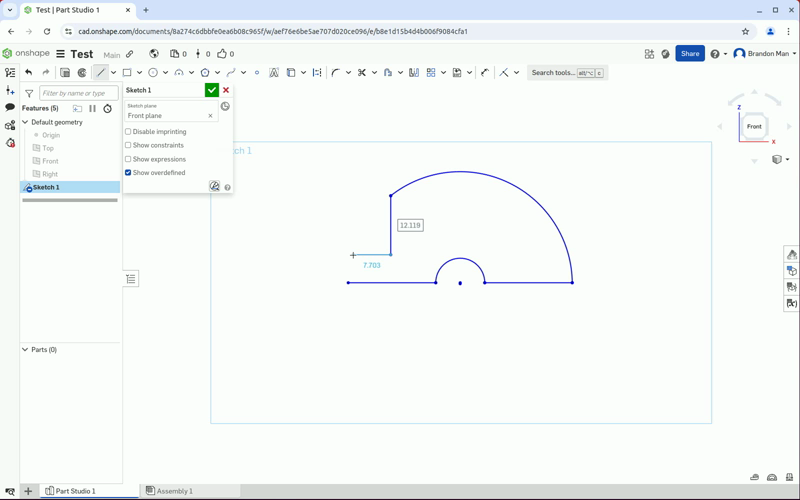
click(353, 254)
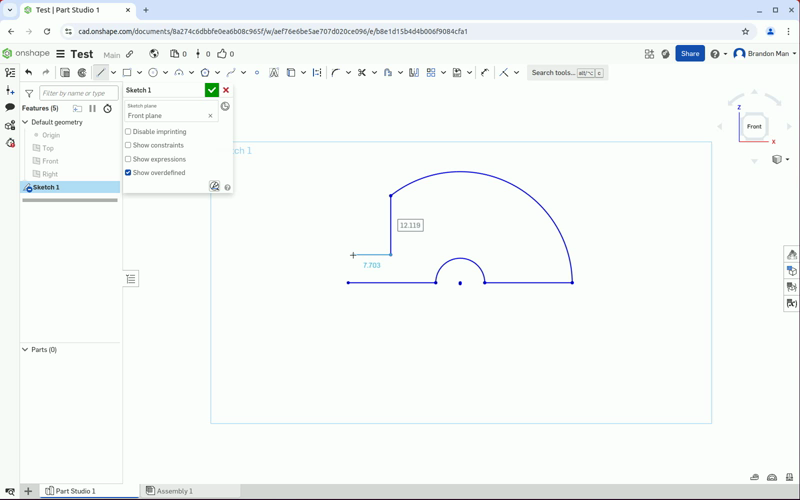
key_up(shift)
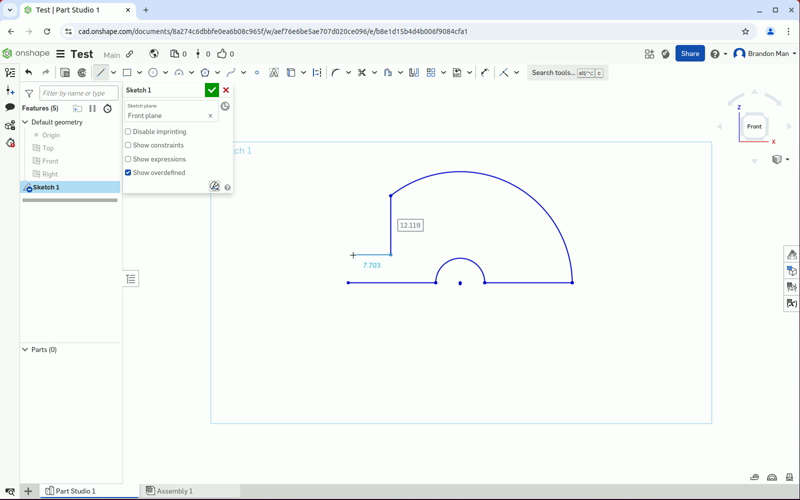
key(esc)
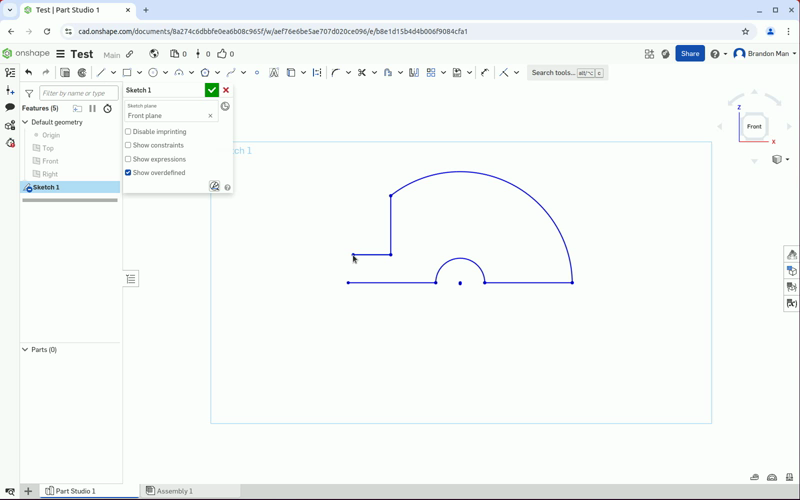
key(a)
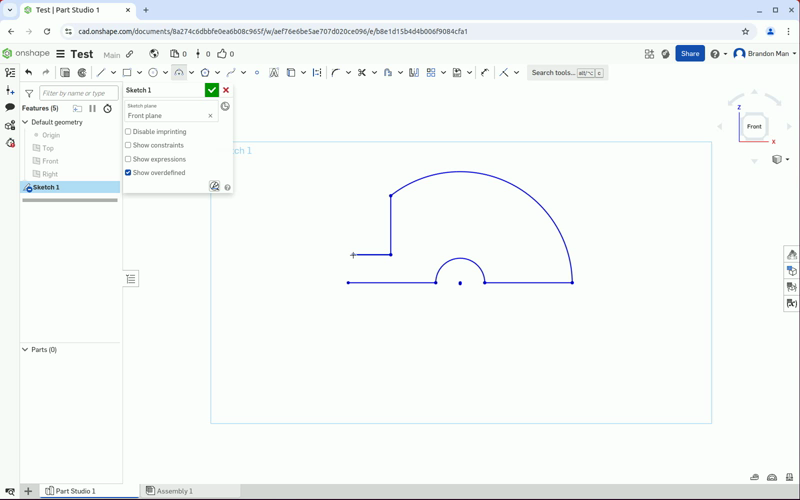
mouse_move(353, 254)
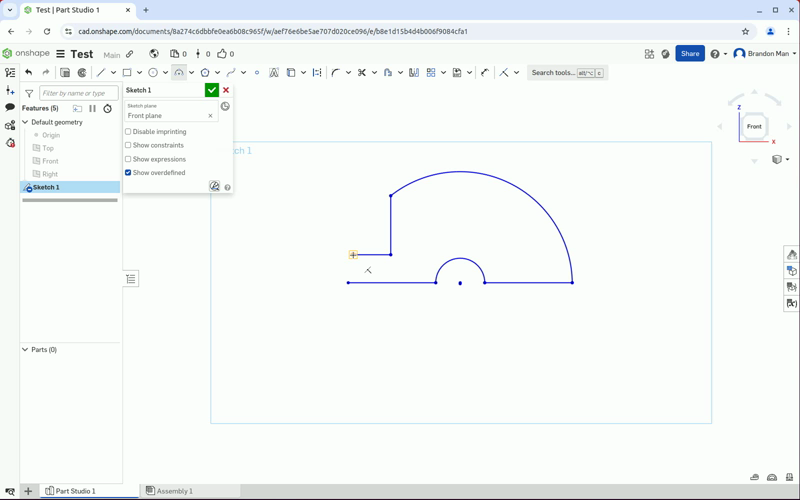
click(353, 254)
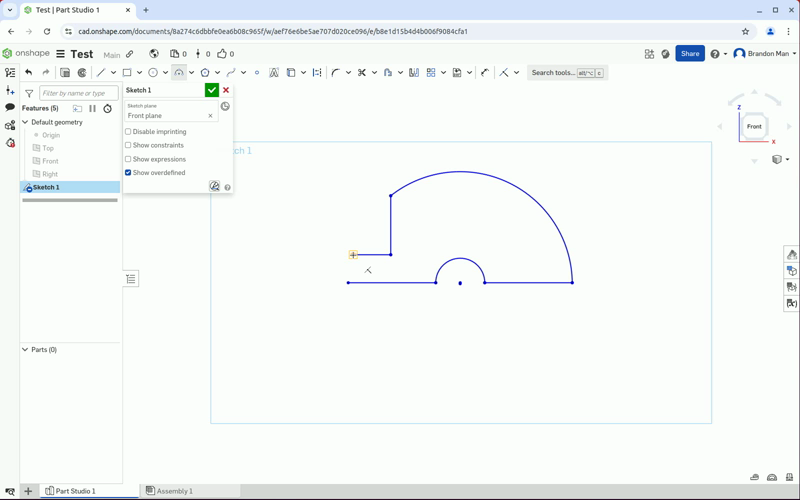
mouse_move(348, 282)
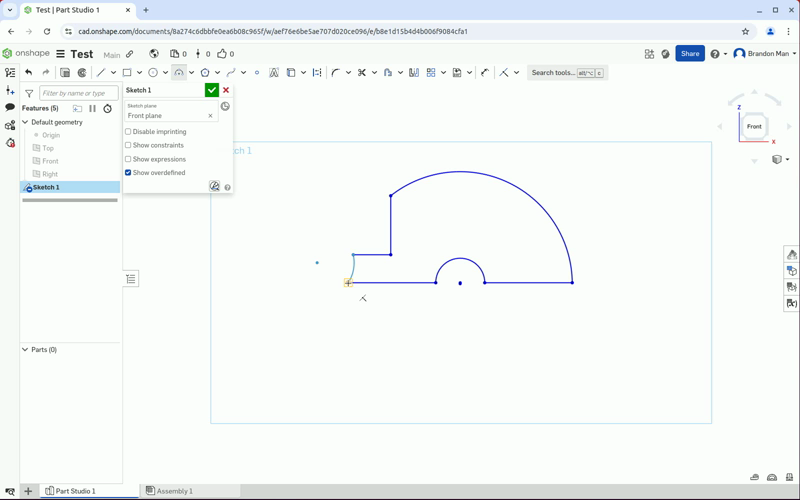
click(348, 282)
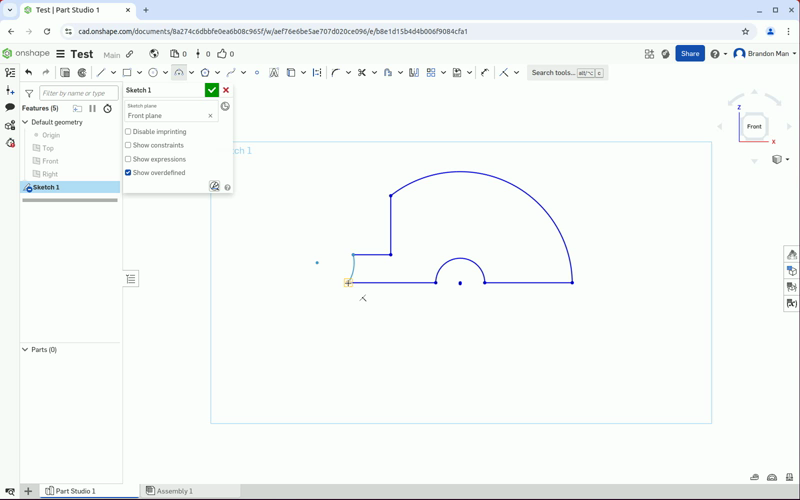
key_down(shift)
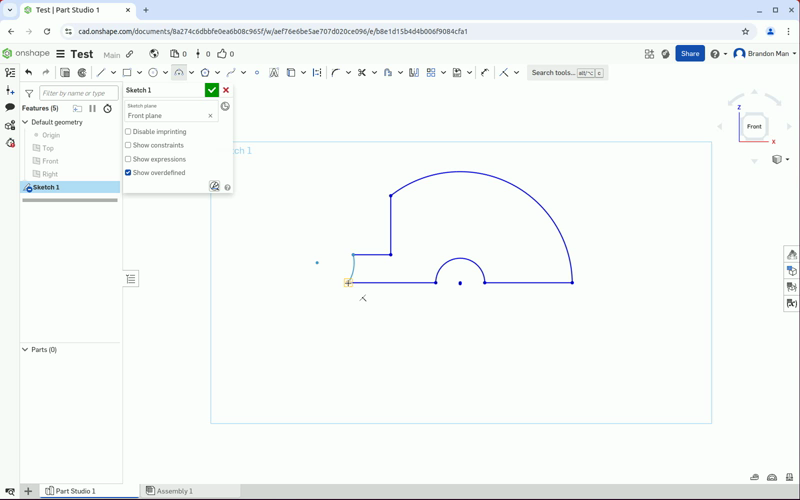
mouse_move(349, 268)
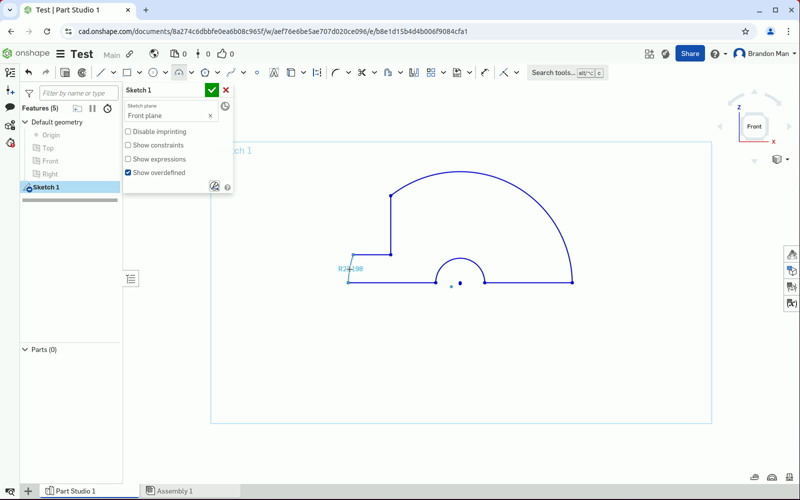
click(349, 268)
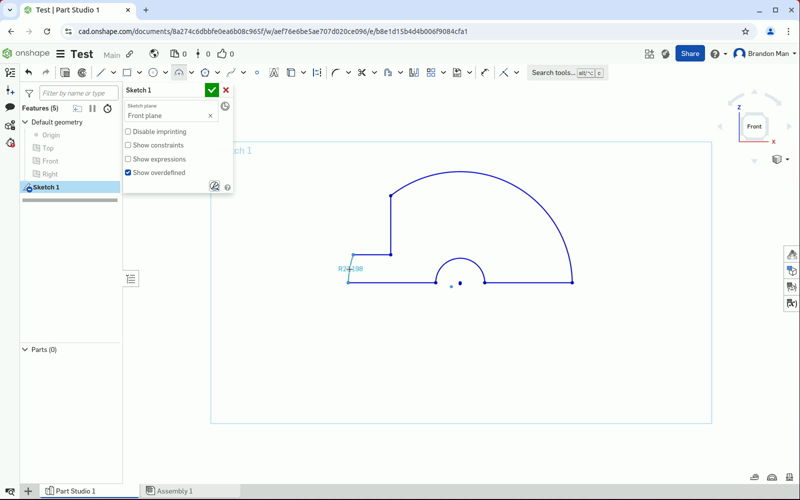
key_up(shift)
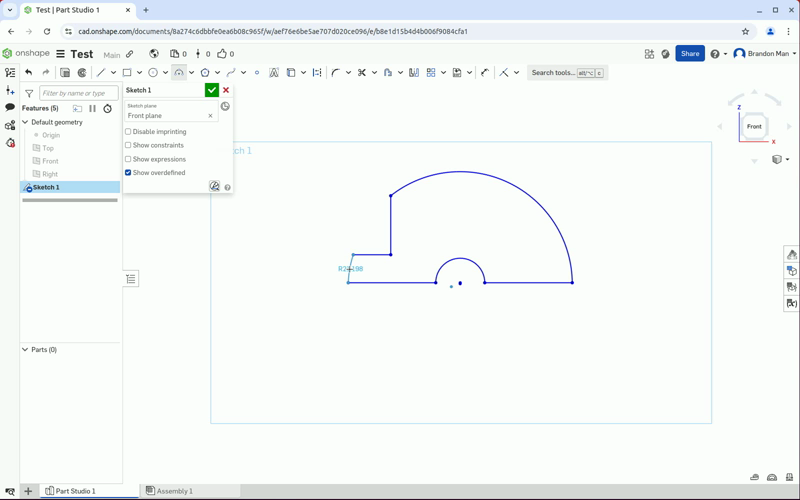
key(esc)
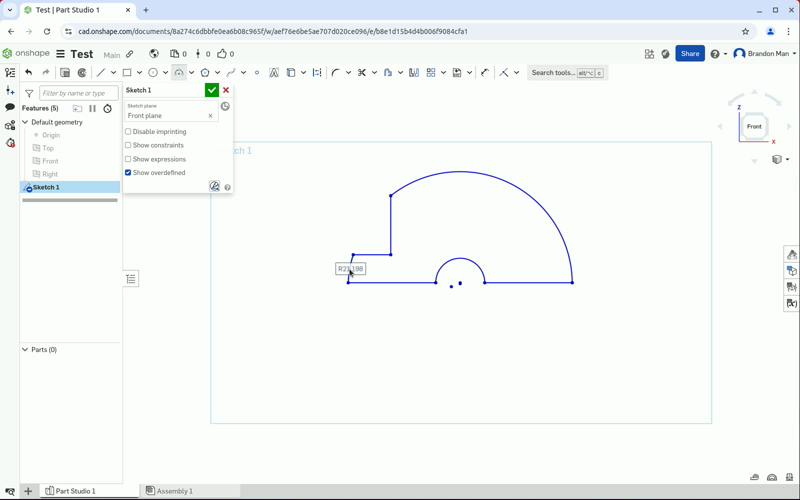
key(c)
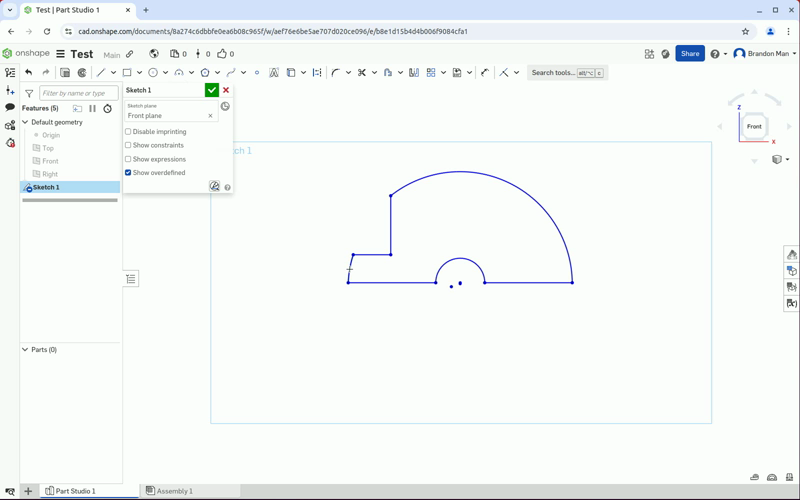
key_down(shift)
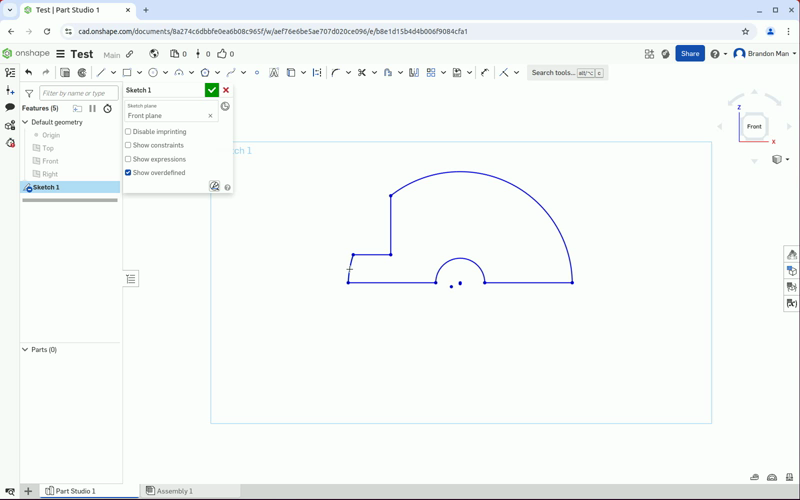
mouse_move(433, 254)
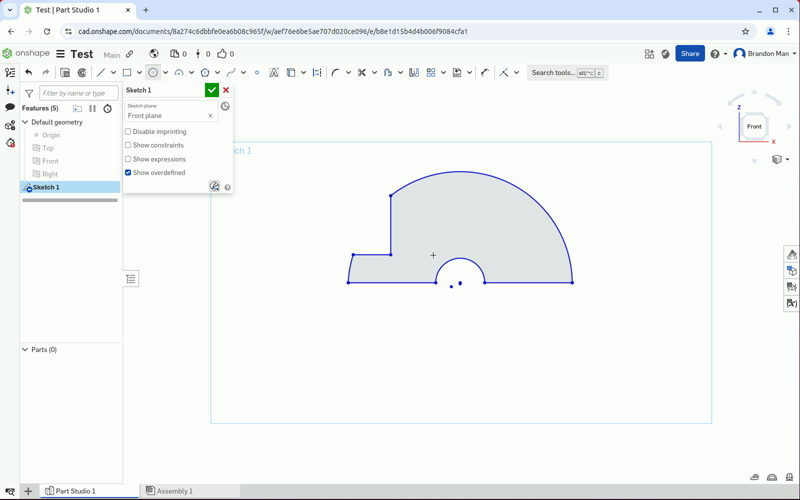
click(433, 254)
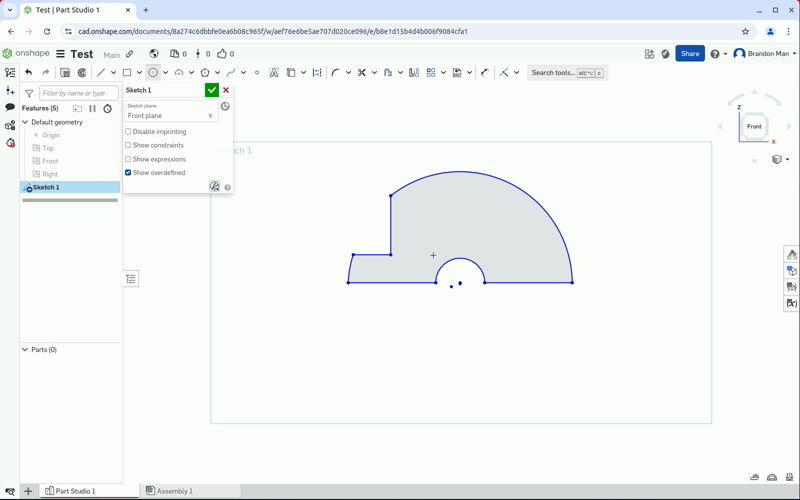
key_up(shift)
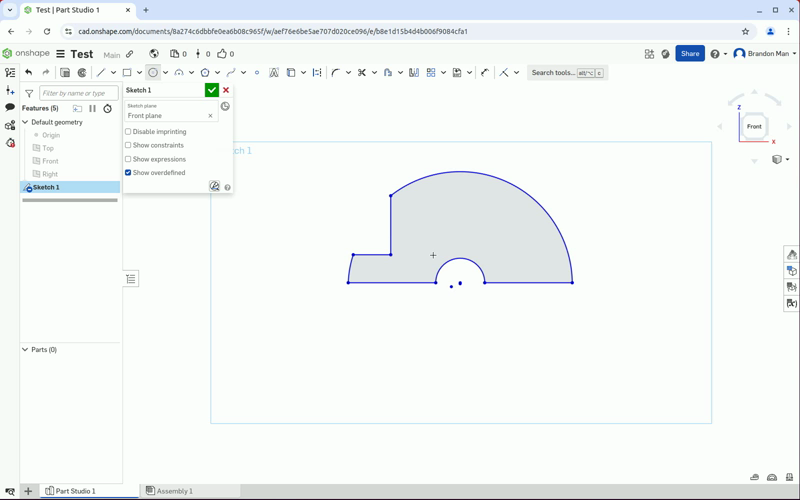
mouse_move(440, 254)
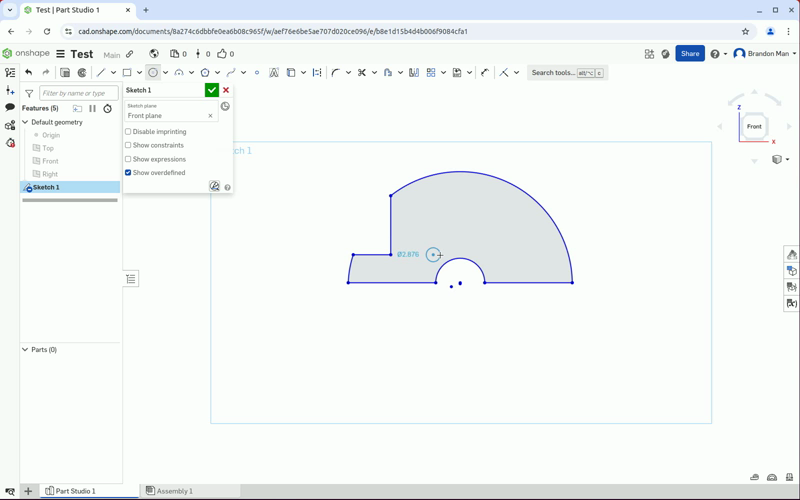
click(440, 254)
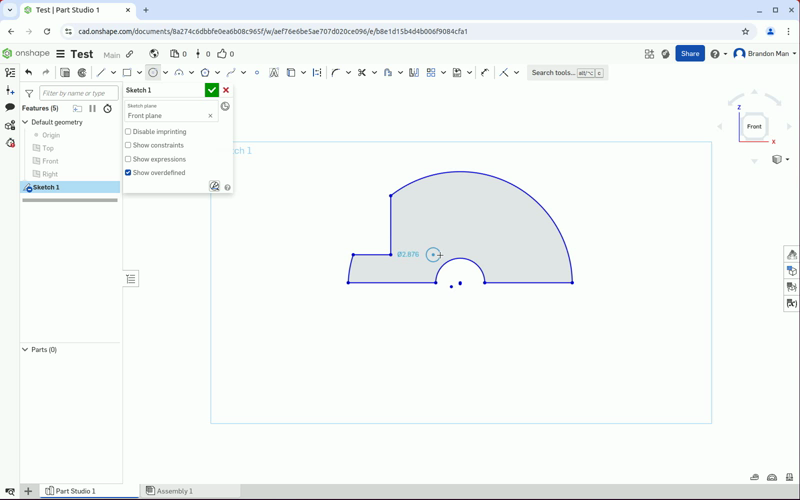
key(esc)
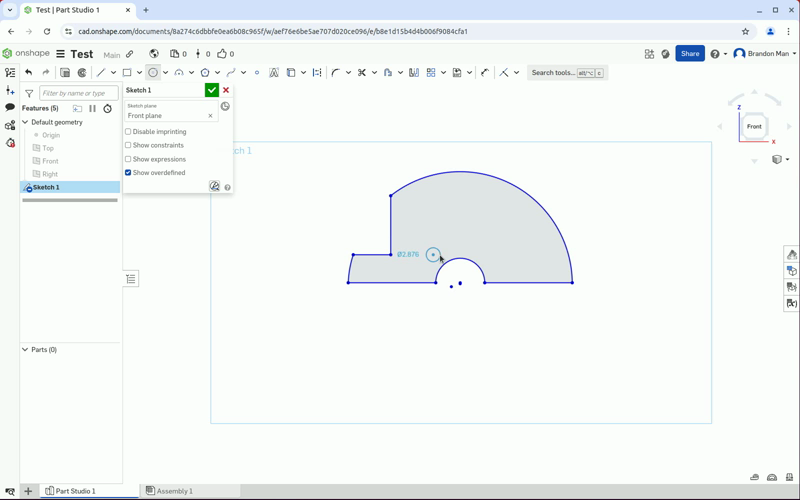
key(c)
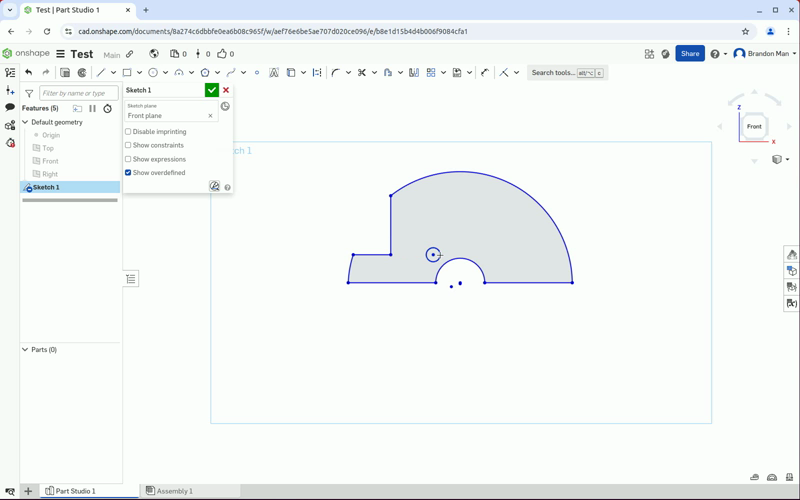
key_down(shift)
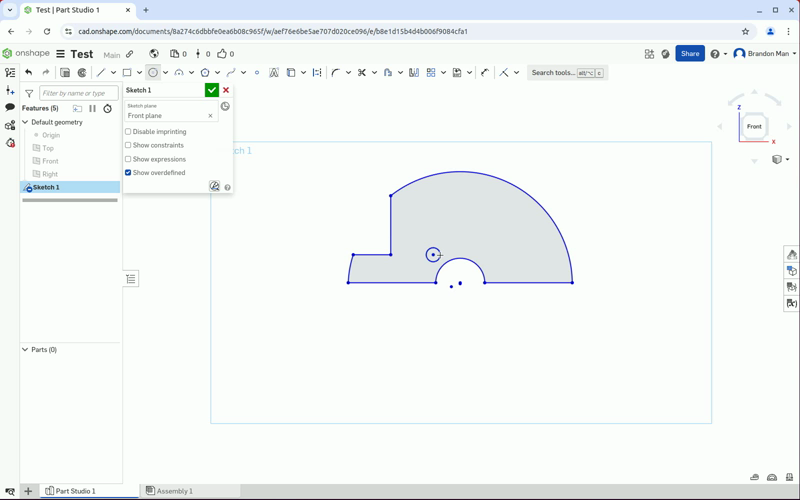
mouse_move(487, 254)
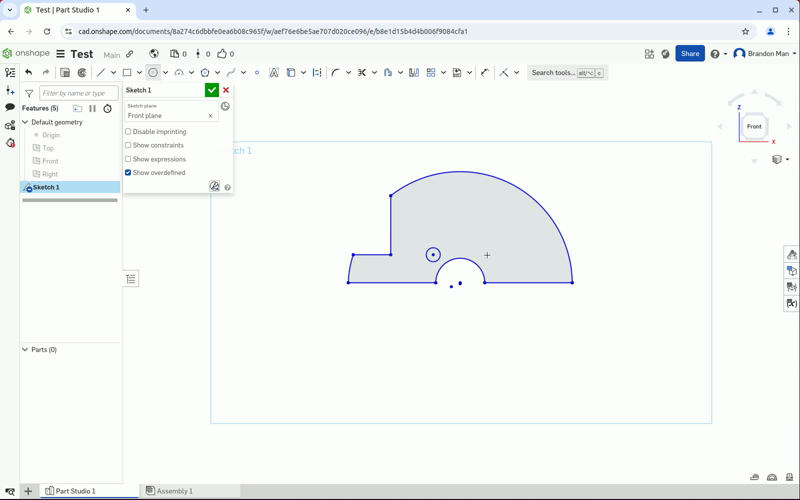
click(487, 254)
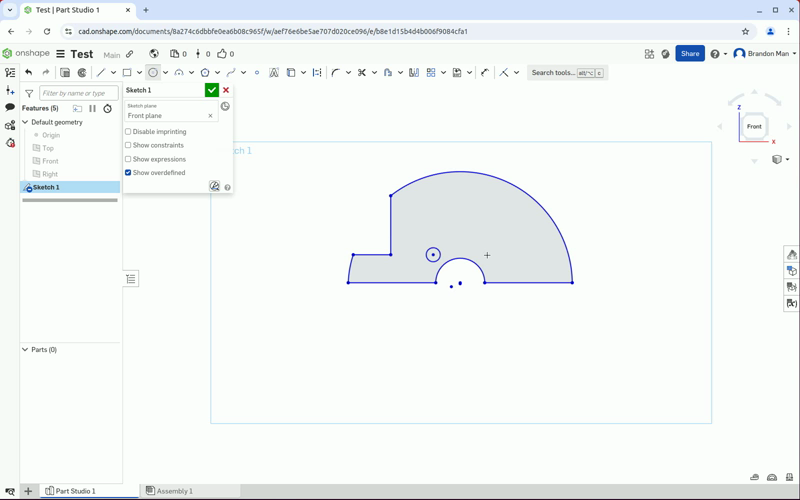
key_up(shift)
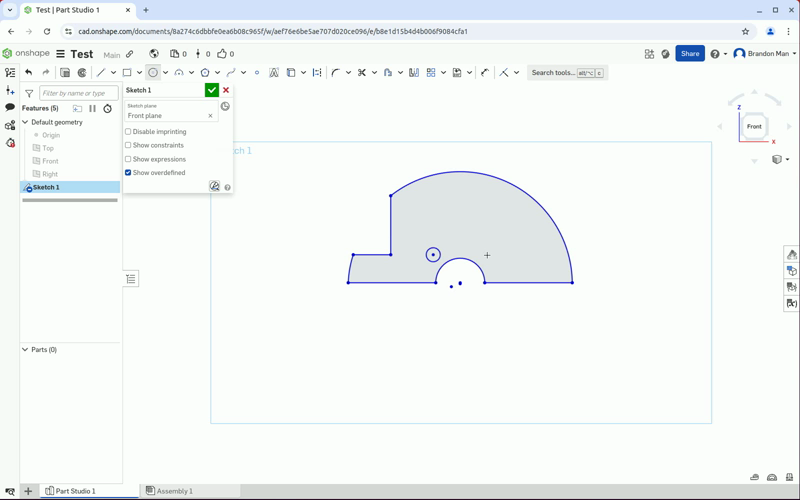
mouse_move(494, 254)
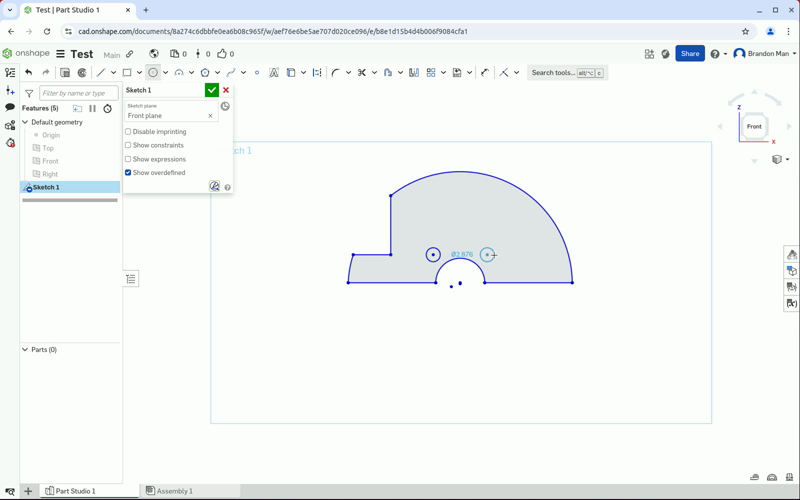
click(494, 254)
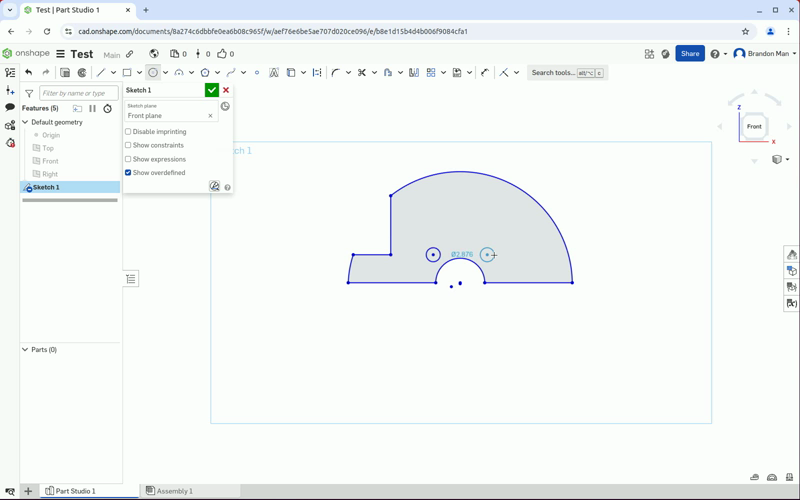
key(esc)
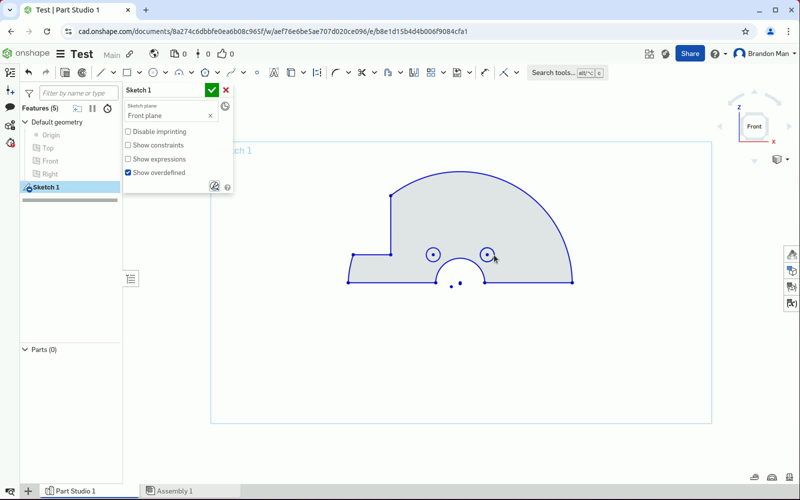
mouse_move(471, 220)
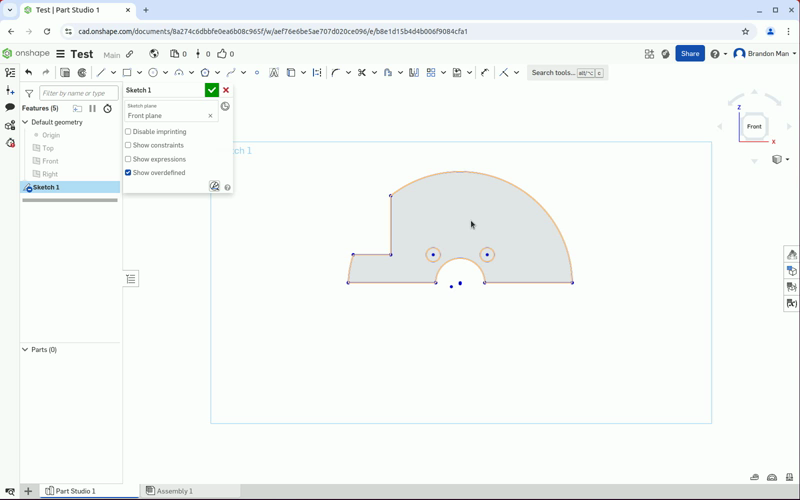
click(471, 220)
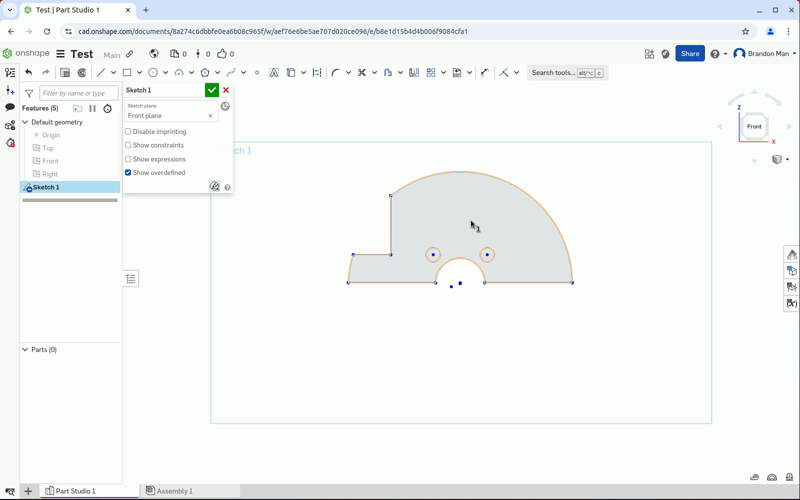
mouse_move(73, 352)
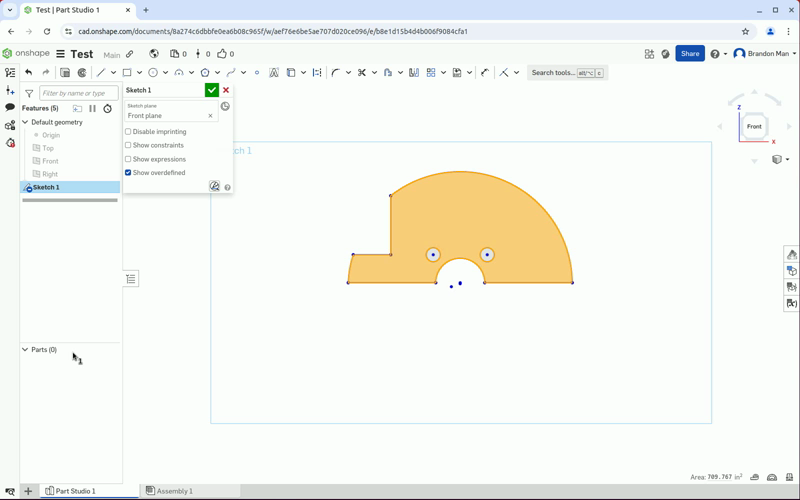
key(shift+y)
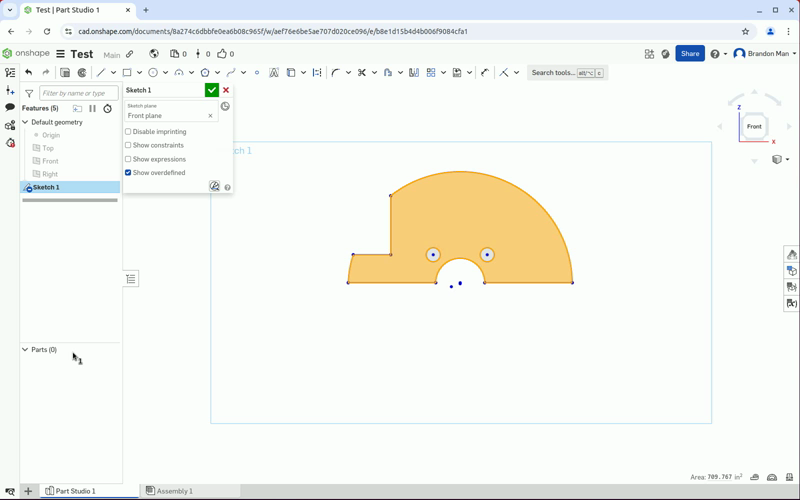
key(shift+e)
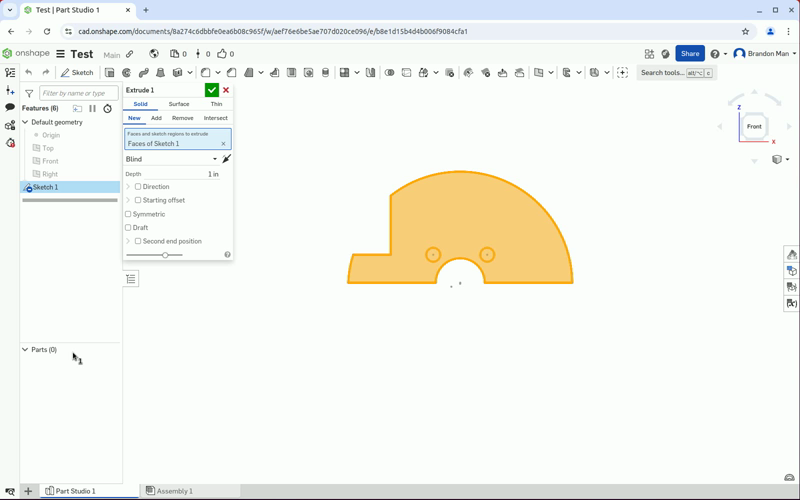
mouse_move(143, 106)
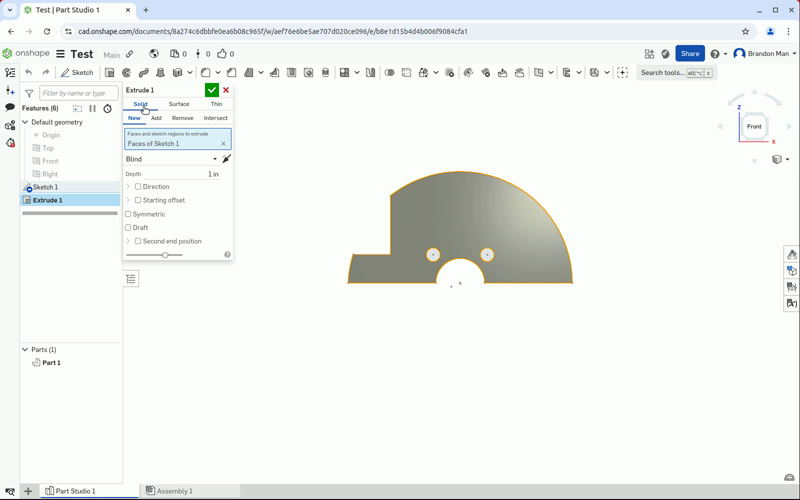
click(143, 106)
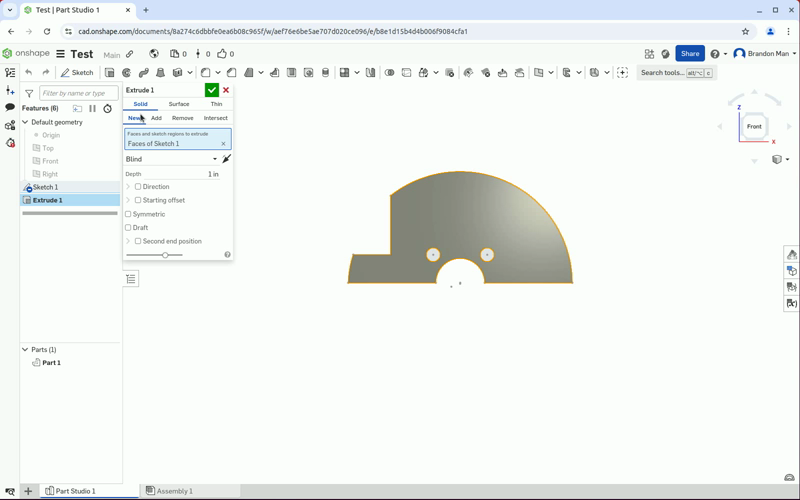
mouse_move(137, 120)
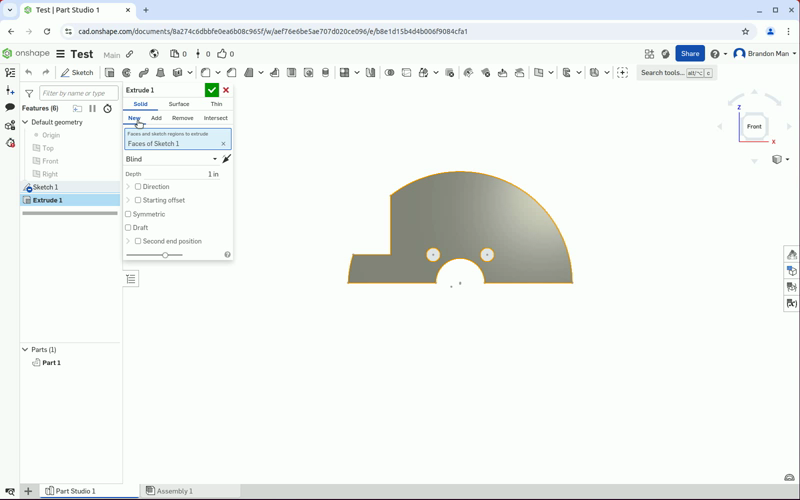
click(137, 120)
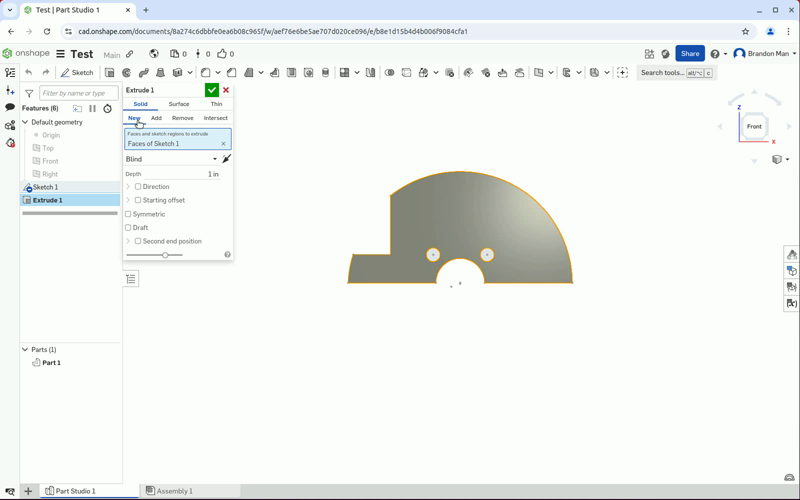
key(tab, 4)
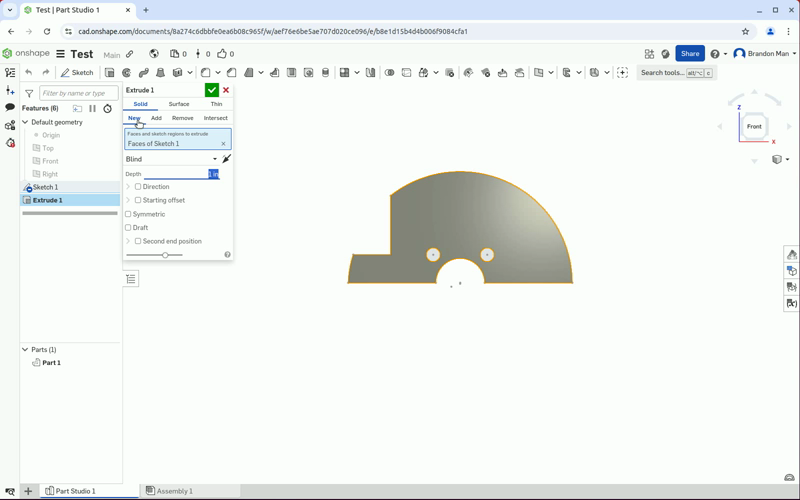
text(4.092)
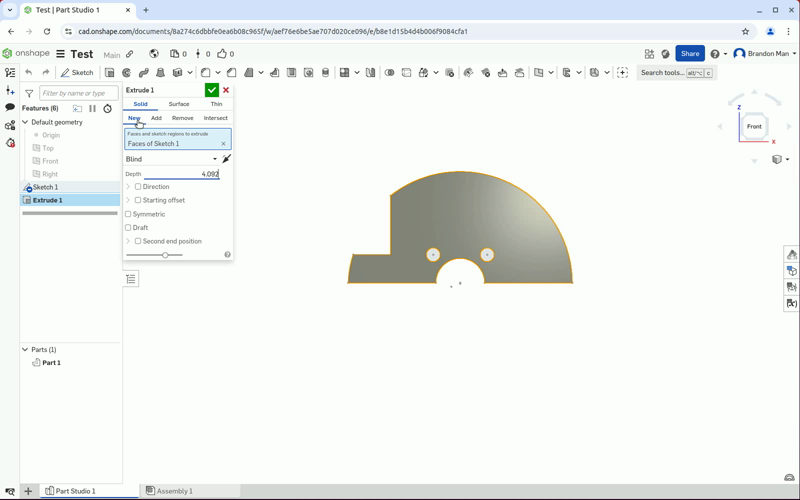
key(enter)
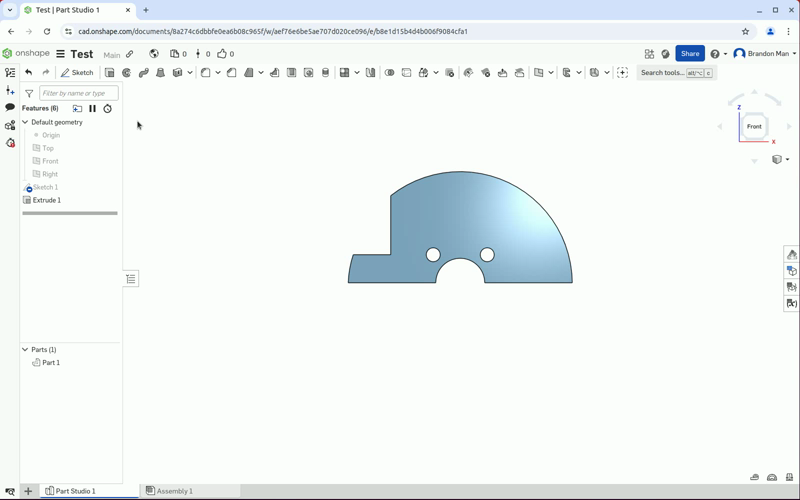
key(shift+h)
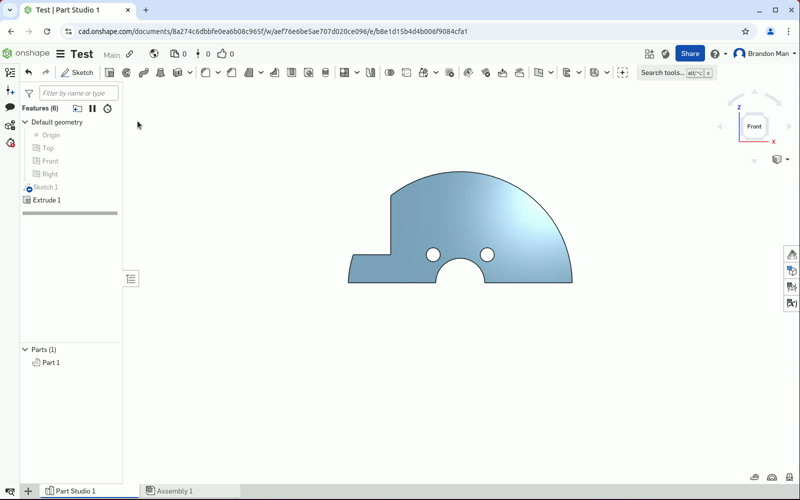
key(shift+h)
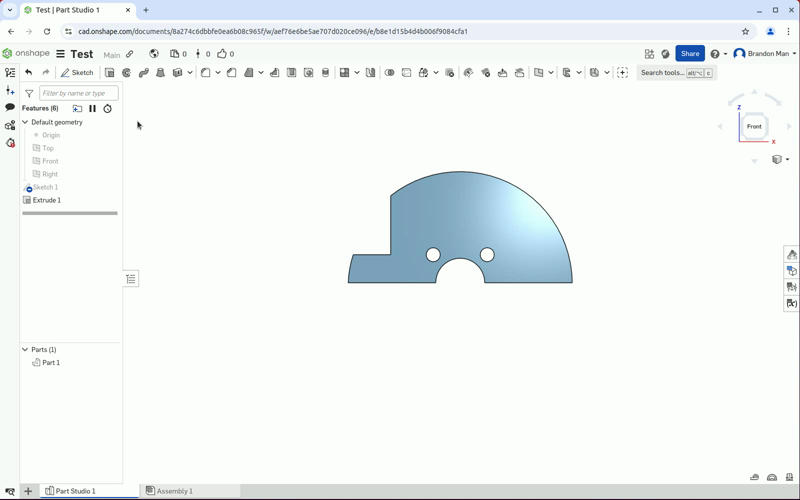
mouse_move(73, 189)
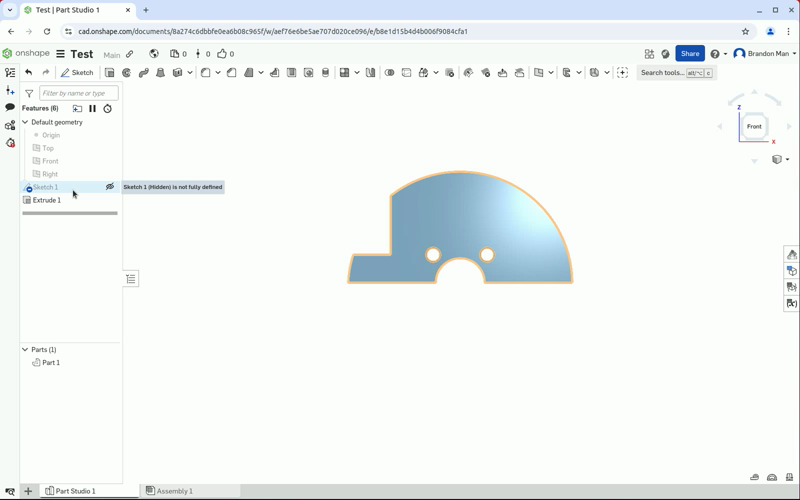
click(73, 189)
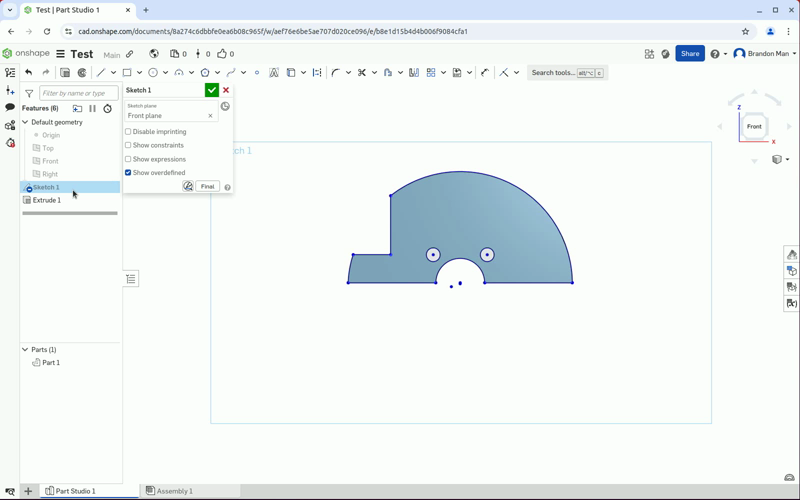
mouse_move(229, 92)
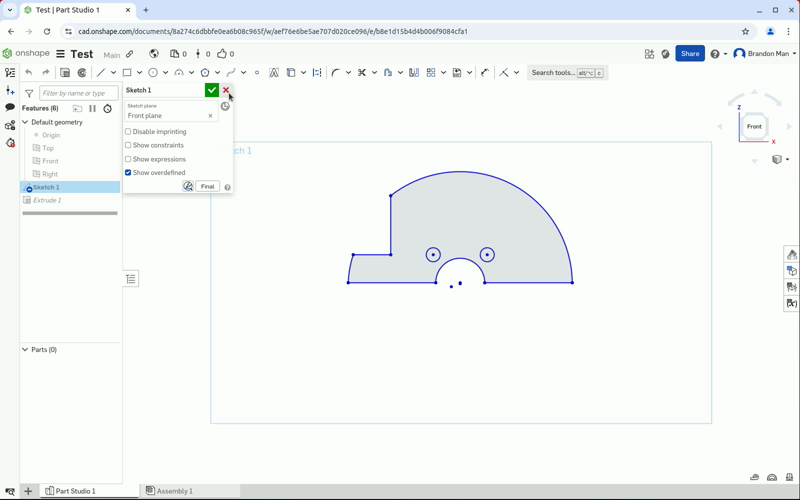
click(229, 92)
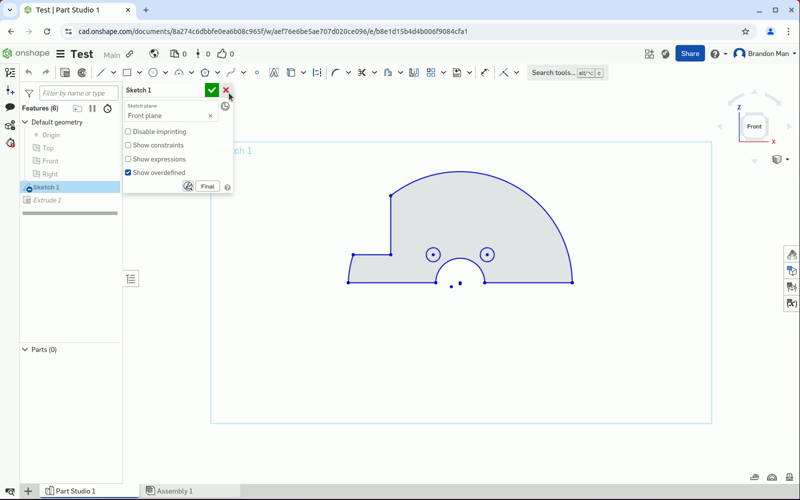
key(shift+s)
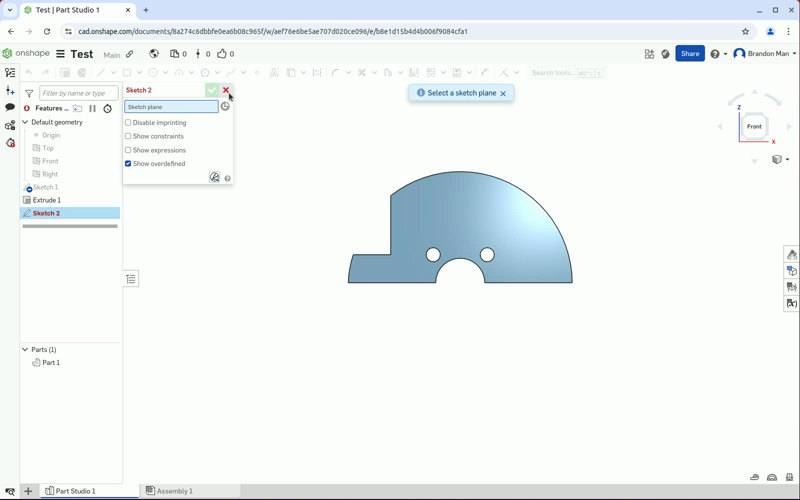
mouse_move(73, 163)
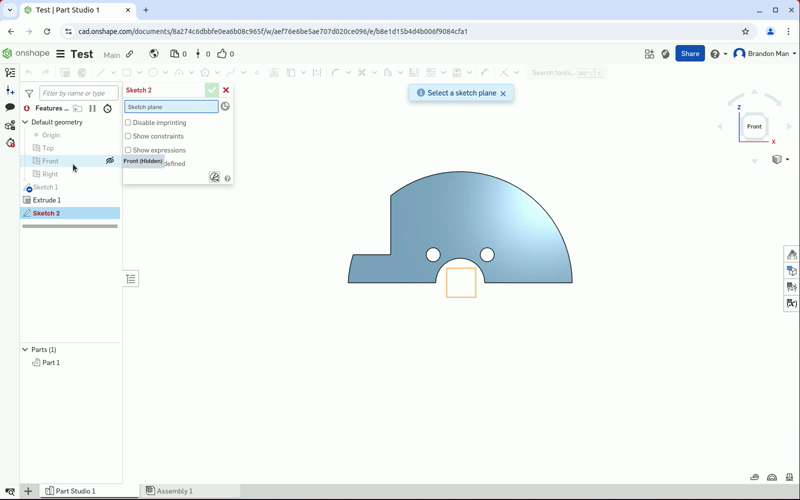
click(73, 163)
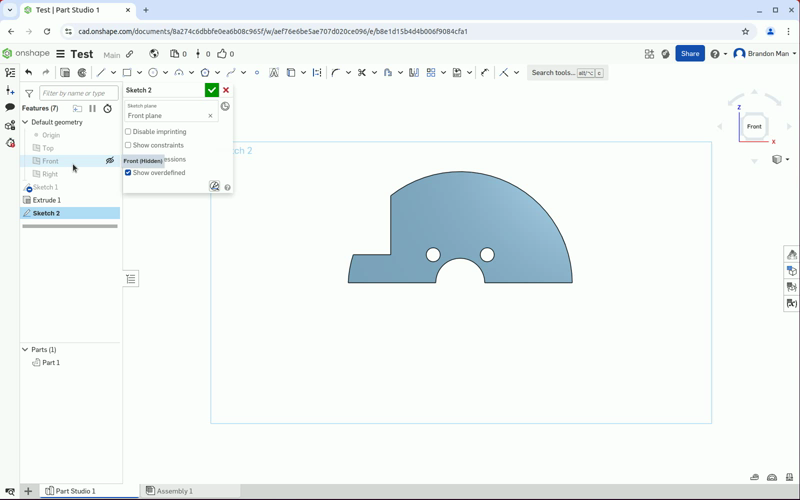
mouse_move(73, 352)
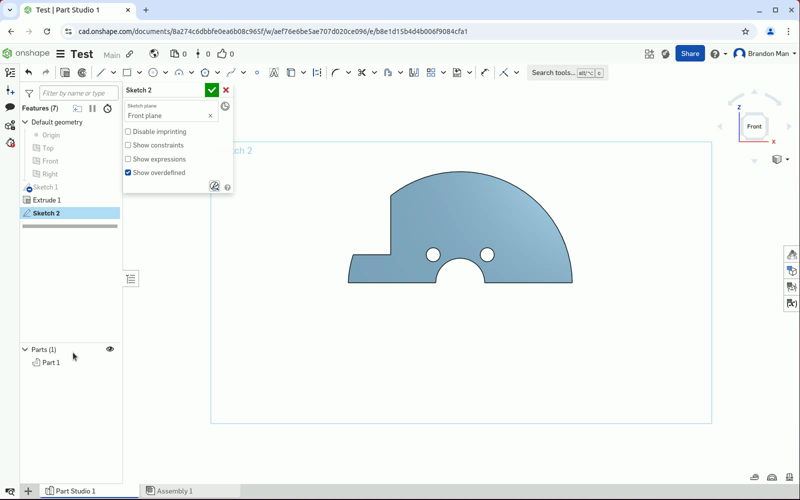
key(y)
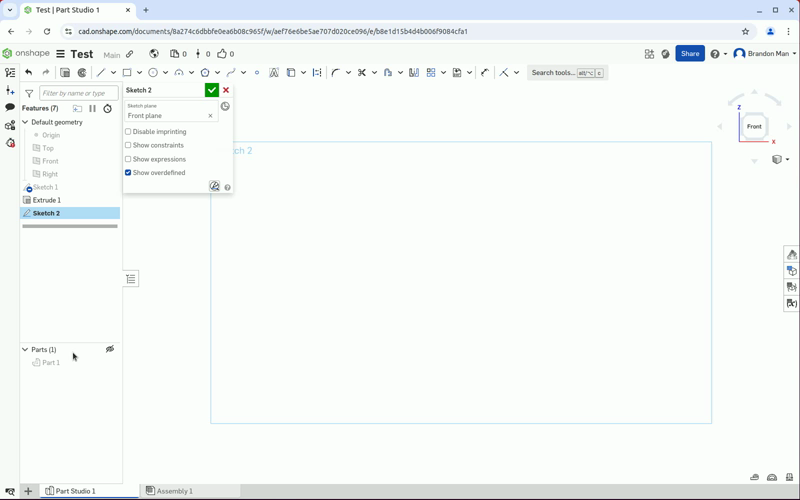
key(a)
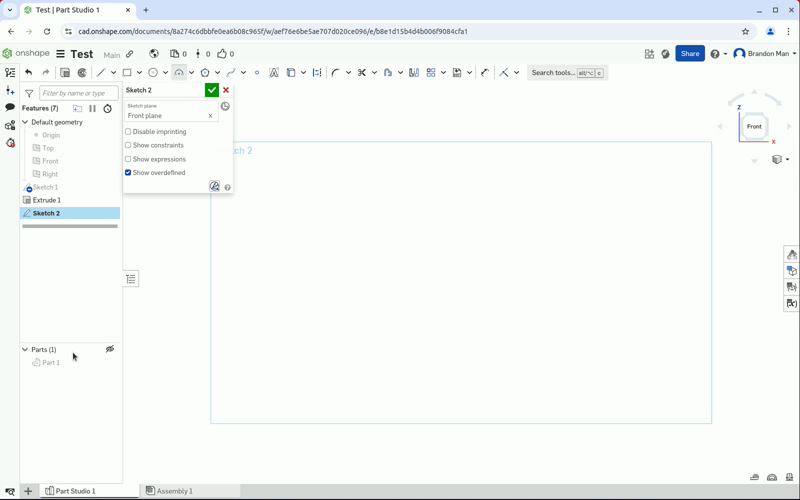
key_down(shift)
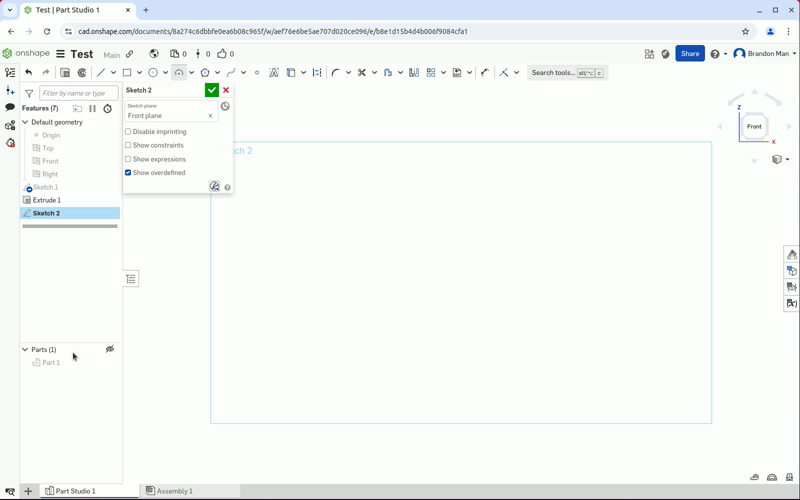
mouse_move(348, 282)
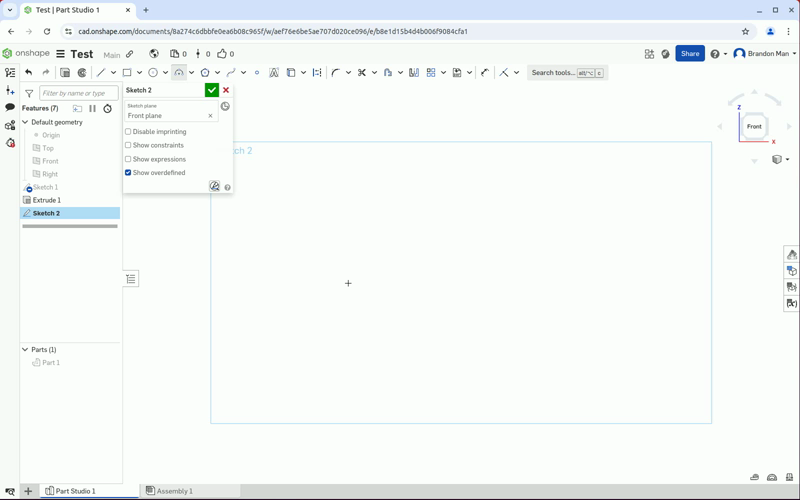
click(348, 282)
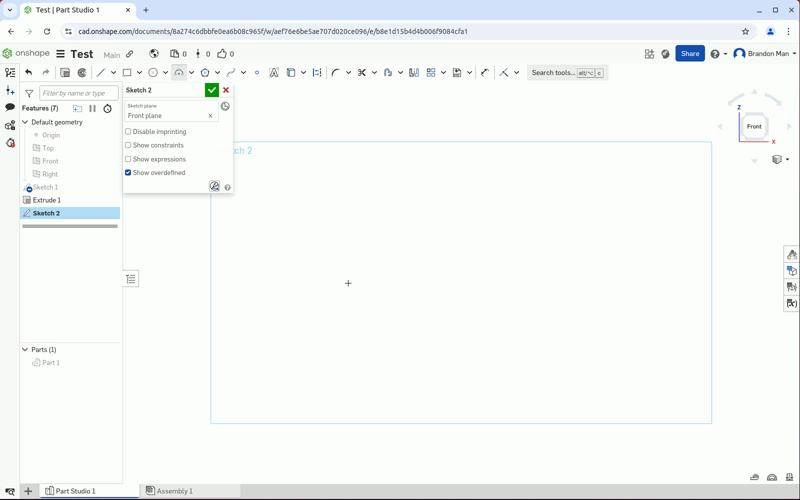
key_up(shift)
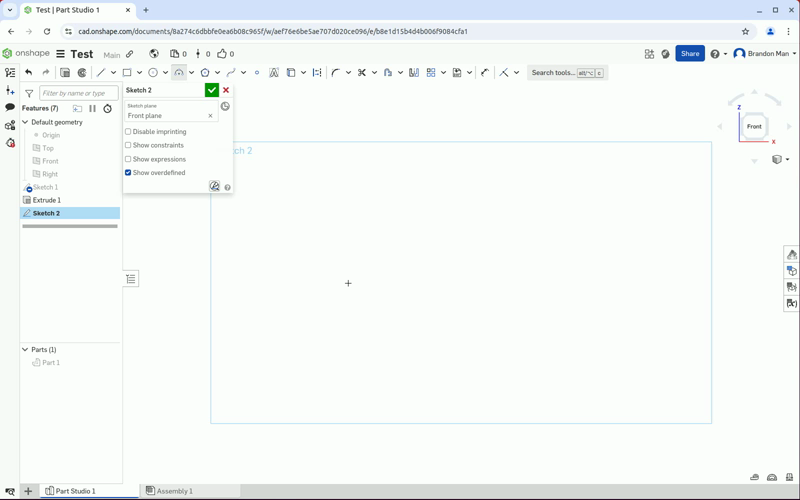
key_down(shift)
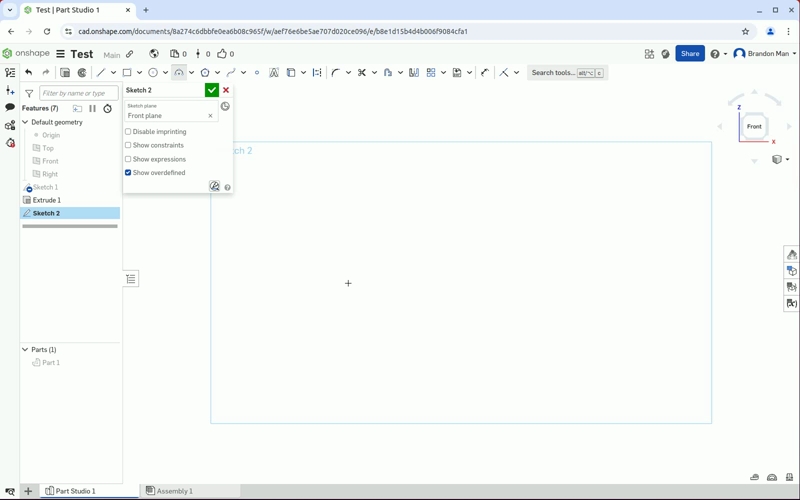
mouse_move(529, 370)
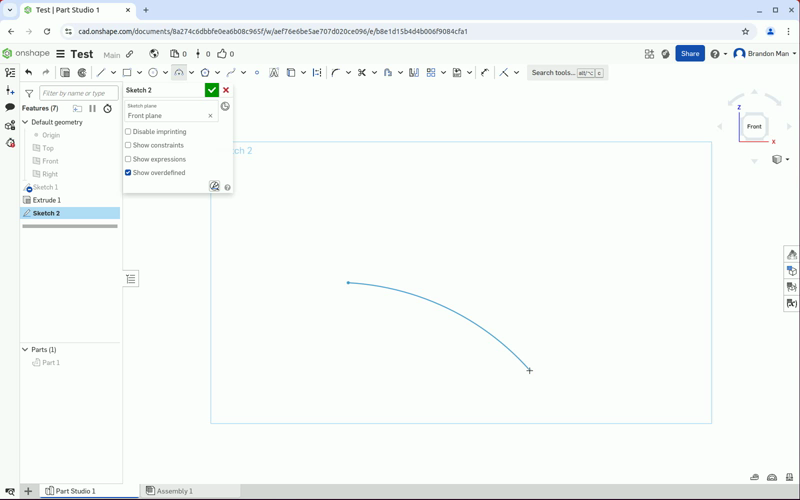
click(529, 370)
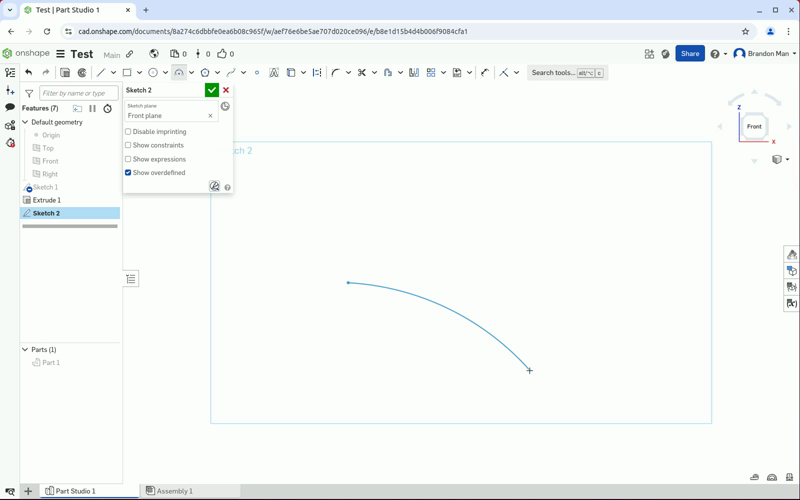
mouse_move(411, 383)
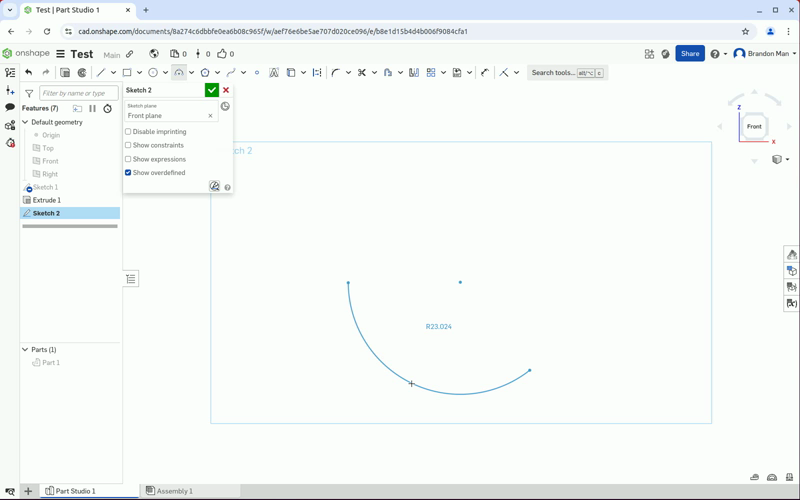
click(411, 383)
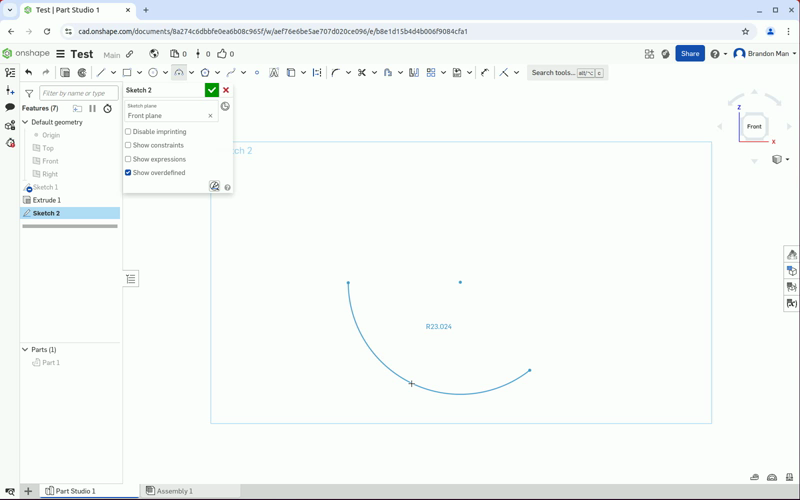
key_up(shift)
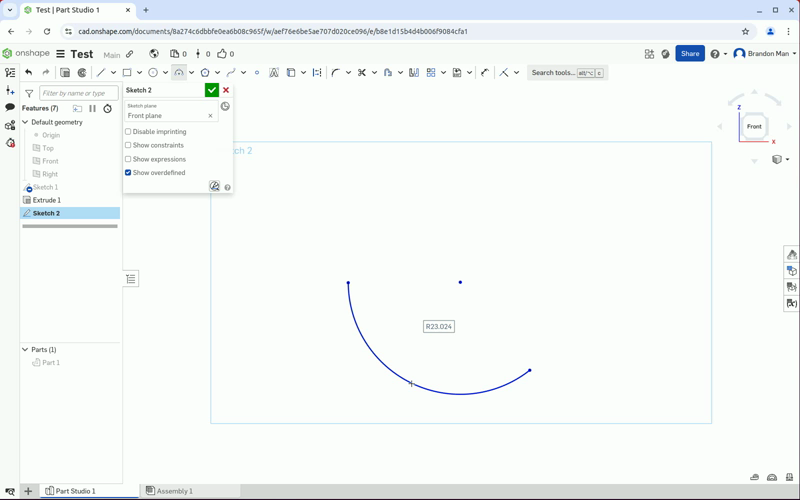
key(esc)
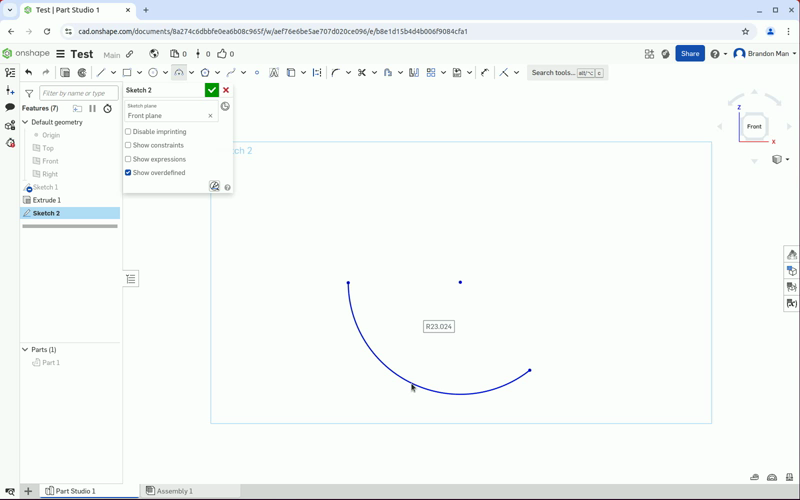
key(l)
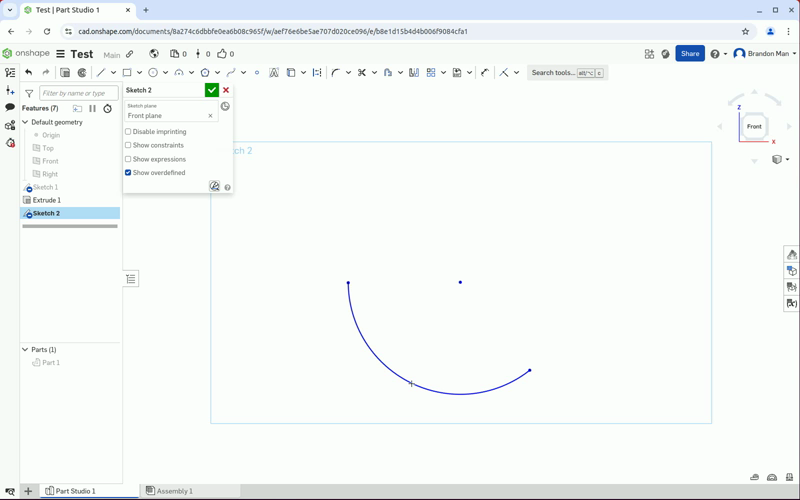
mouse_move(529, 370)
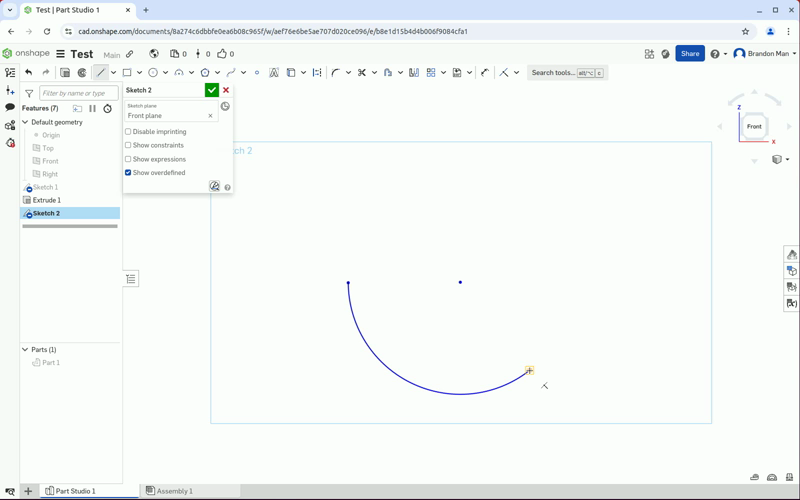
click(529, 370)
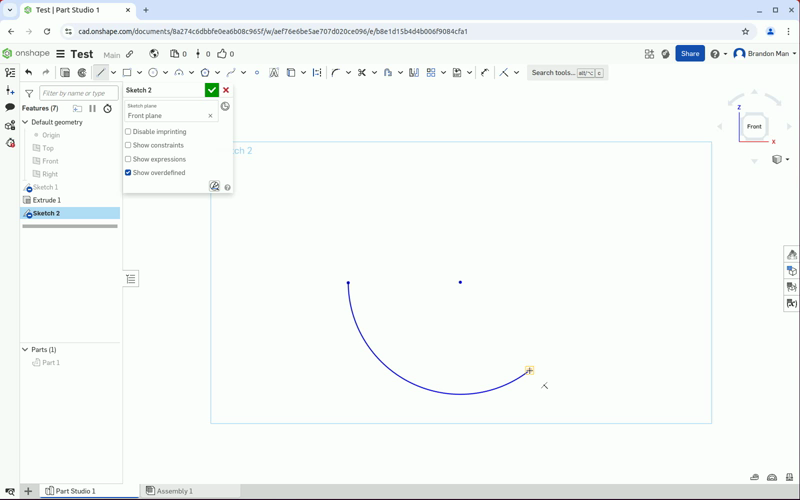
key_down(shift)
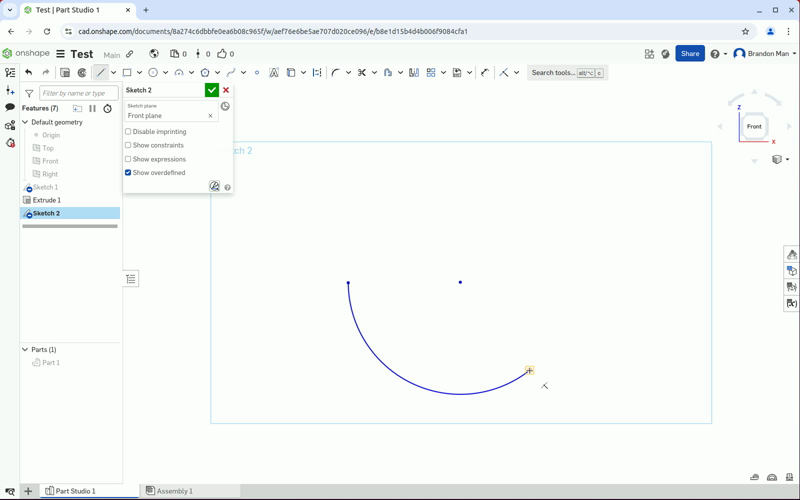
mouse_move(559, 370)
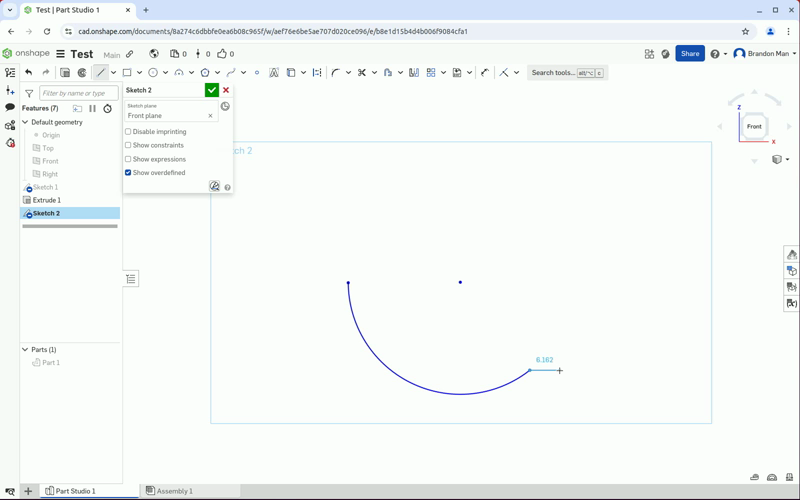
mouse_move(529, 313)
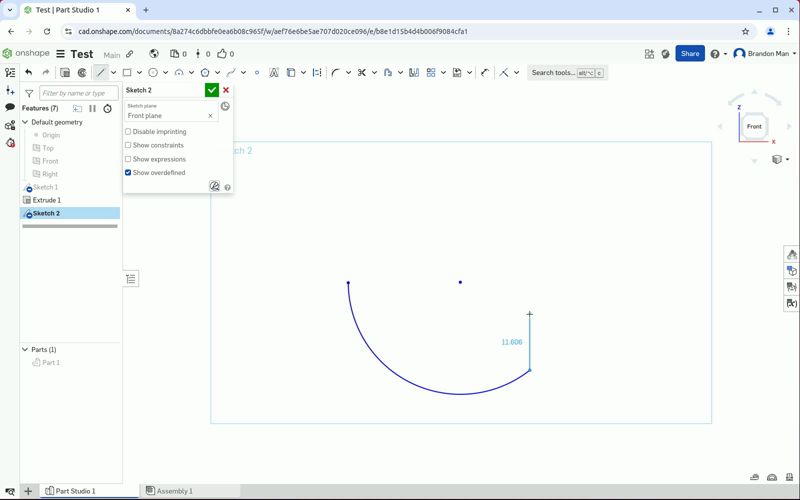
click(529, 313)
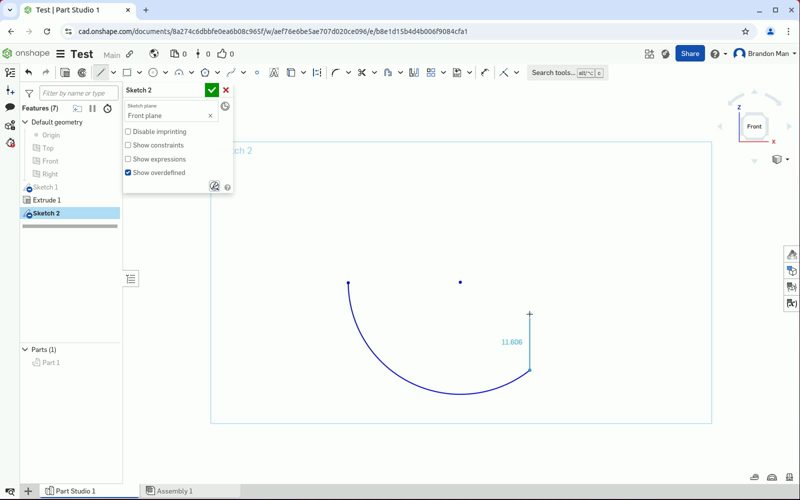
key_up(shift)
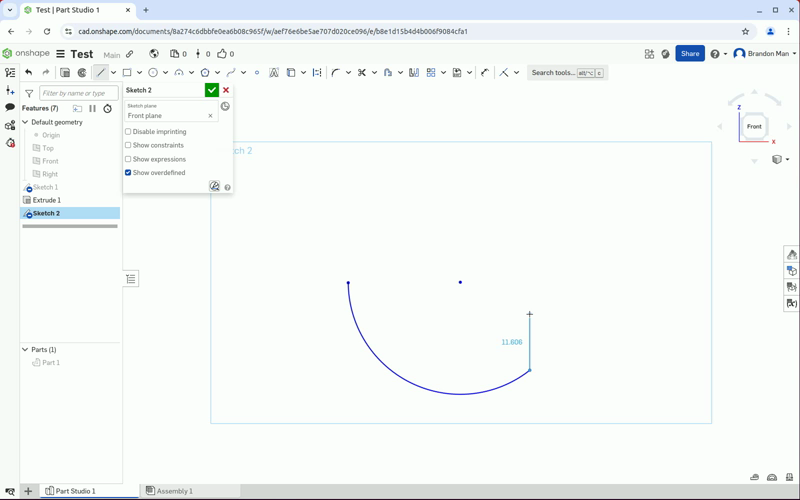
key_down(shift)
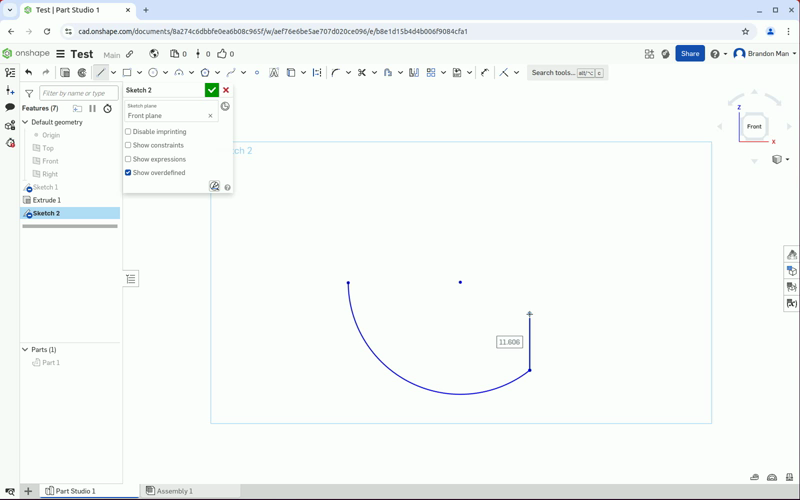
mouse_move(559, 313)
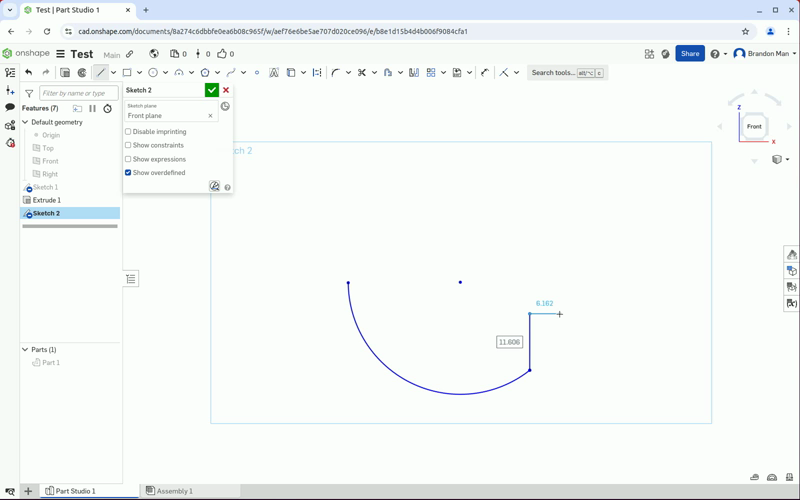
mouse_move(567, 311)
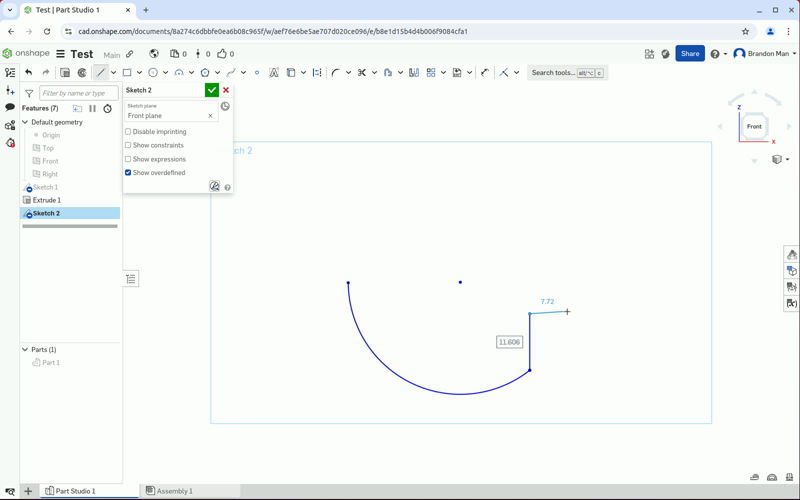
click(567, 311)
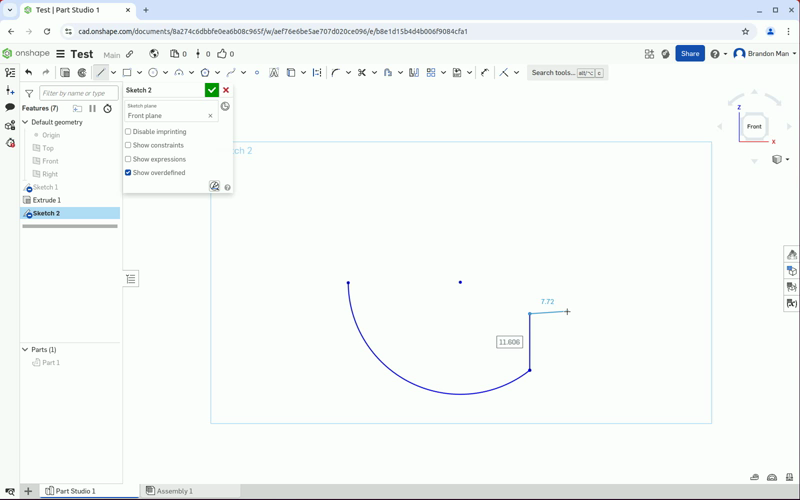
key_up(shift)
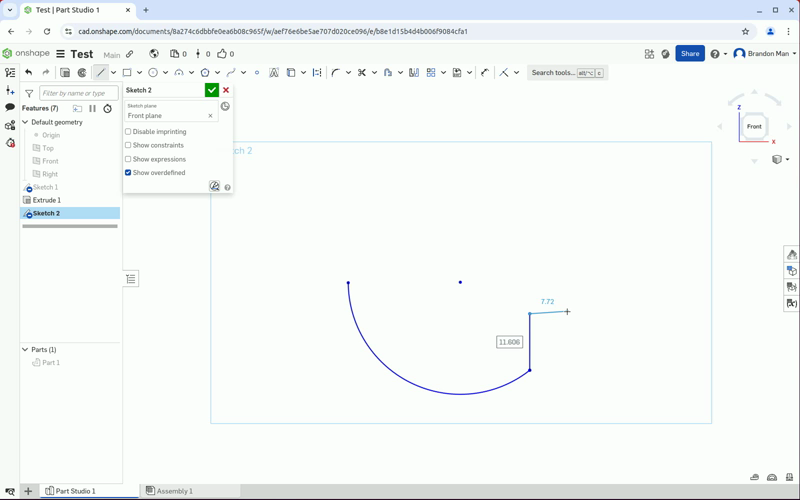
key(esc)
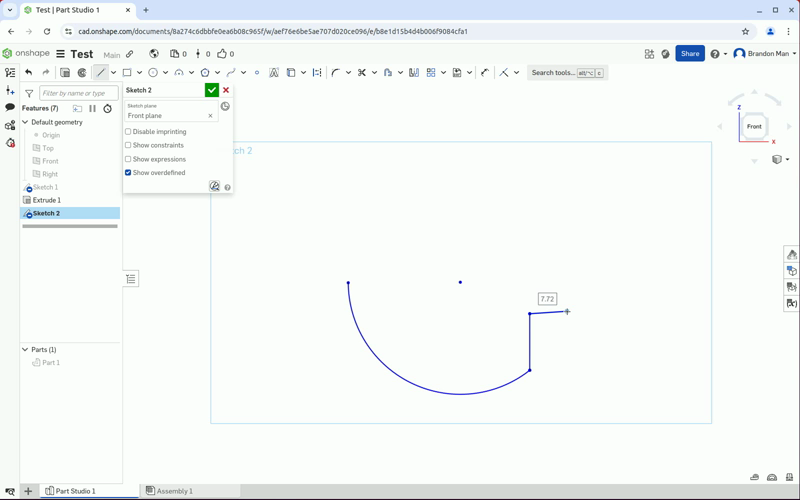
key(a)
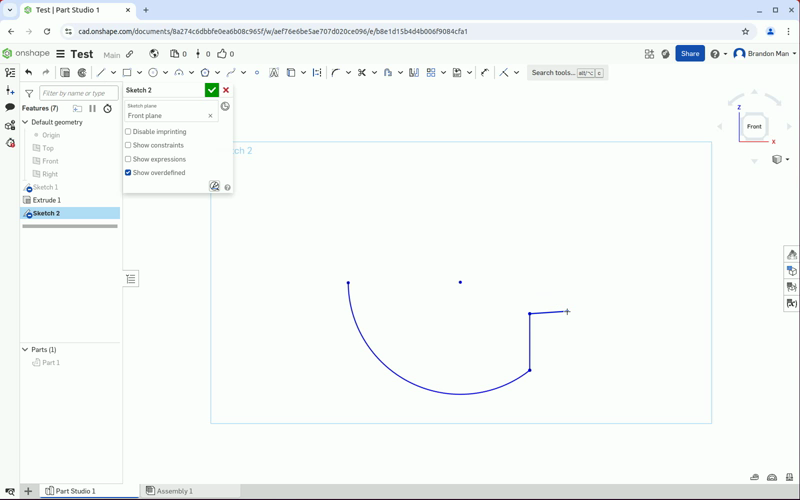
mouse_move(567, 311)
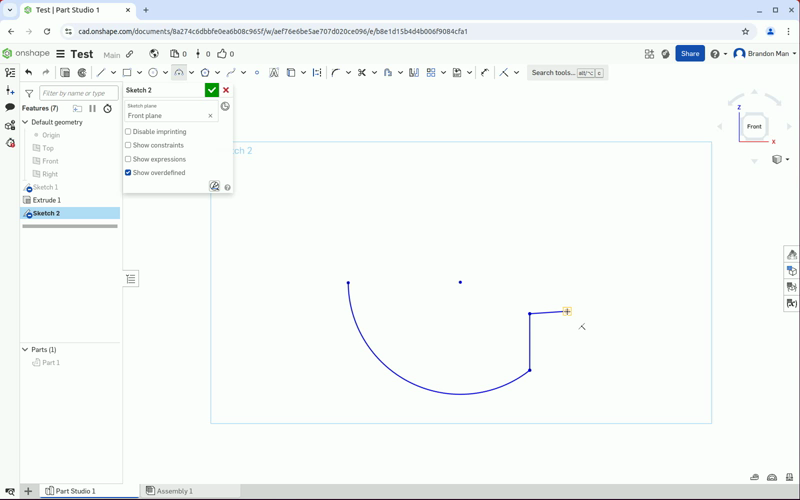
click(567, 311)
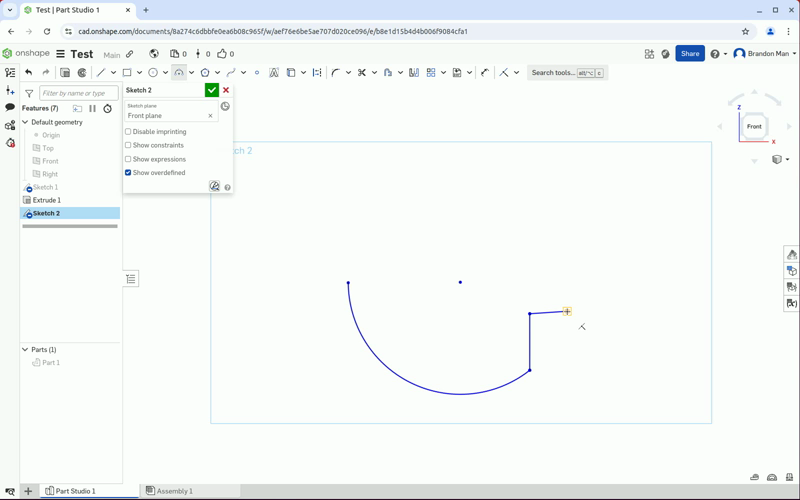
key_down(shift)
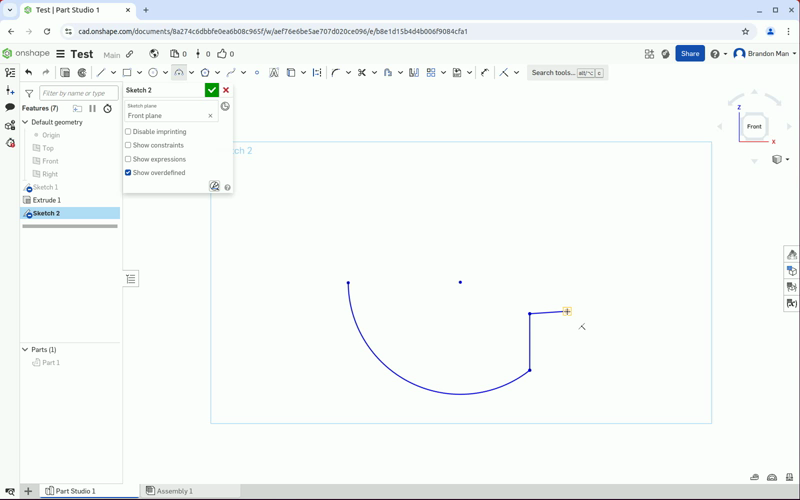
mouse_move(572, 282)
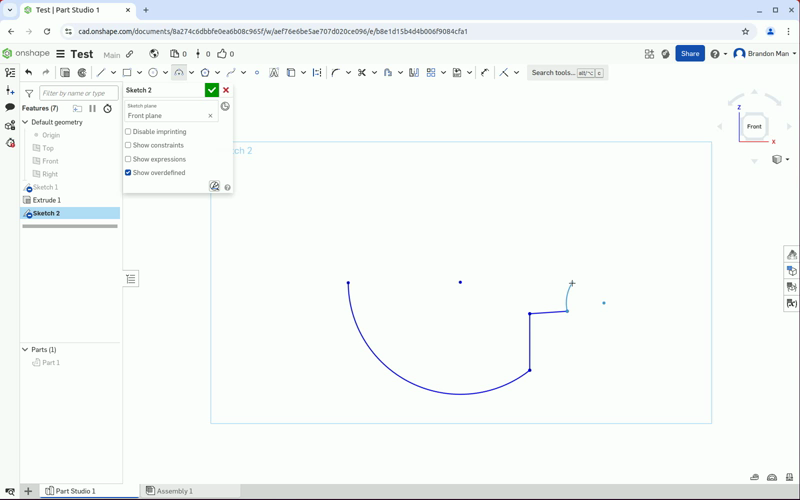
click(572, 282)
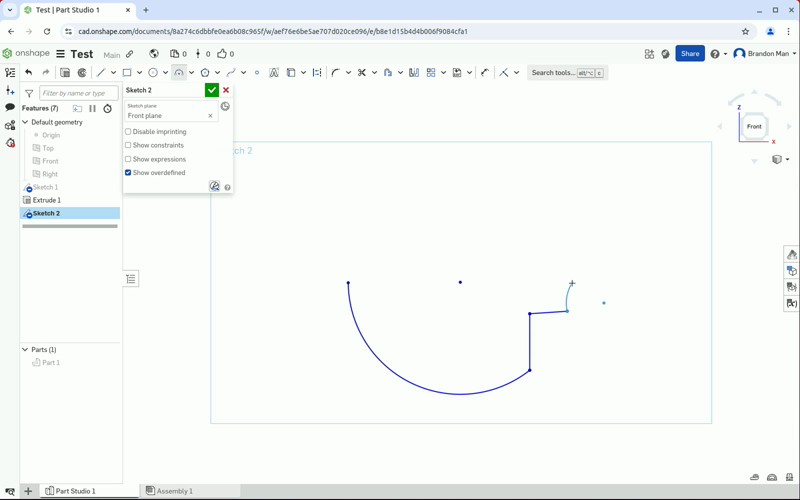
mouse_move(570, 297)
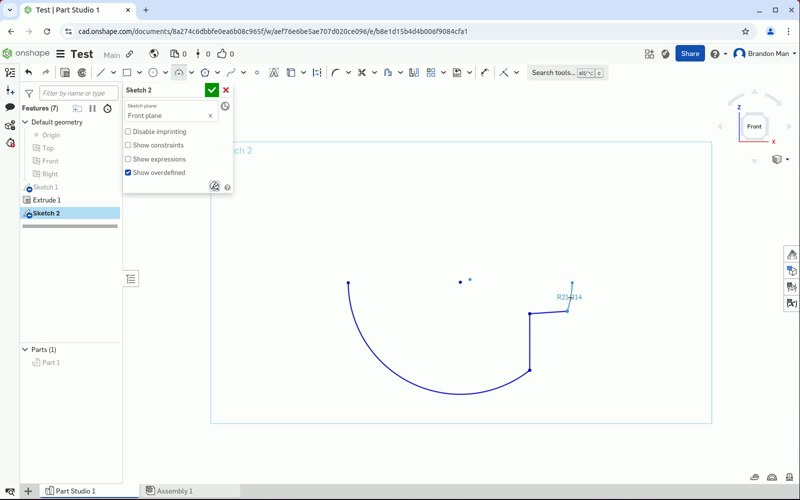
click(570, 297)
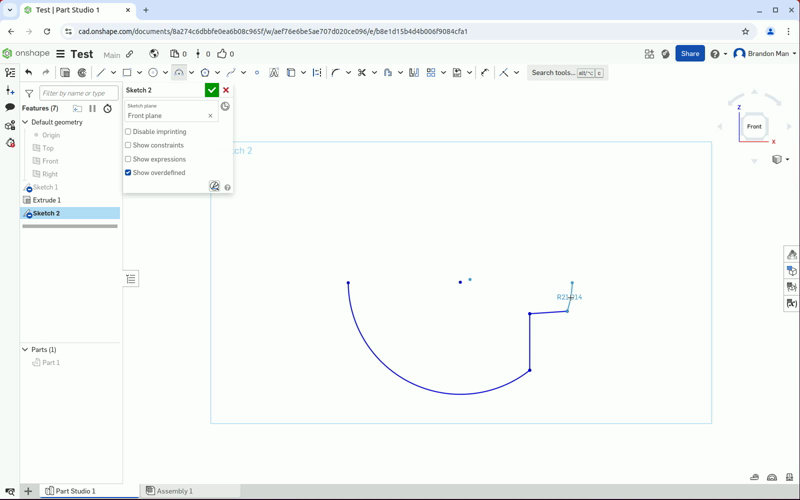
key_up(shift)
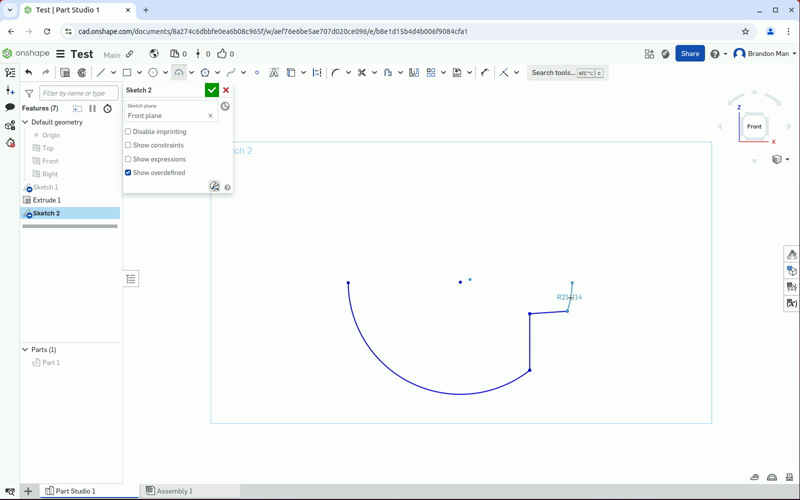
key(esc)
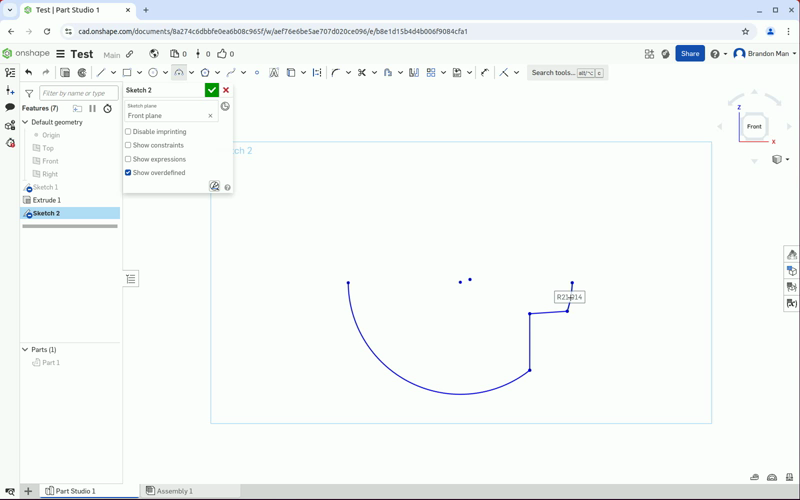
key(l)
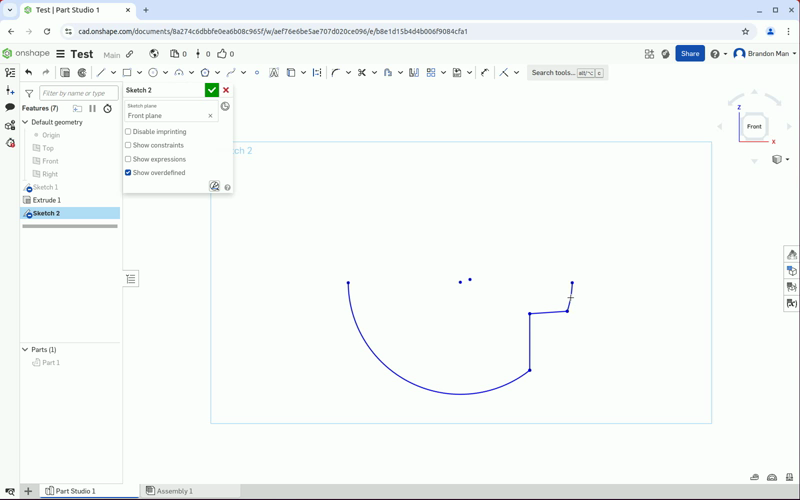
mouse_move(572, 282)
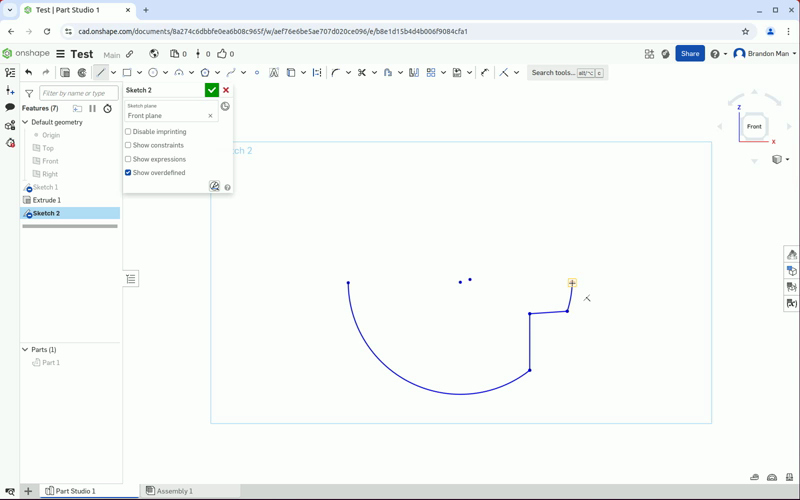
click(572, 282)
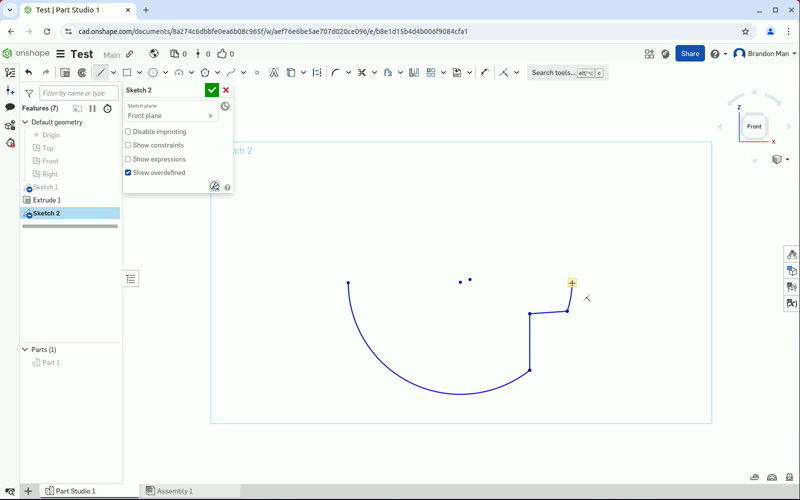
key_down(shift)
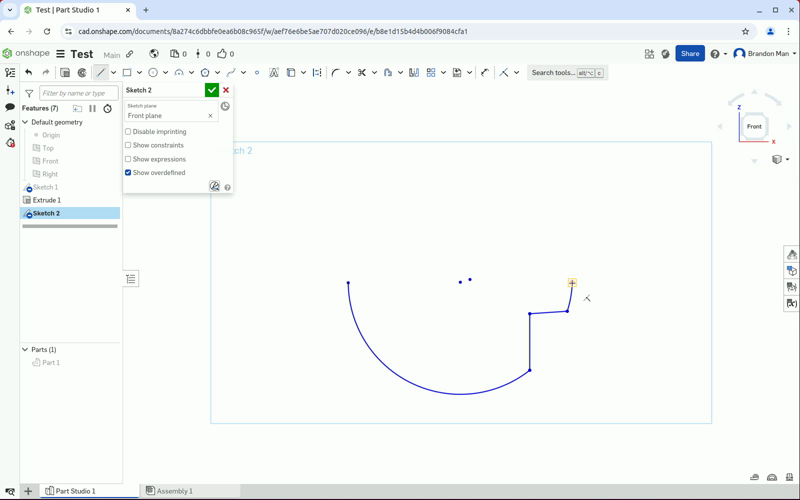
mouse_move(484, 282)
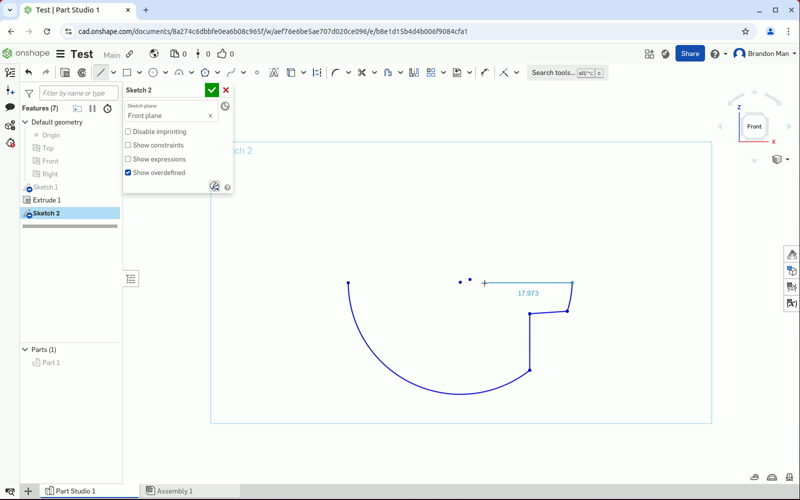
click(484, 282)
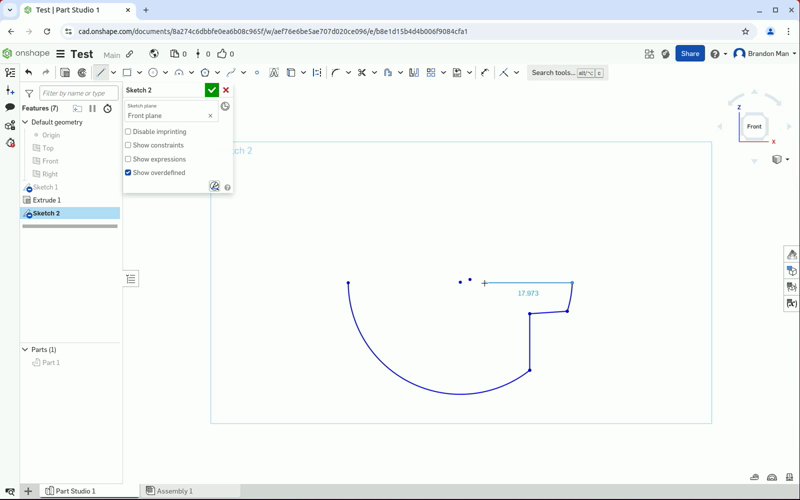
key_up(shift)
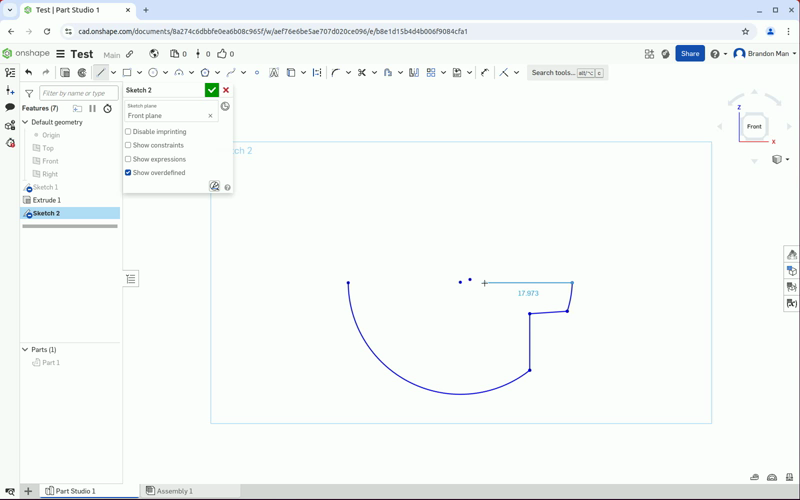
key(esc)
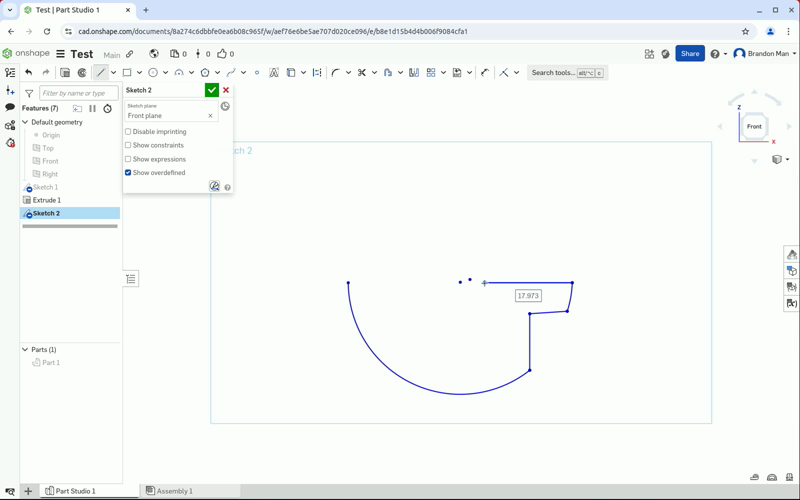
key(a)
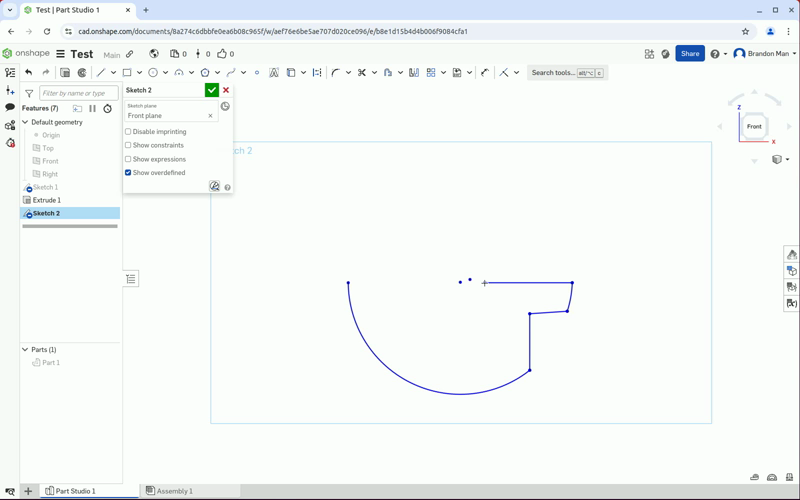
mouse_move(484, 282)
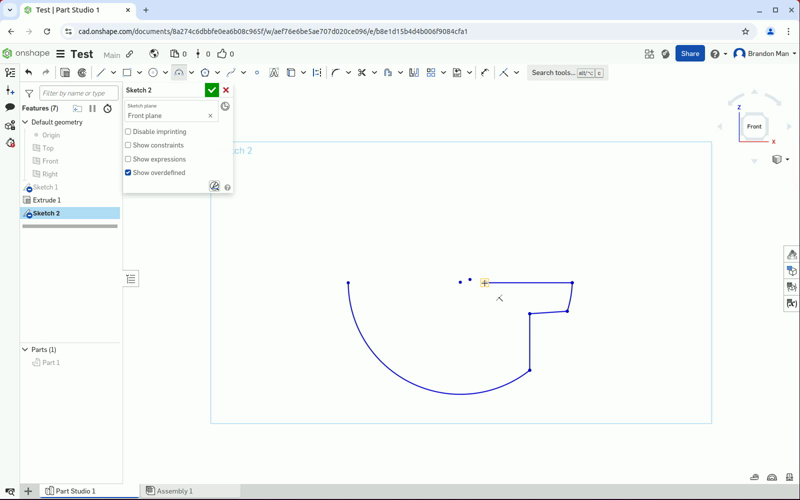
click(484, 282)
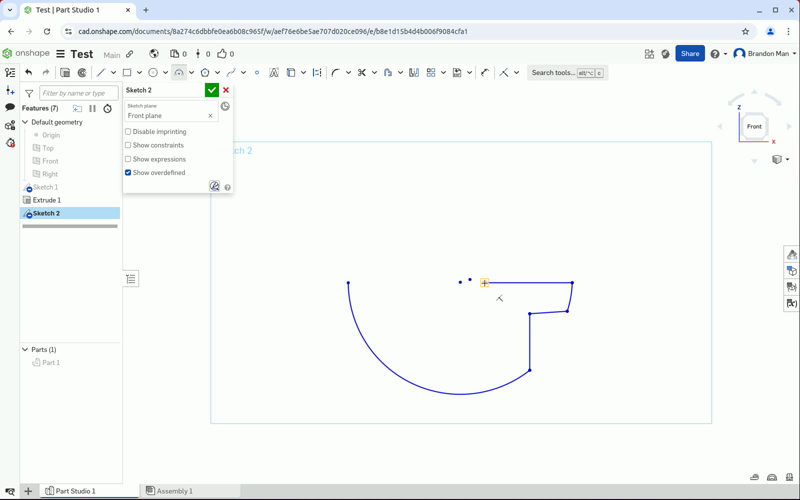
key_down(shift)
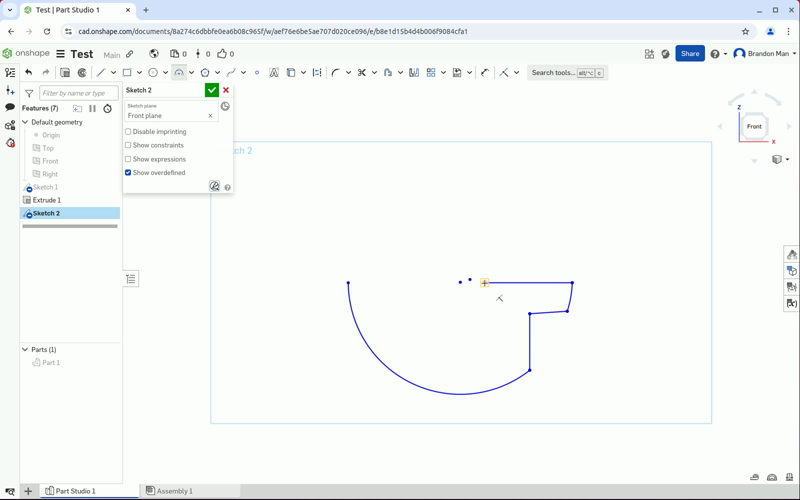
mouse_move(435, 282)
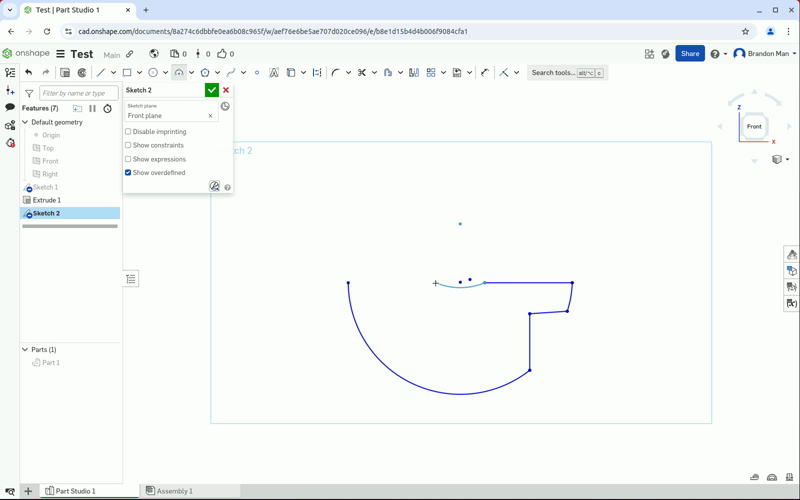
click(435, 282)
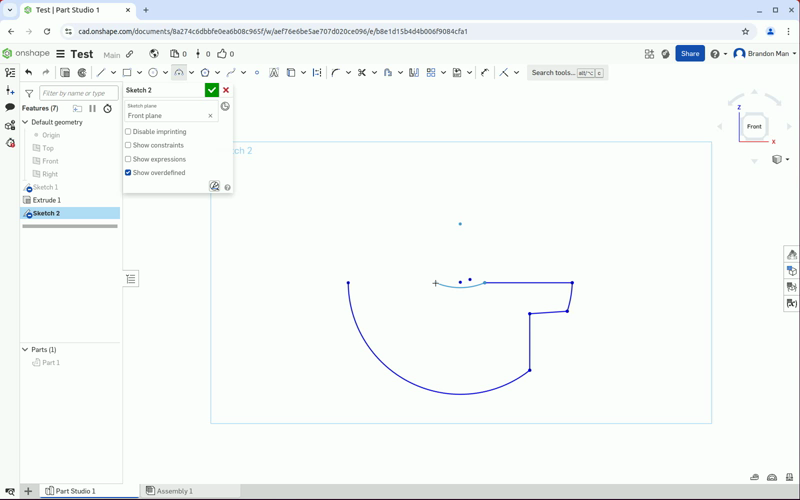
mouse_move(460, 307)
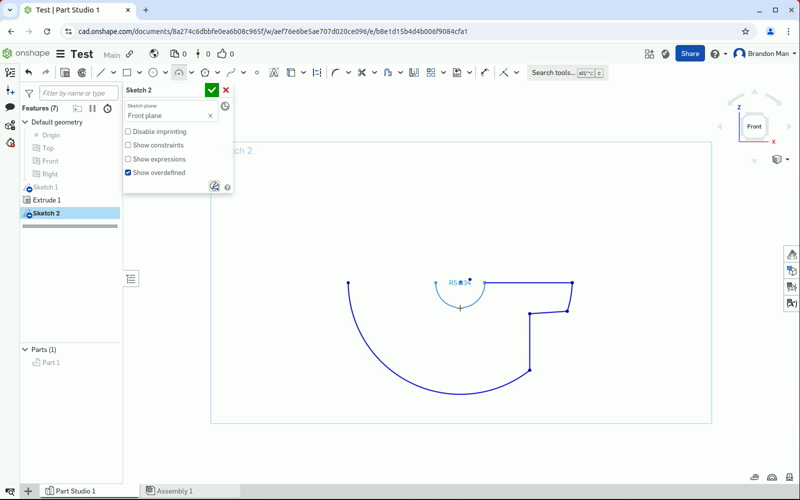
click(460, 307)
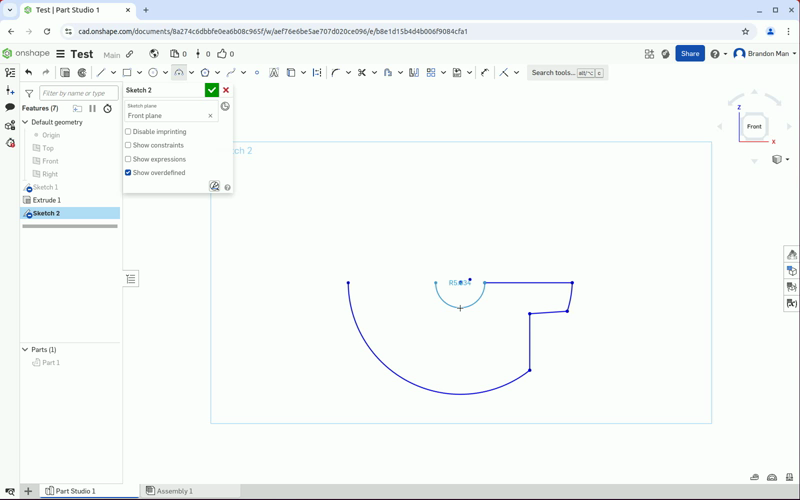
key_up(shift)
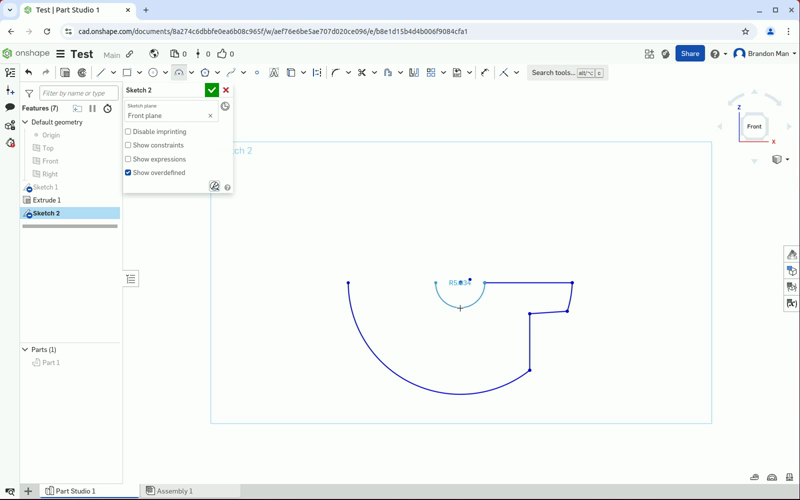
key(esc)
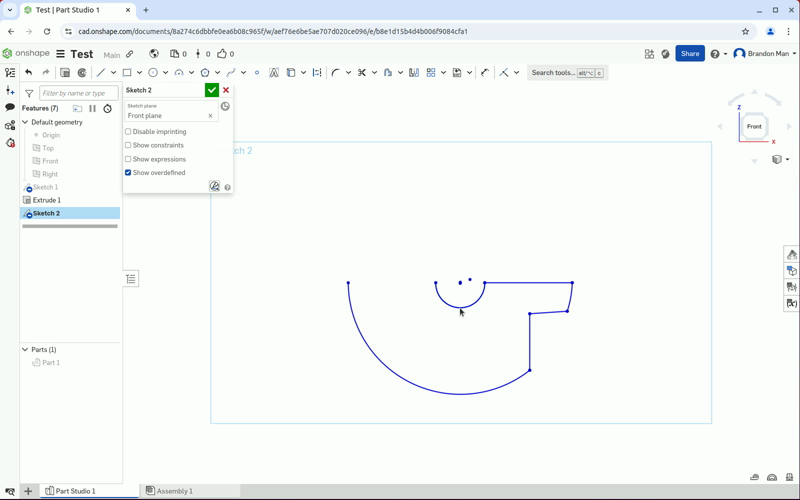
key(l)
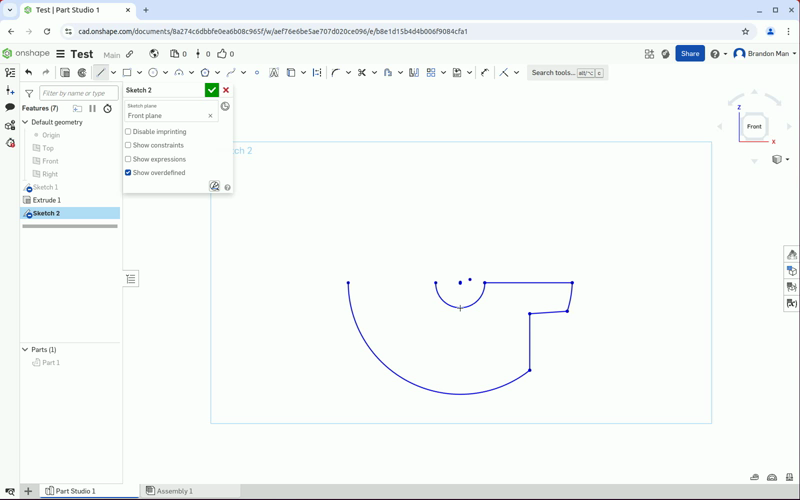
mouse_move(435, 282)
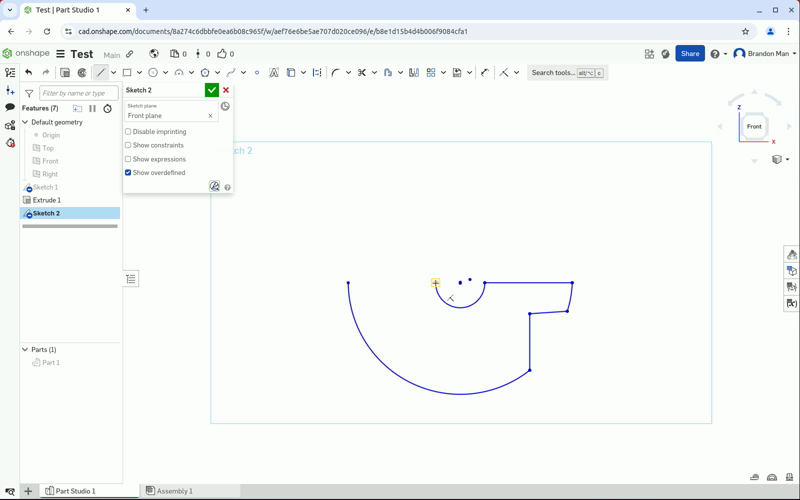
click(435, 282)
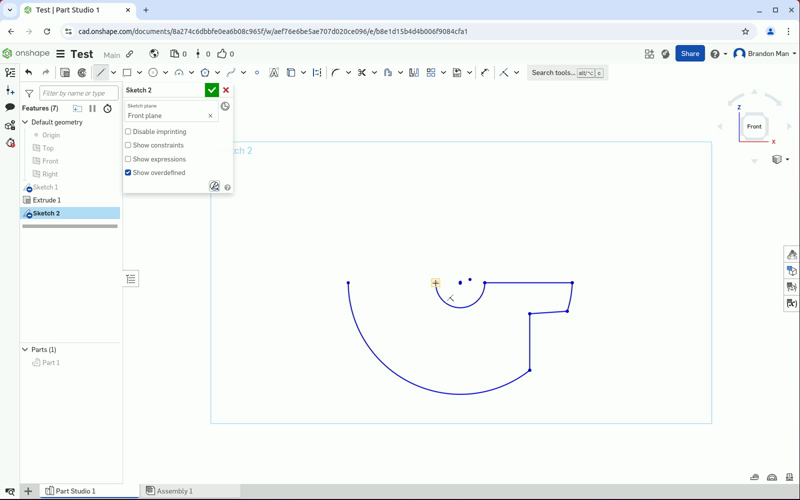
key_down(shift)
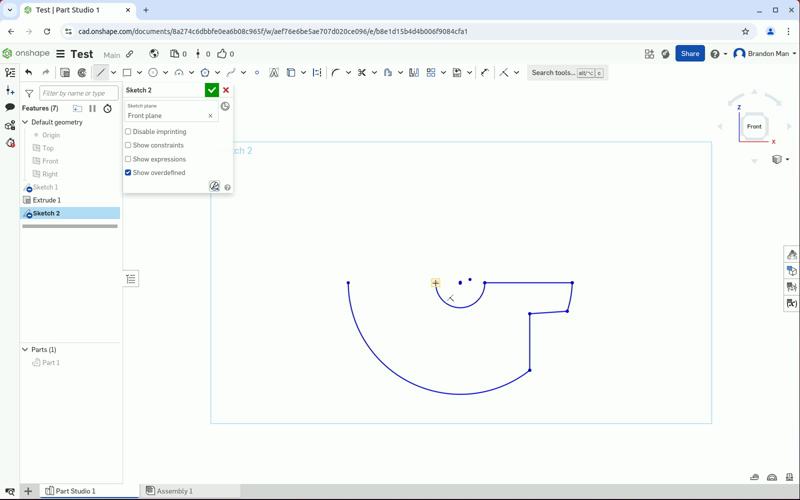
mouse_move(348, 282)
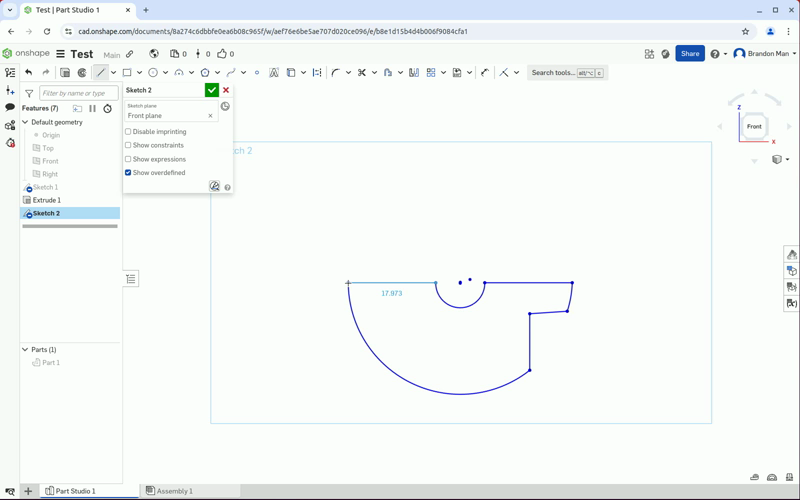
key_up(shift)
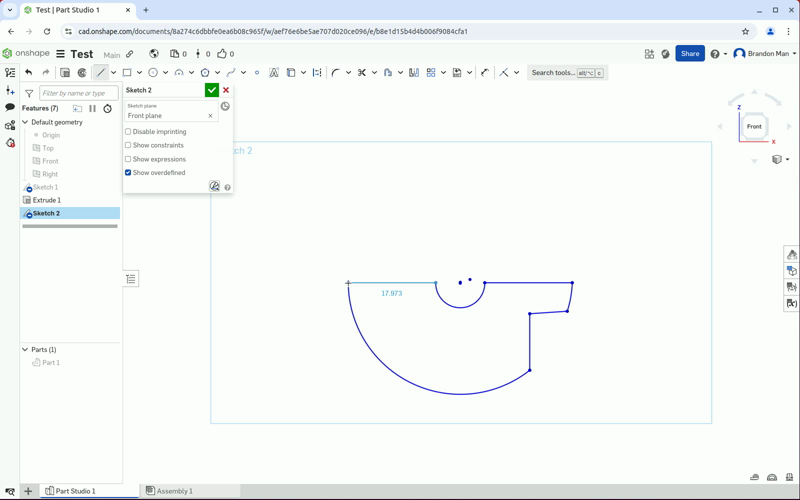
click(348, 282)
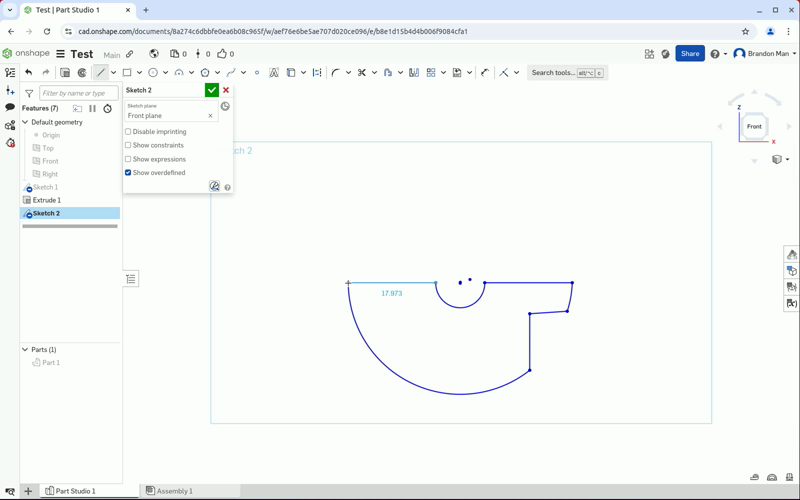
key(esc)
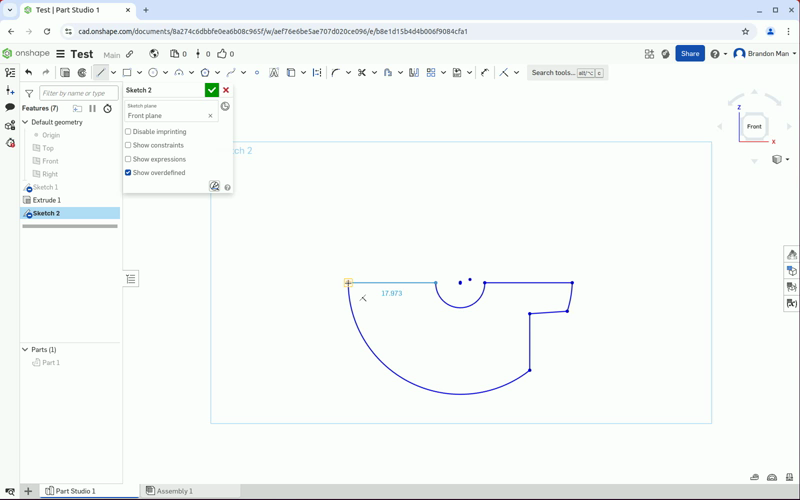
key(c)
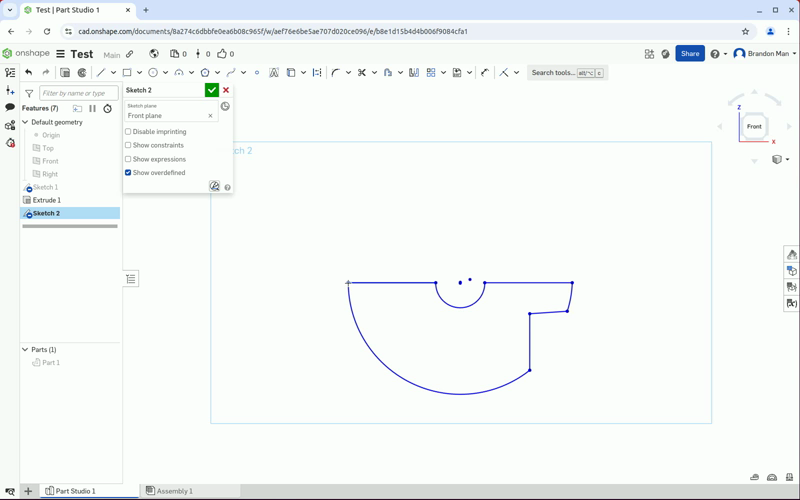
key_down(shift)
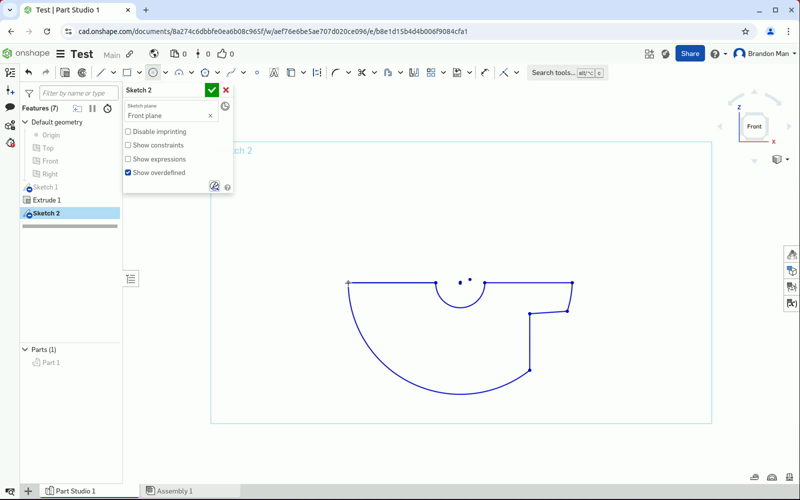
mouse_move(487, 311)
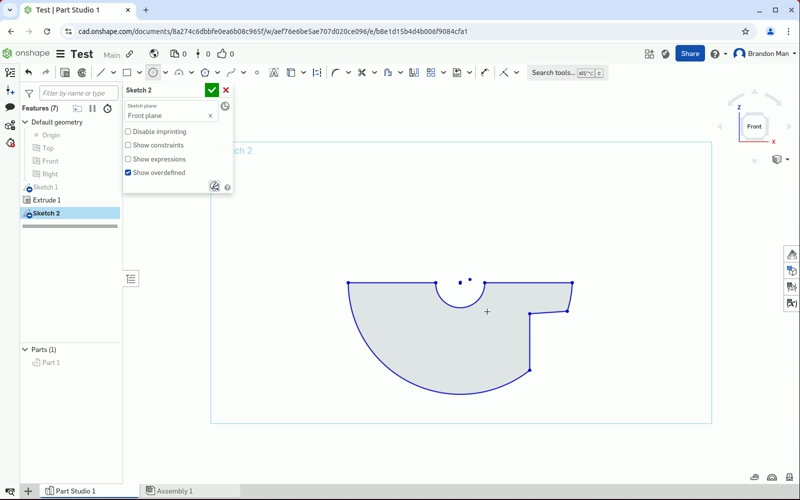
click(487, 311)
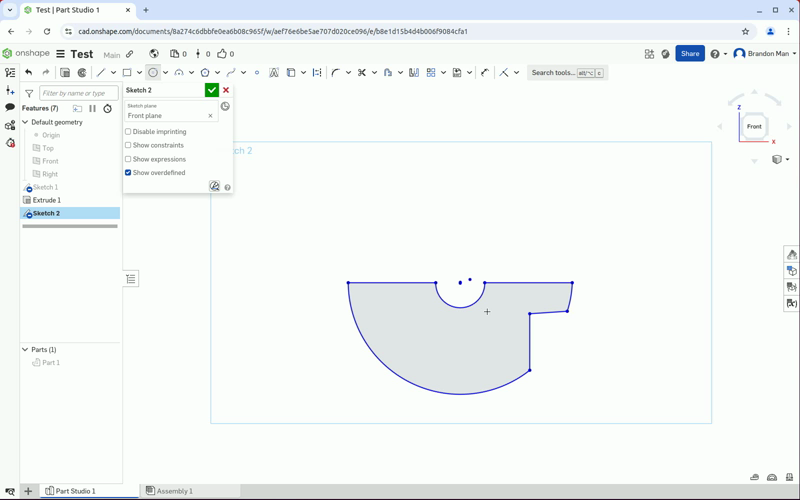
key_up(shift)
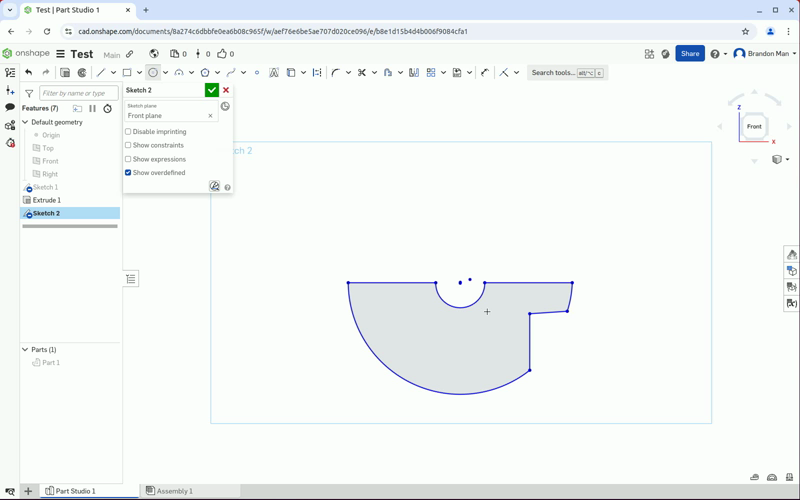
mouse_move(494, 311)
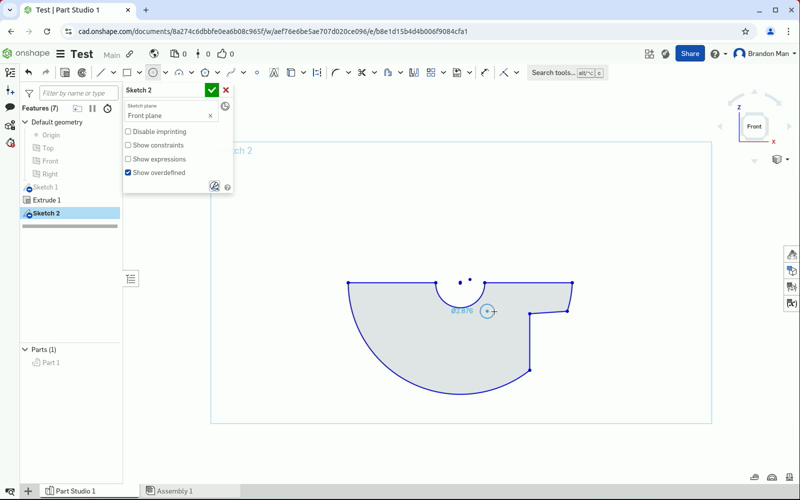
click(494, 311)
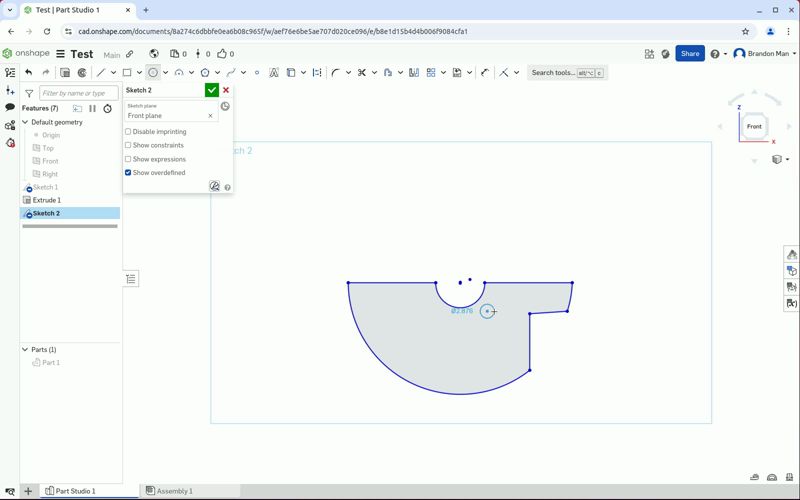
key(esc)
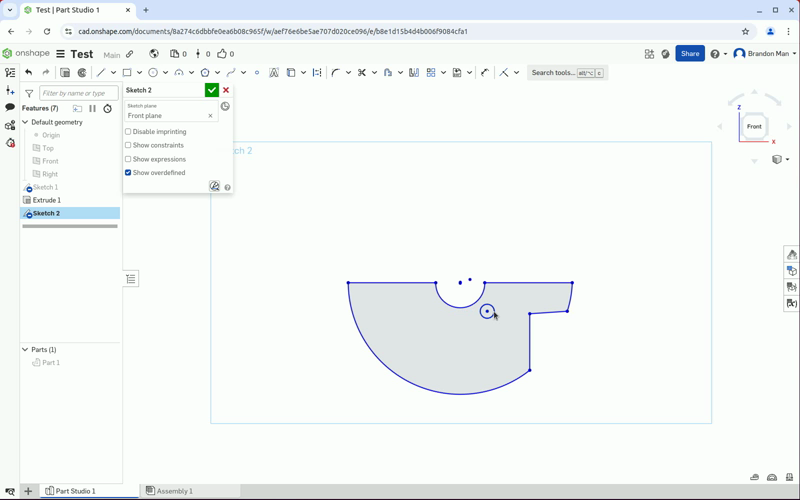
mouse_move(429, 344)
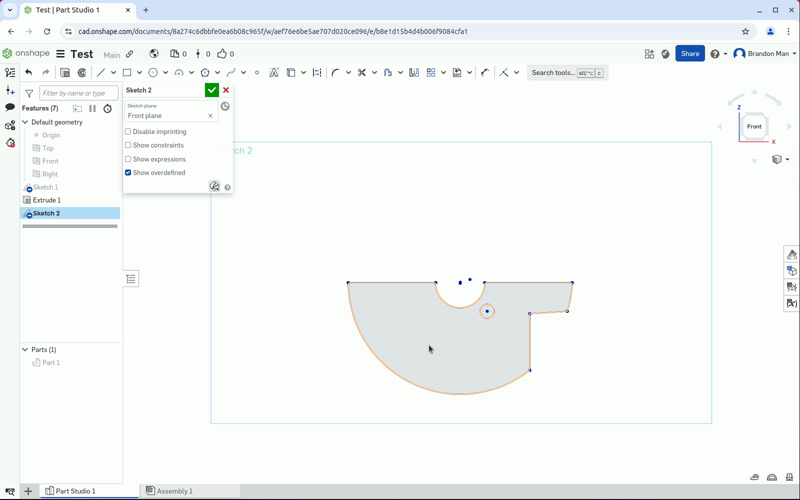
click(429, 344)
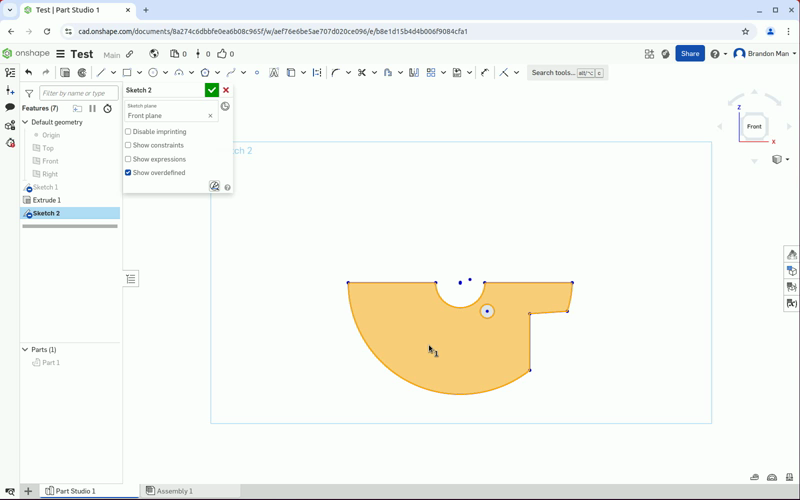
mouse_move(73, 352)
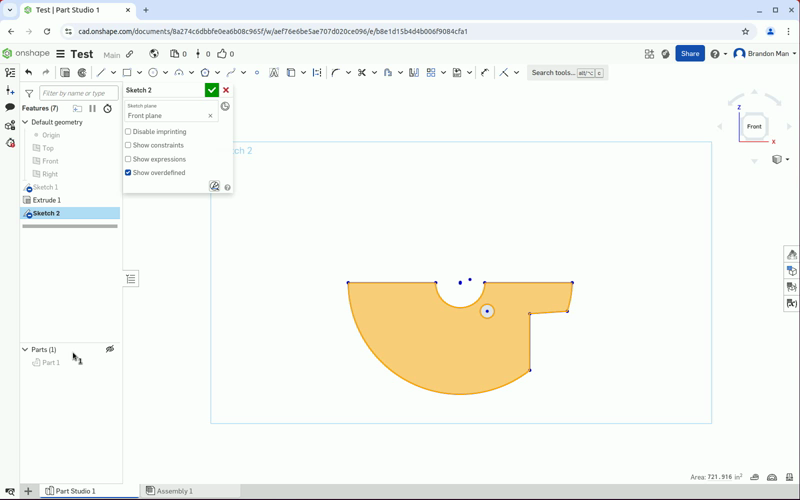
key(shift+y)
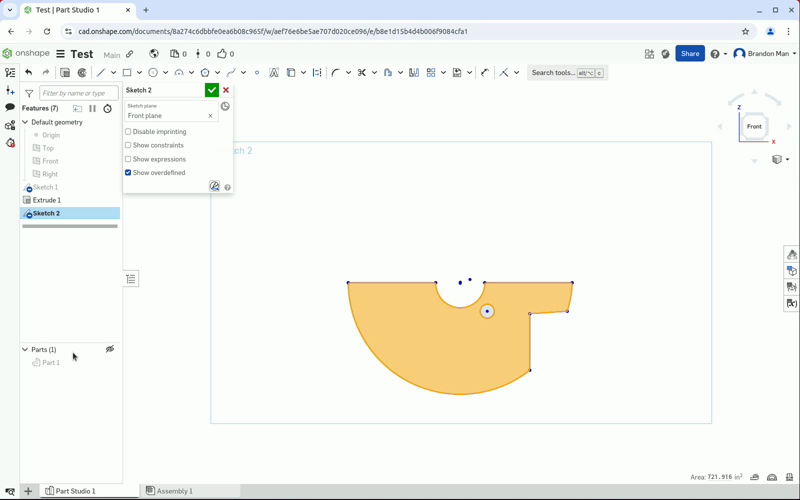
key(shift+e)
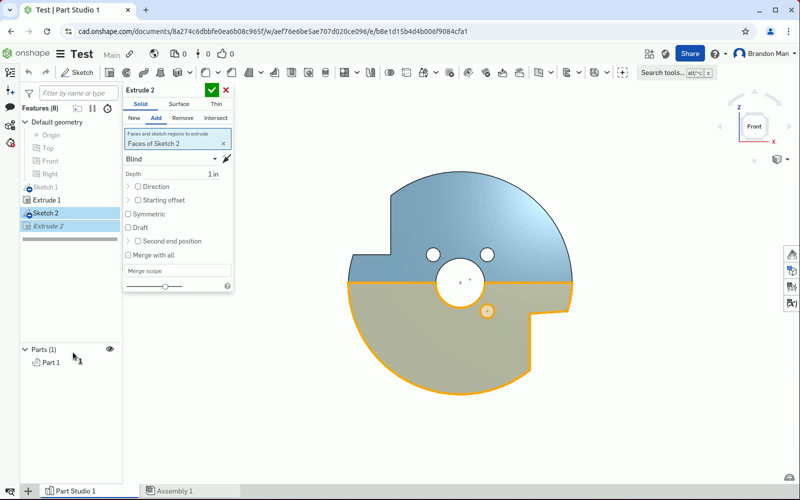
mouse_move(143, 106)
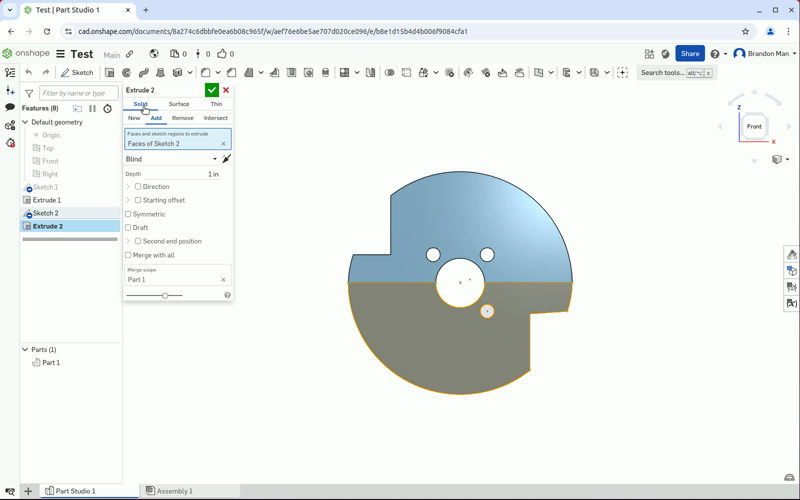
click(143, 106)
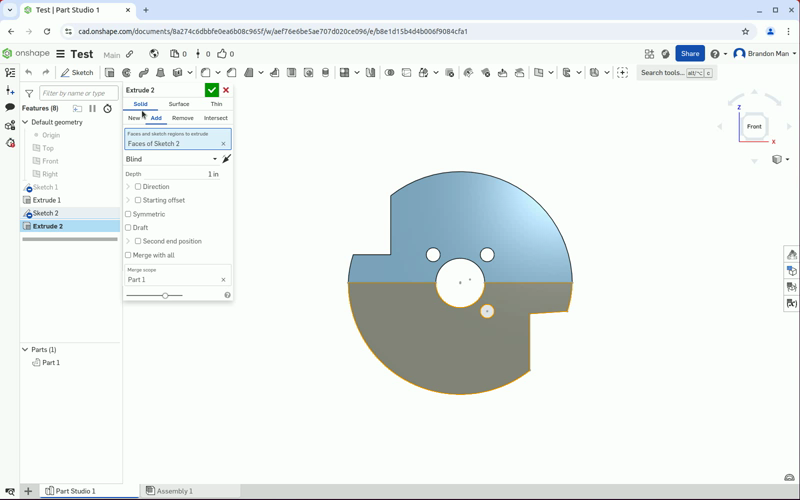
mouse_move(137, 120)
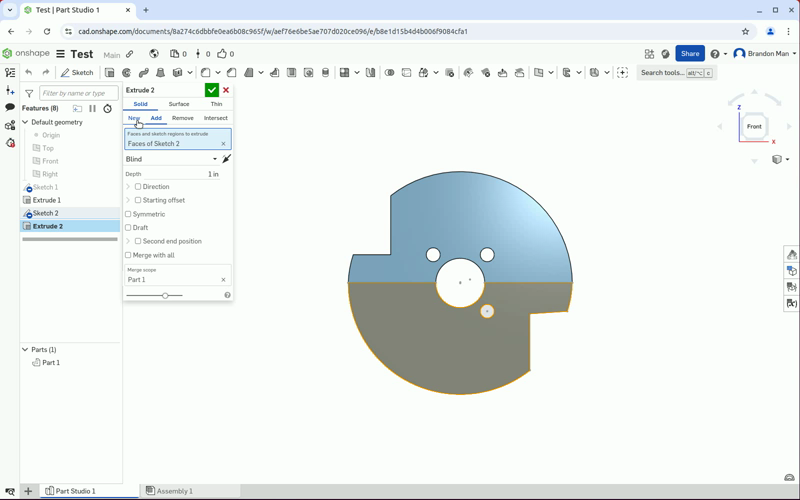
click(137, 120)
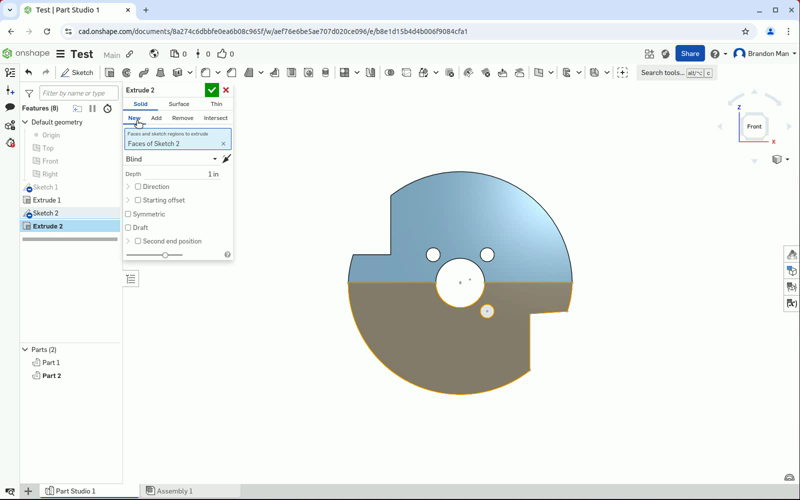
key(tab, 4)
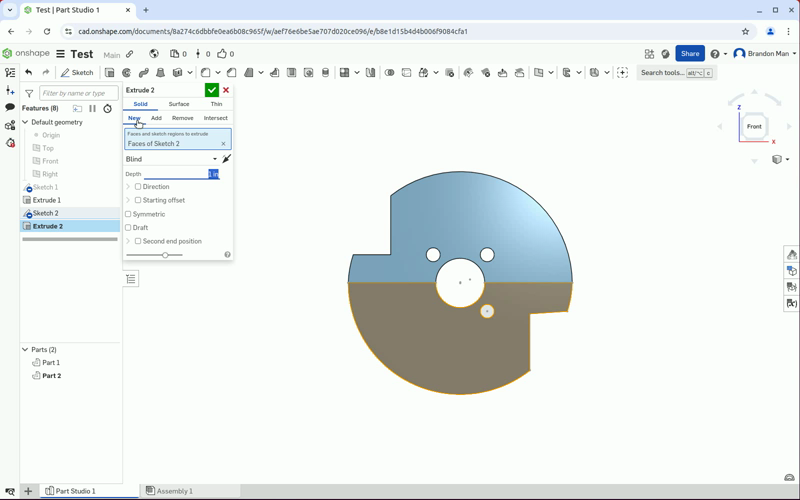
text(4.092)
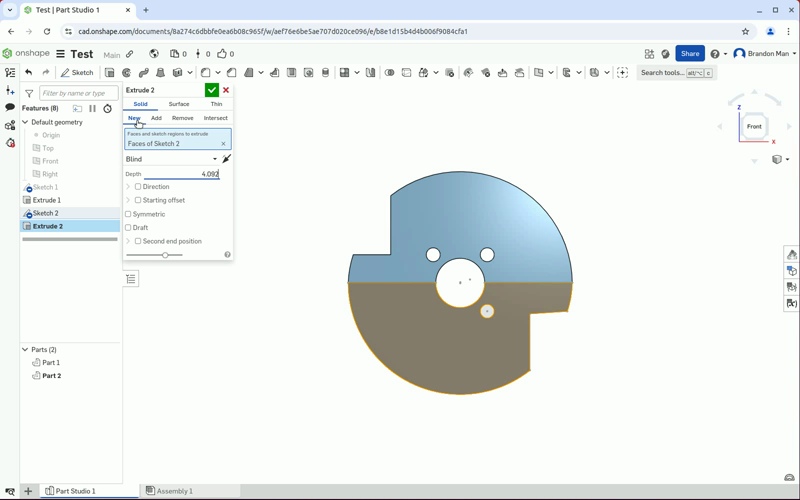
key(enter)
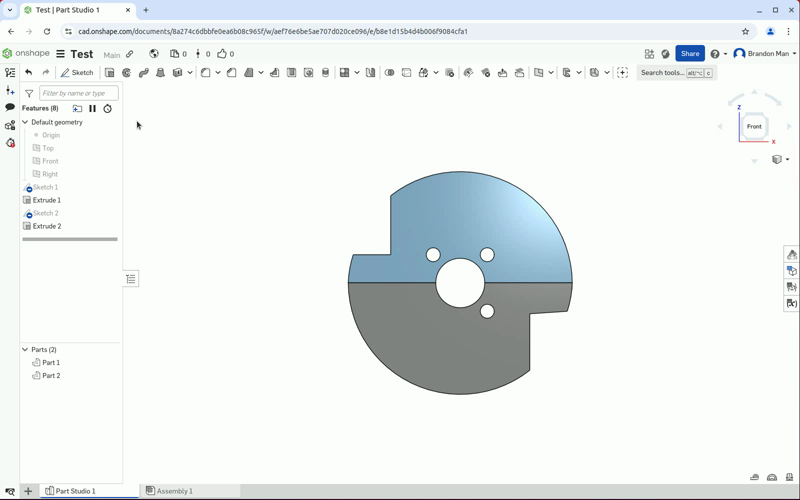
key(shift+h)
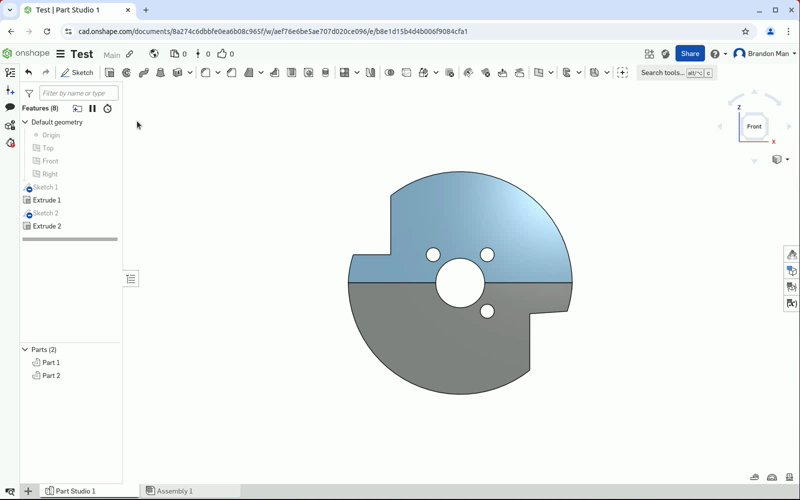
key(shift+h)
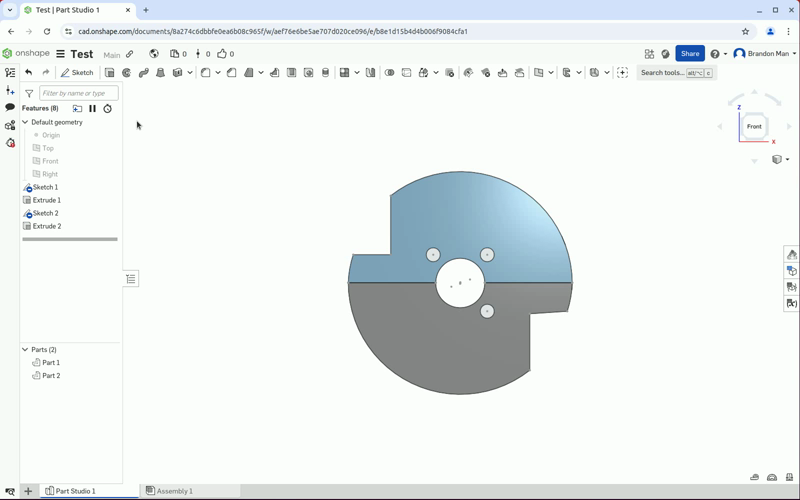
key(shift+7)
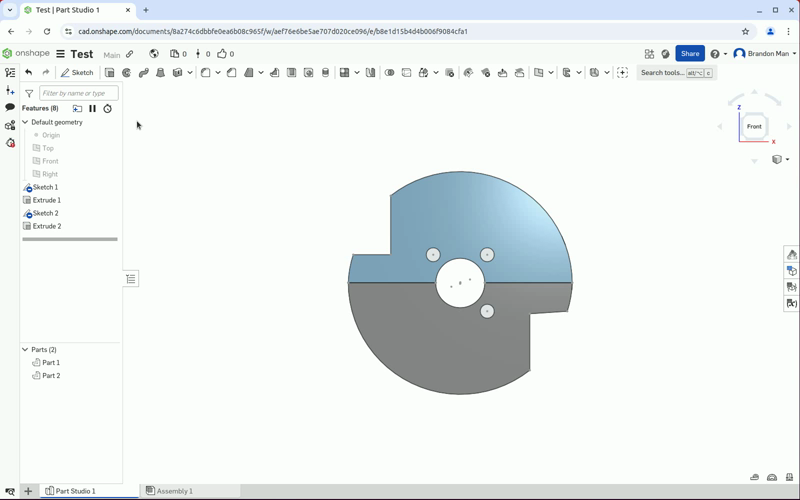
key(left, 2)
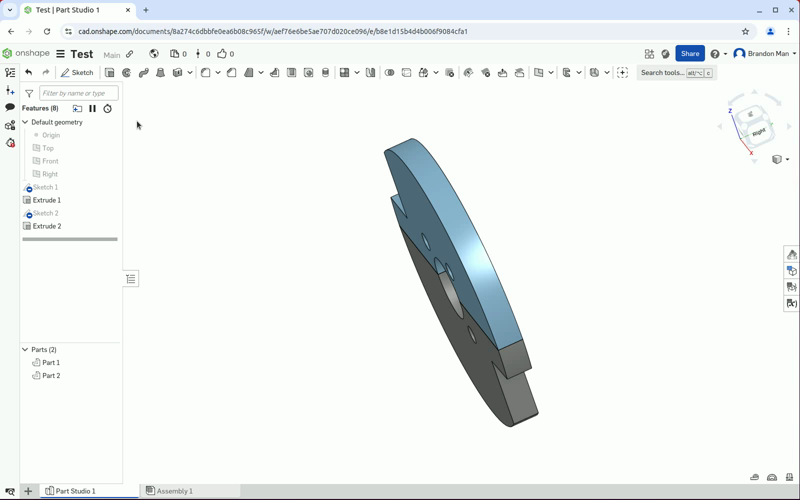
key(down, 2)
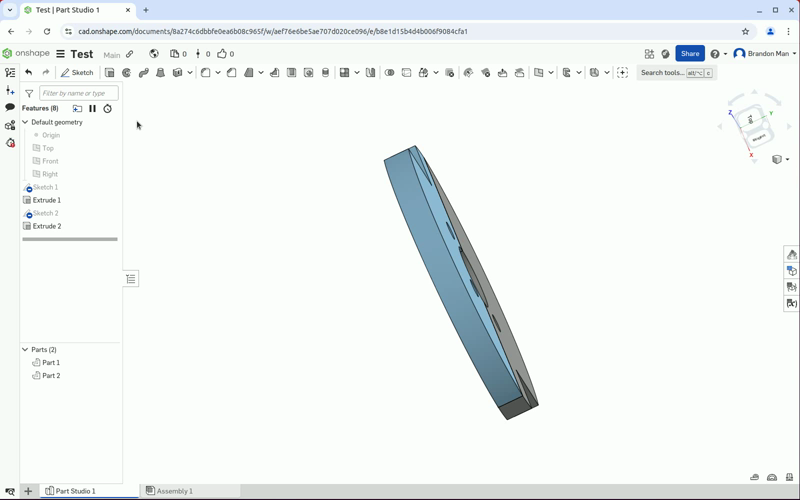
key(up, 2)
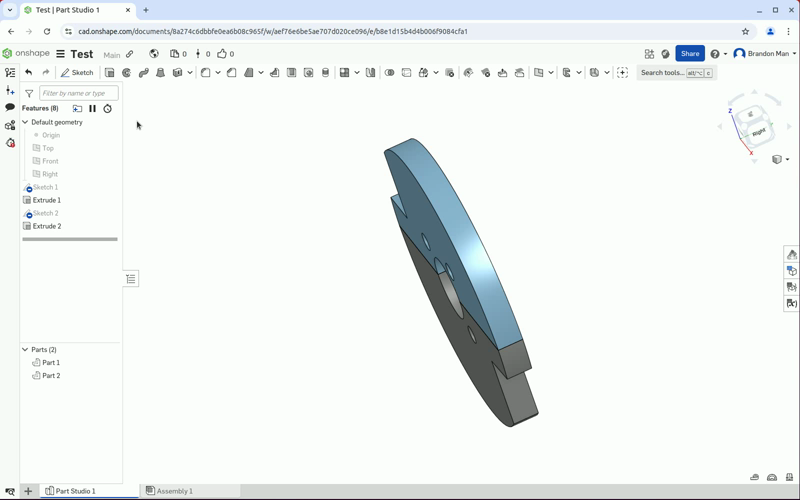
key(right, 2)
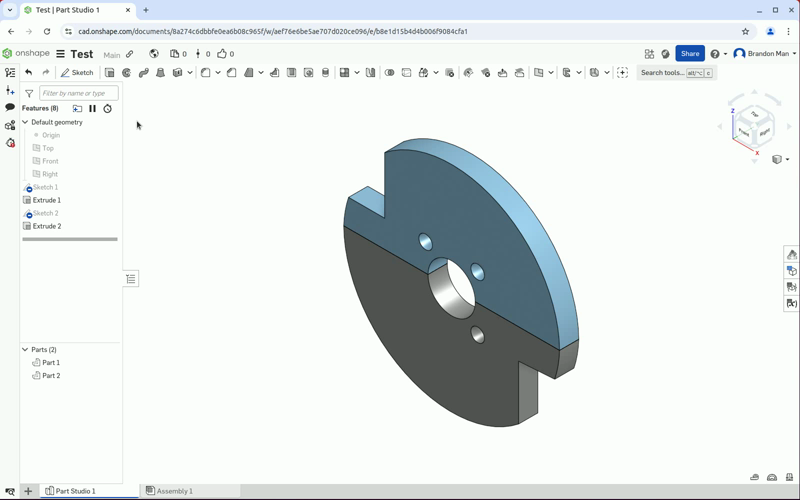
mouse_move(73, 189)
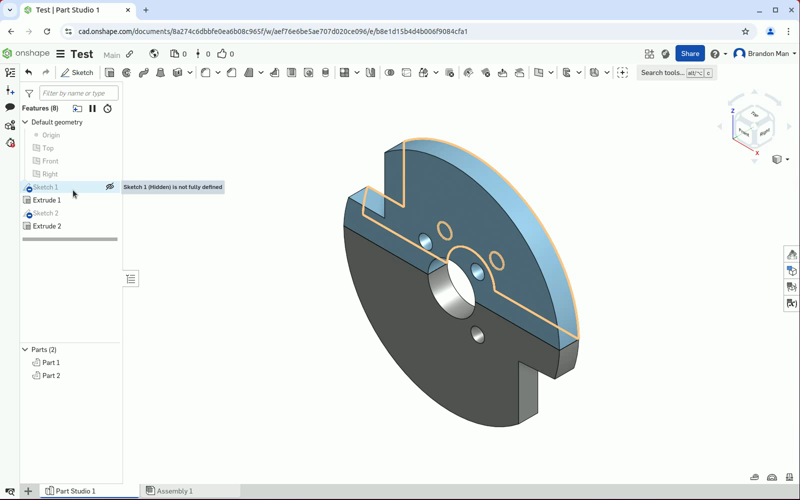
click(73, 189)